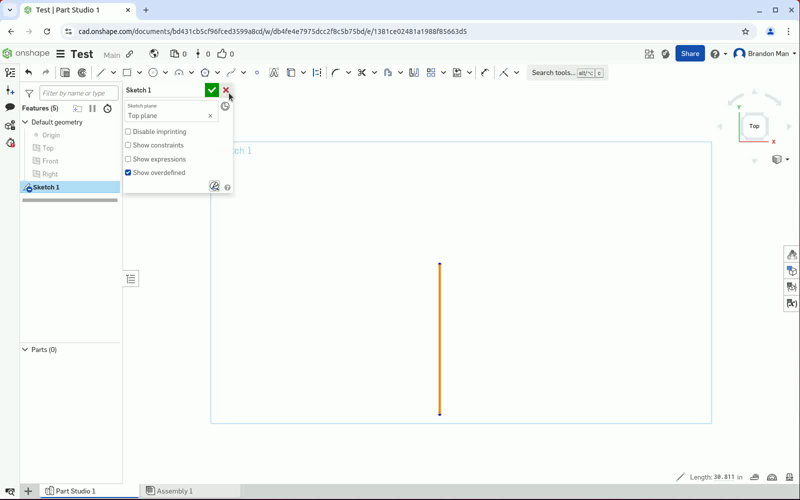
key(shift+h)
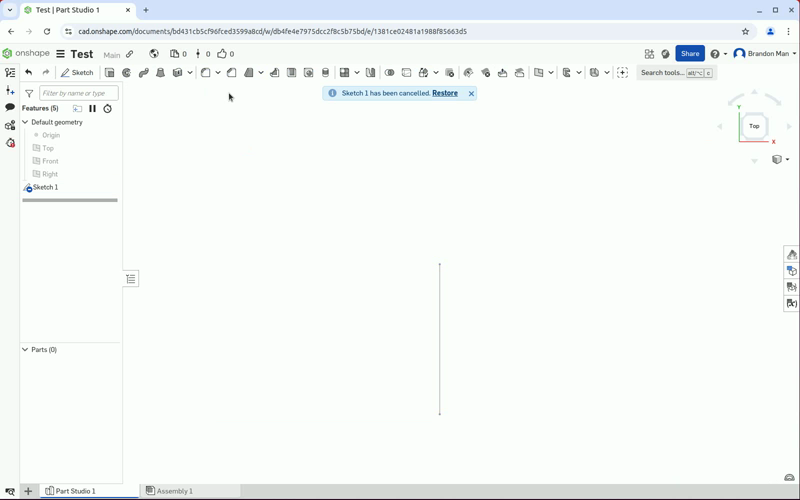
key(shift+s)
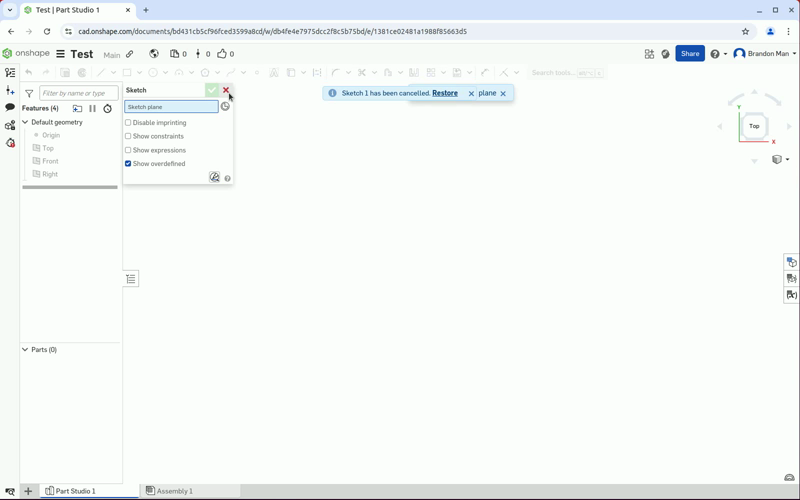
mouse_move(73, 150)
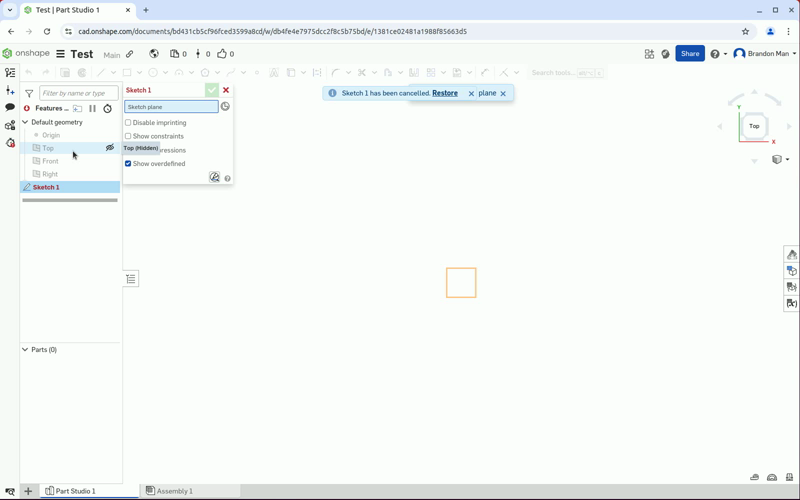
click(73, 150)
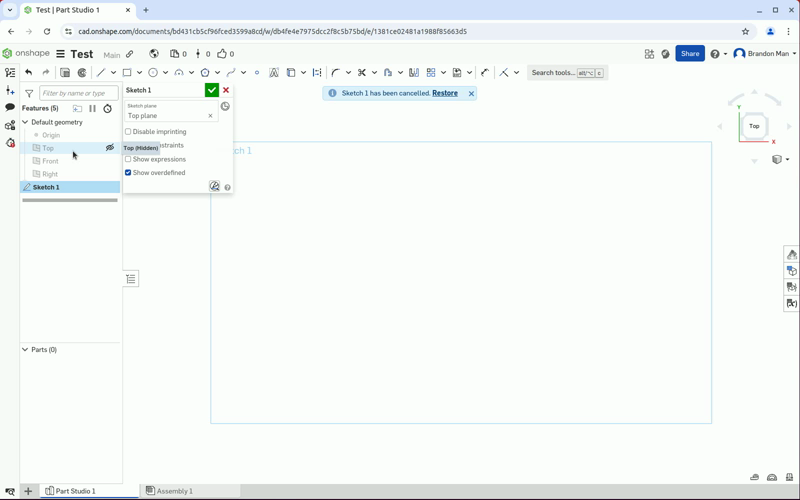
mouse_move(73, 352)
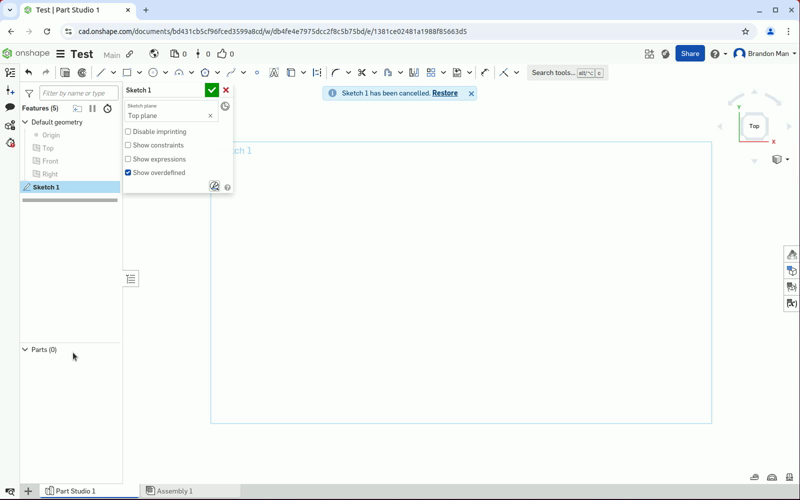
key(y)
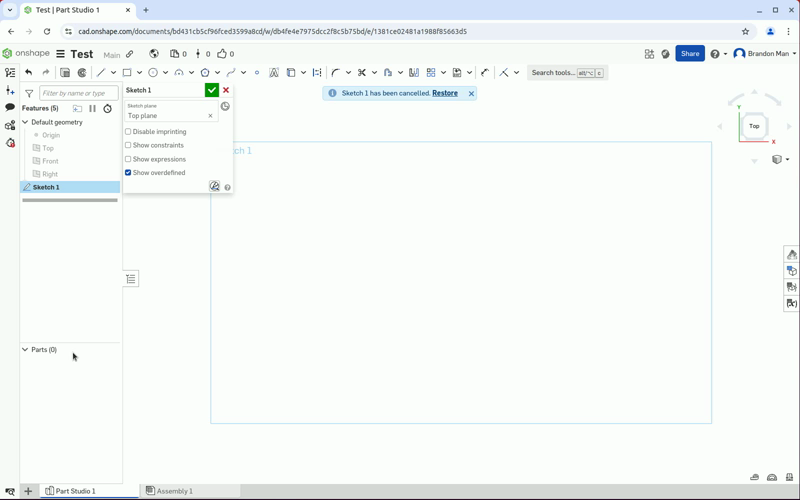
key(l)
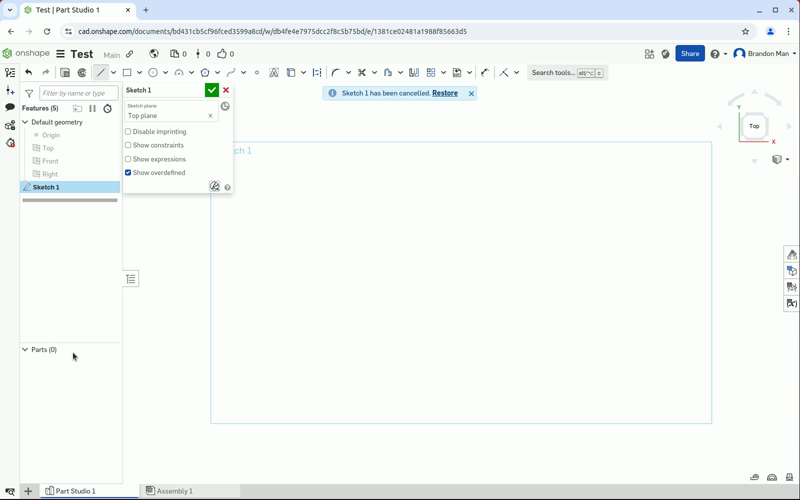
key_down(shift)
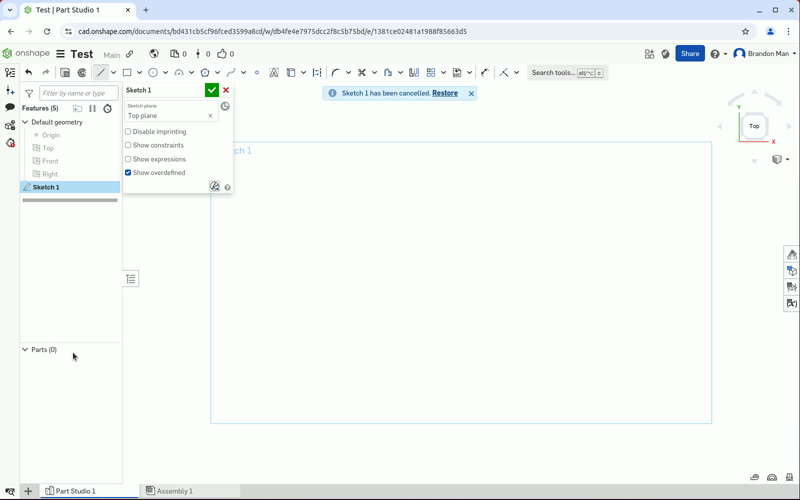
mouse_move(460, 282)
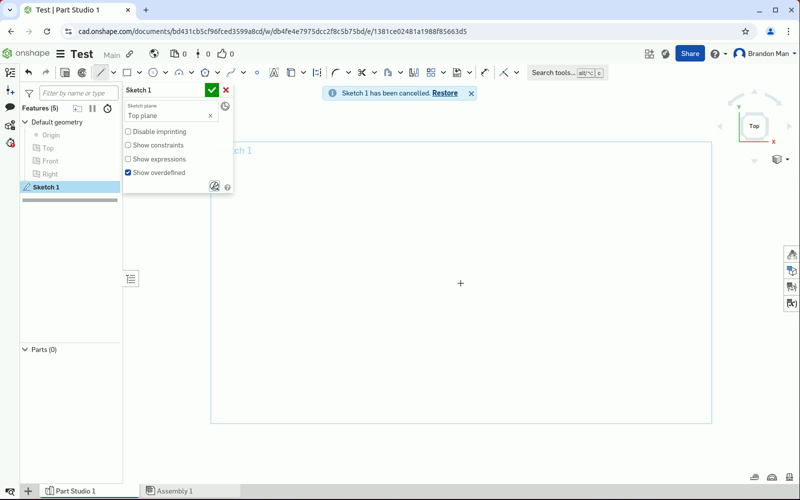
click(460, 282)
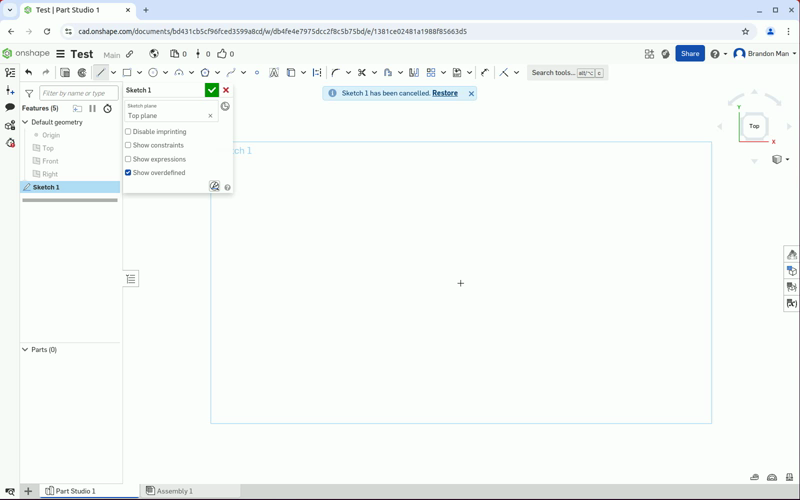
key_up(shift)
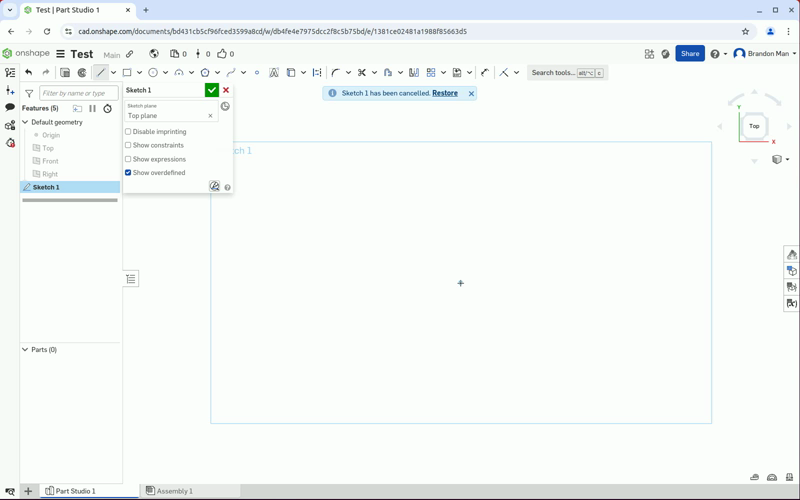
key_down(shift)
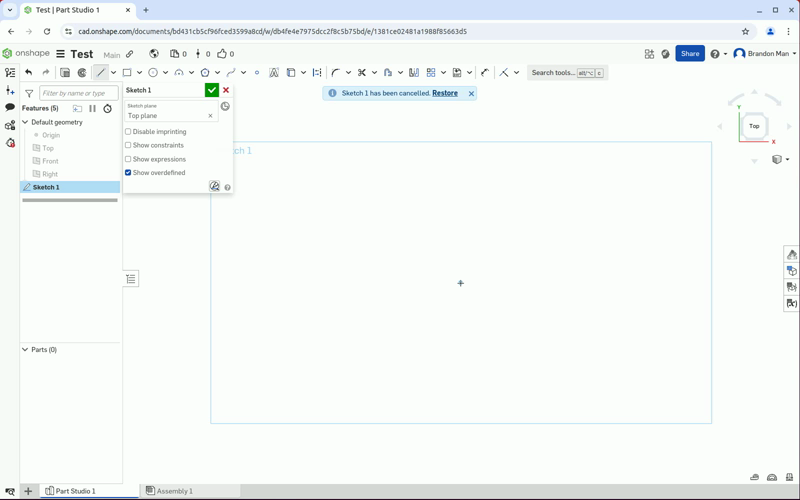
mouse_move(570, 328)
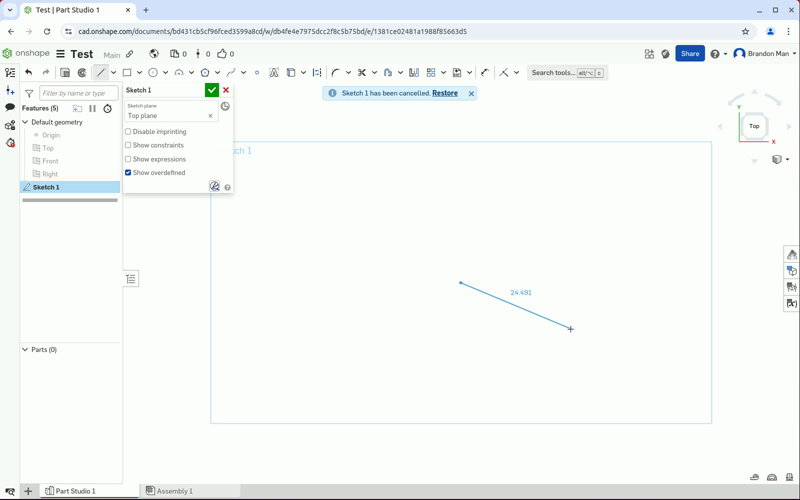
click(570, 328)
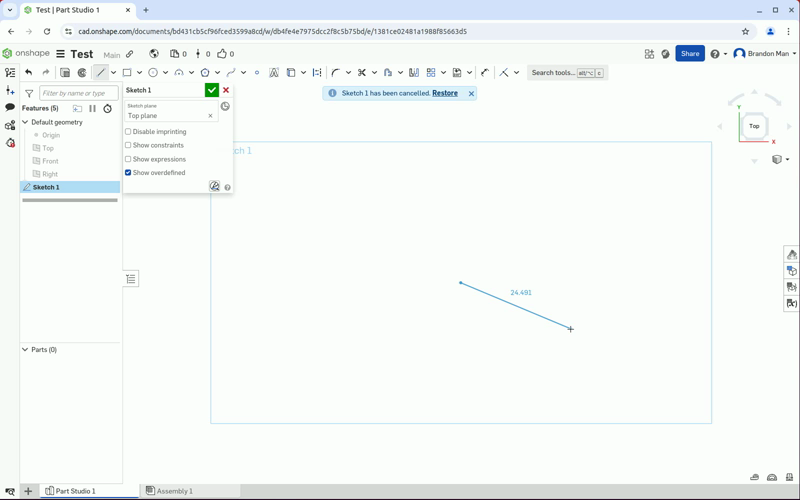
key_up(shift)
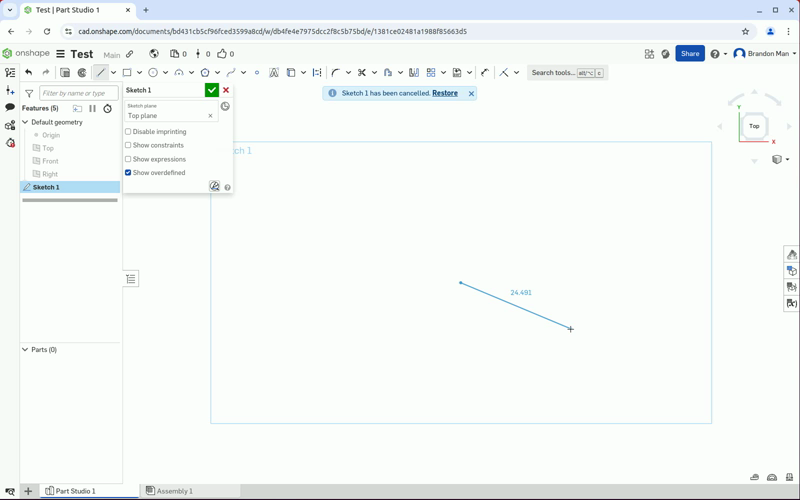
key(esc)
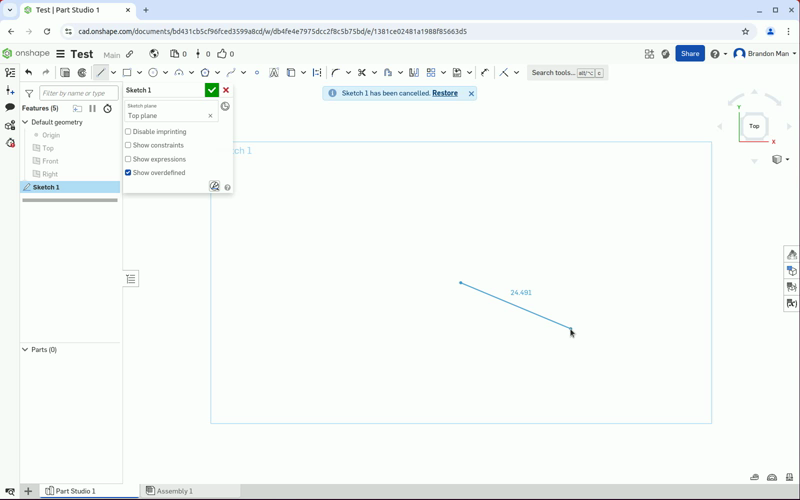
key(a)
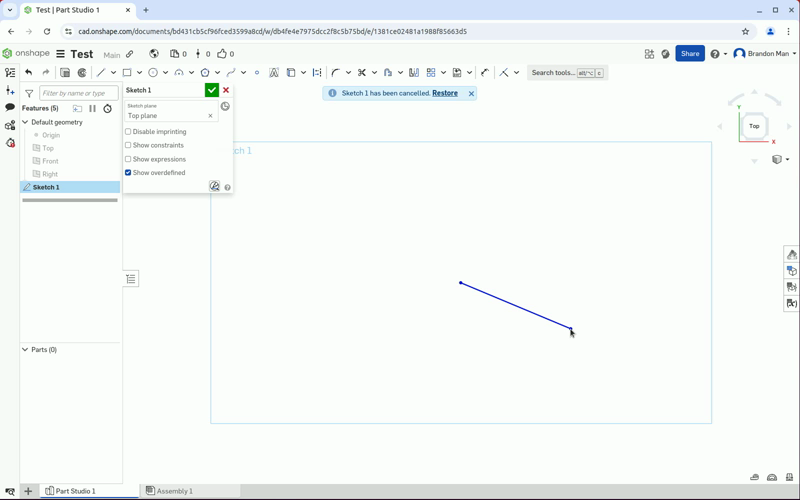
mouse_move(570, 328)
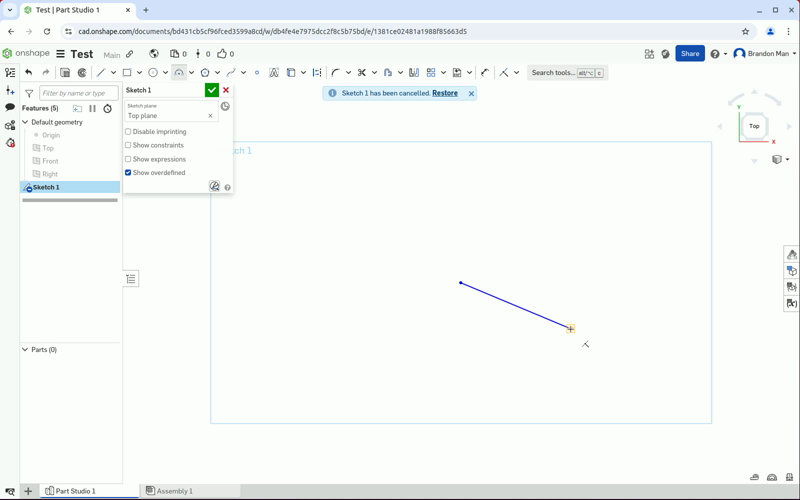
click(570, 328)
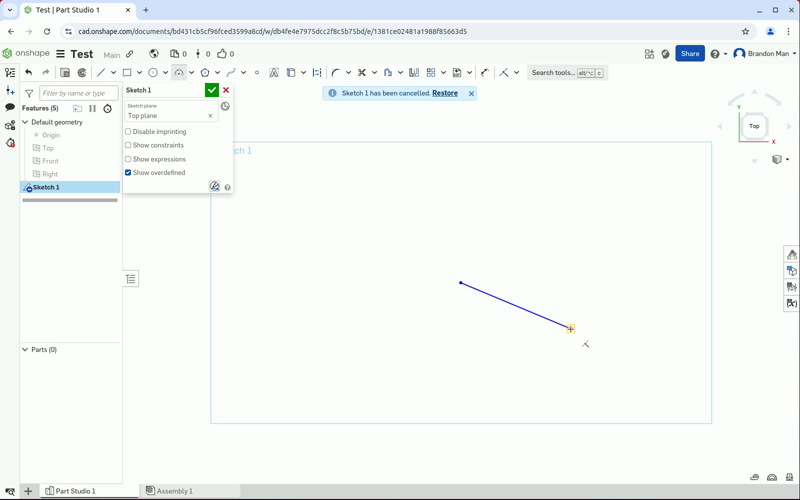
key_down(shift)
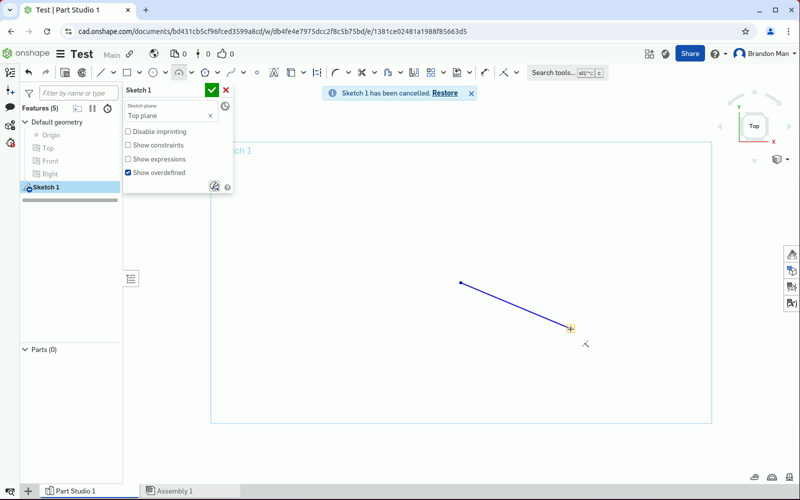
mouse_move(572, 325)
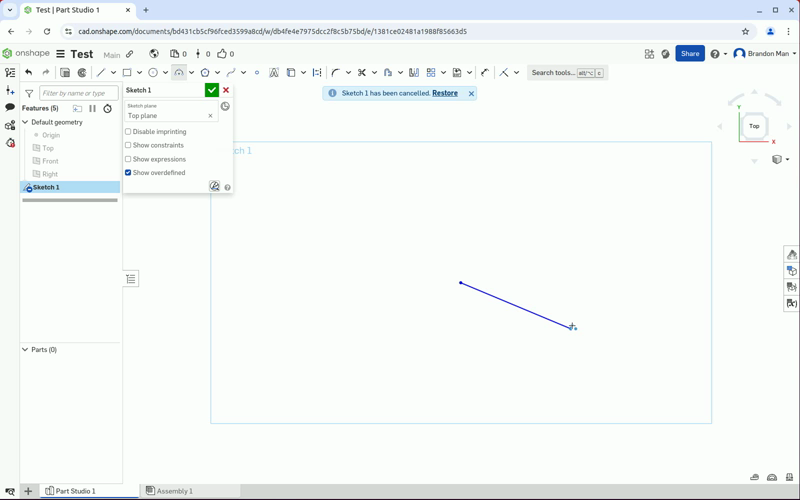
scroll(6)
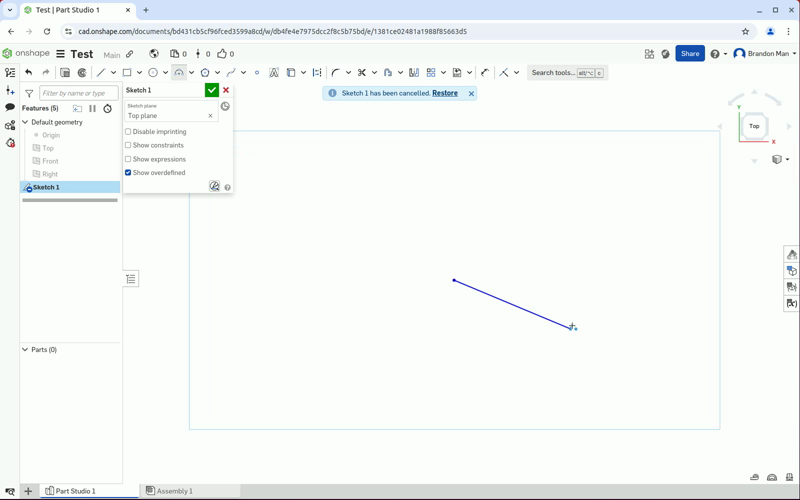
scroll(6)
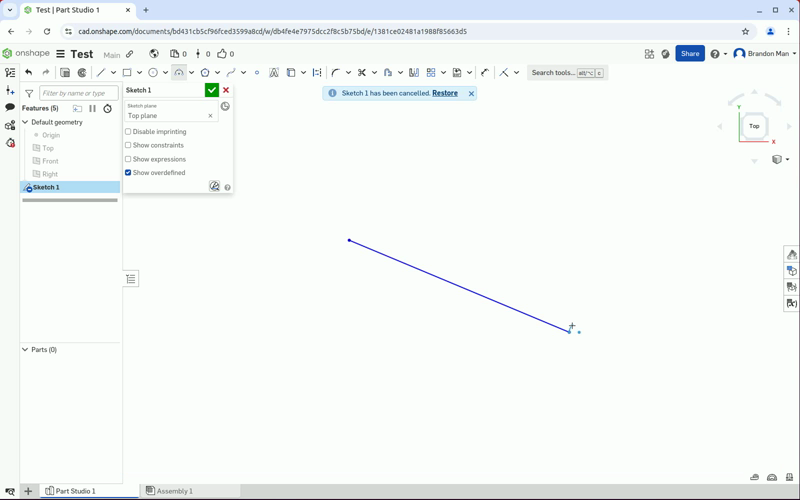
scroll(6)
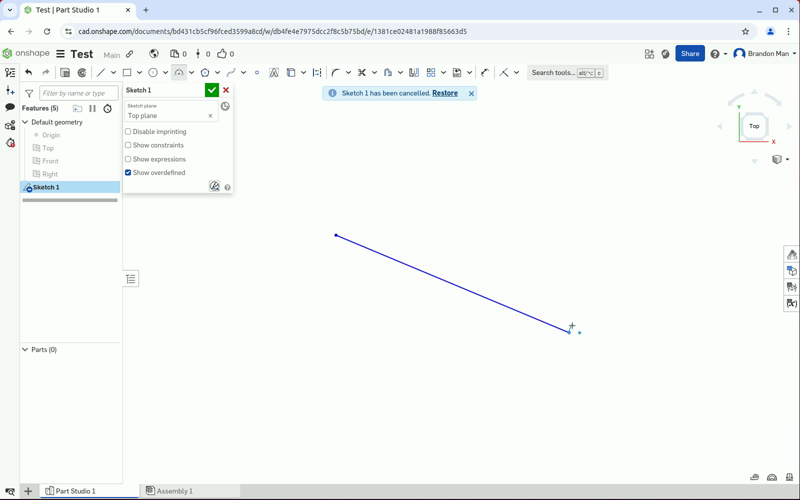
scroll(6)
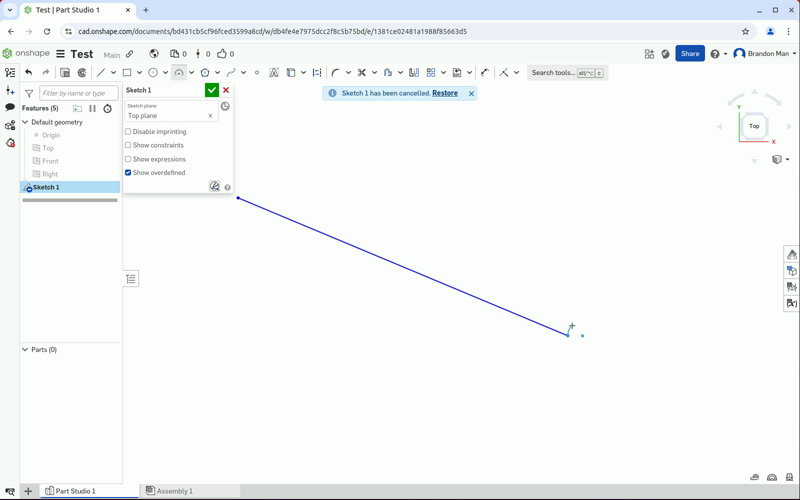
scroll(6)
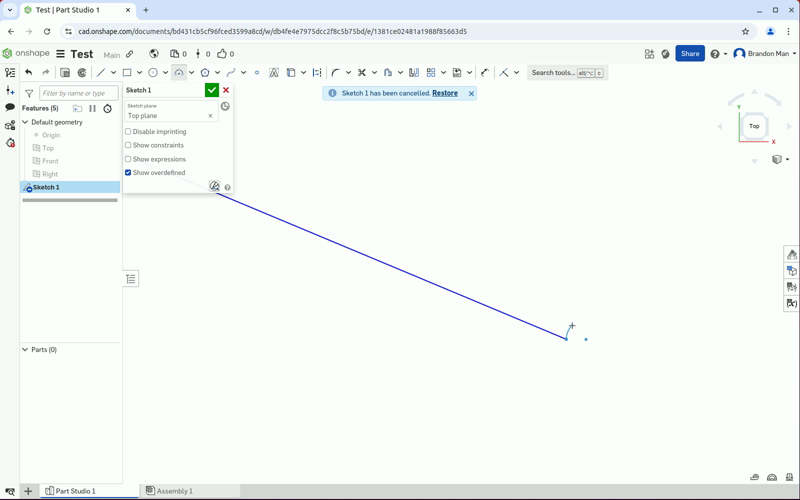
scroll(6)
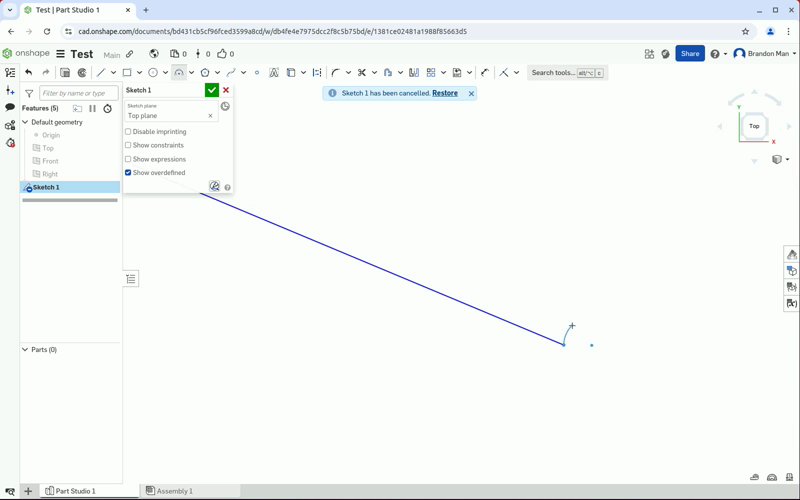
scroll(6)
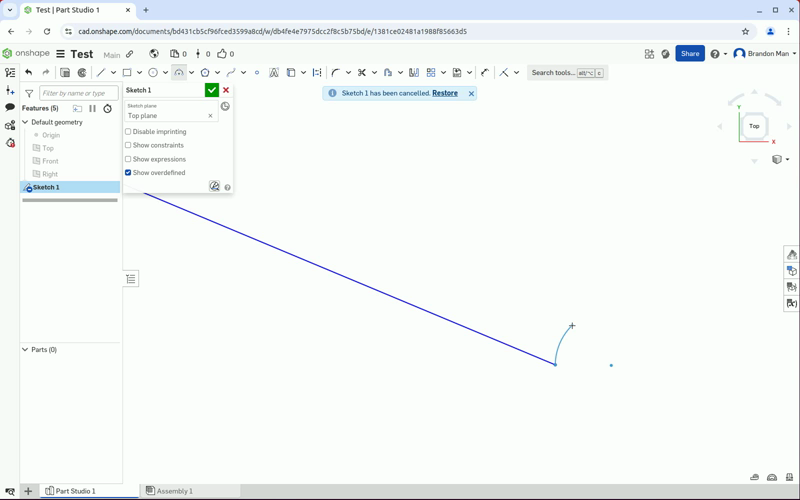
click(572, 325)
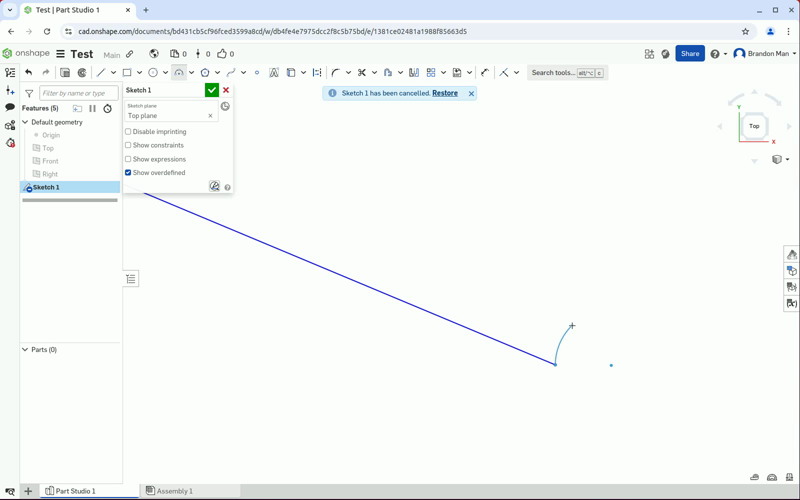
scroll(-6)
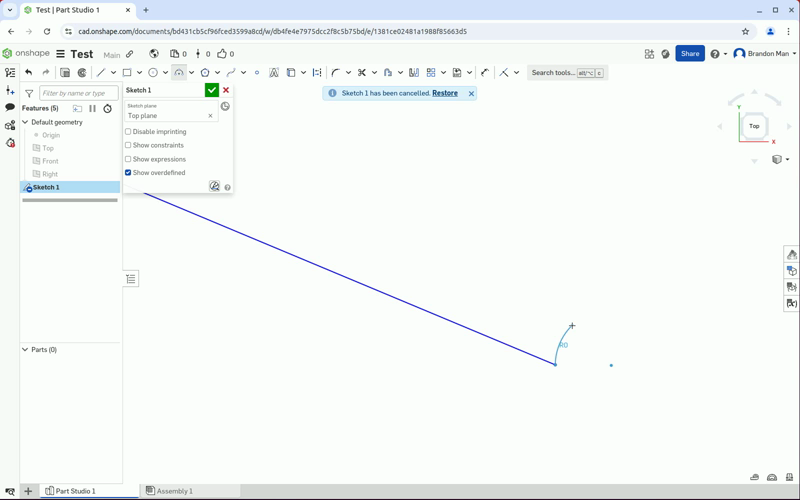
scroll(-6)
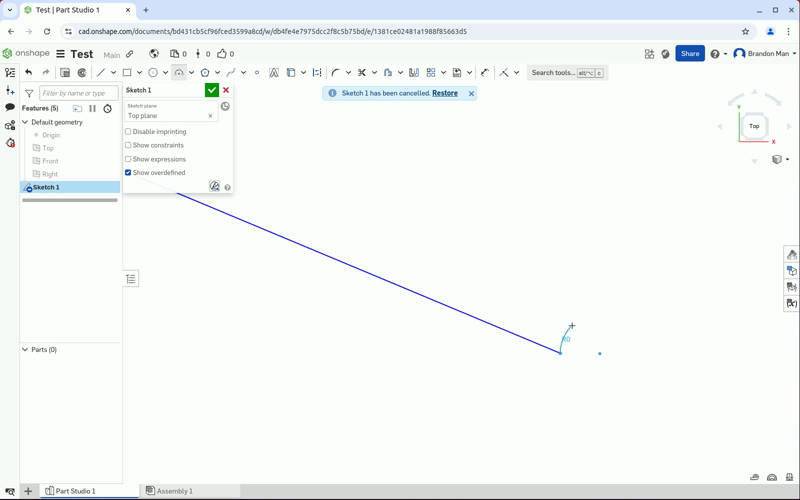
scroll(-6)
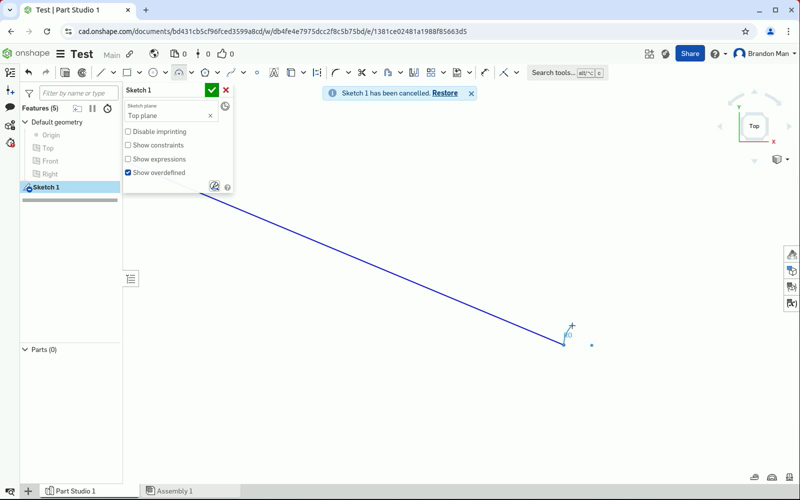
scroll(-6)
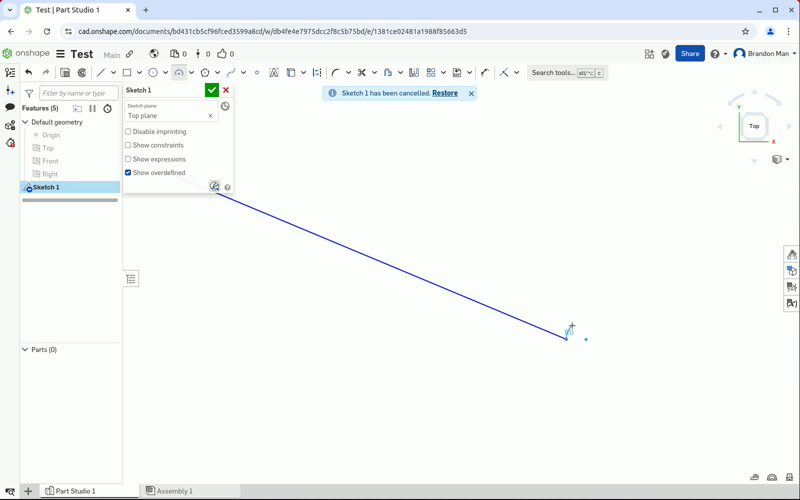
scroll(-6)
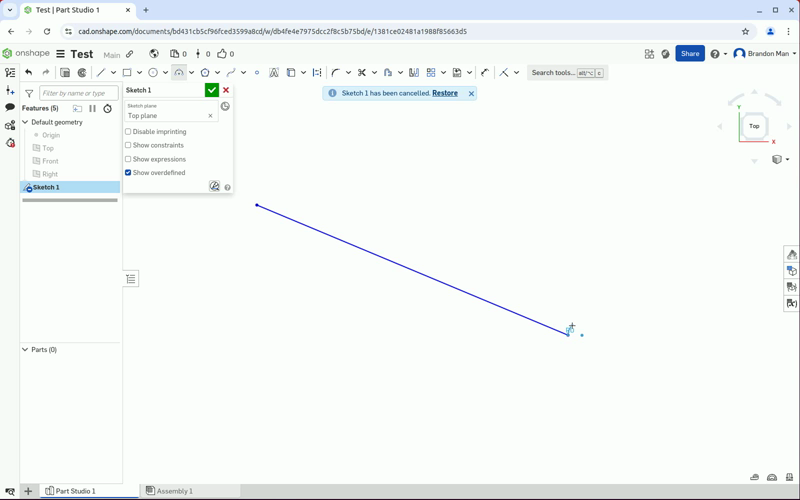
scroll(-6)
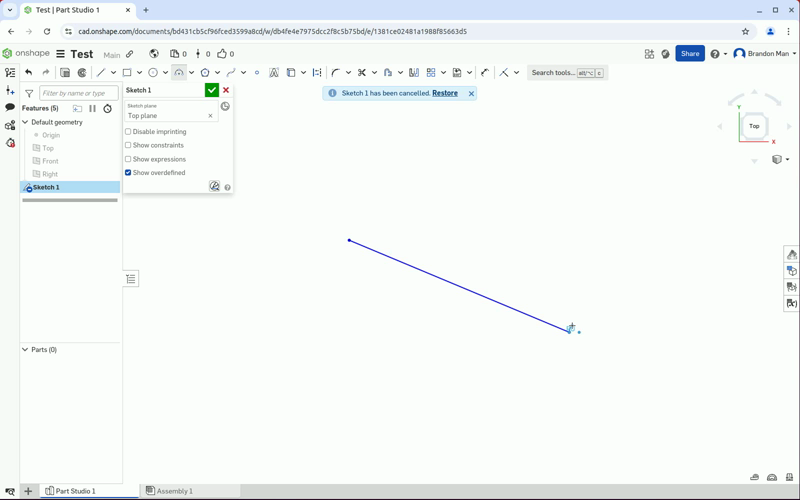
scroll(-6)
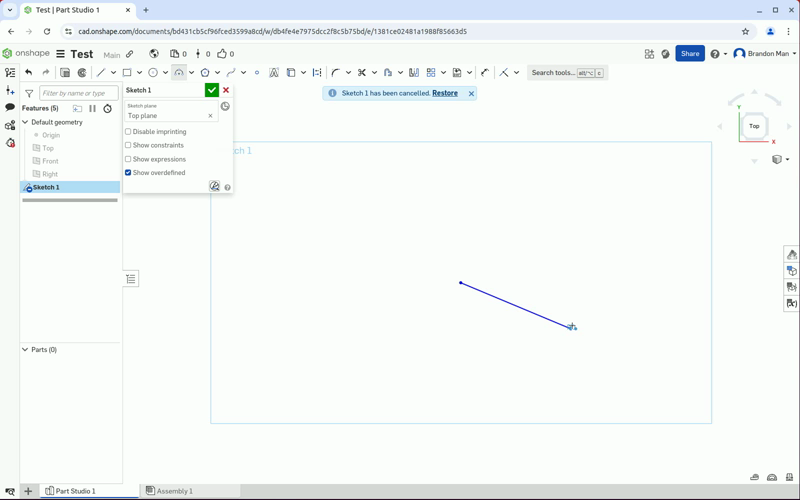
mouse_move(569, 326)
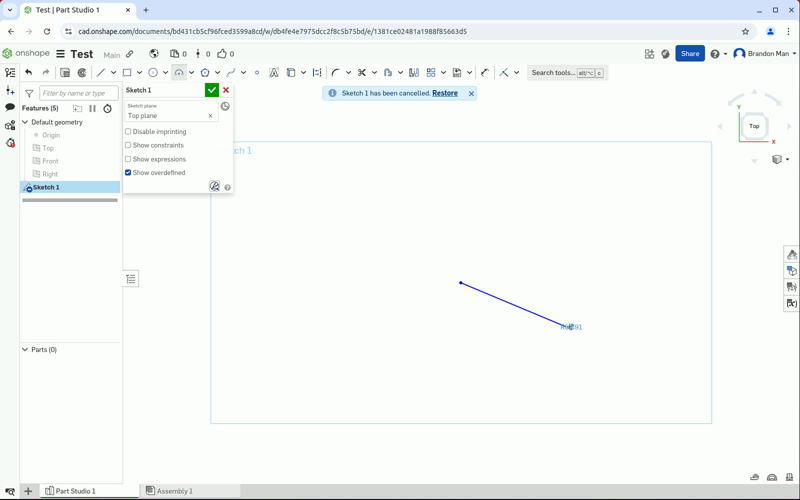
scroll(6)
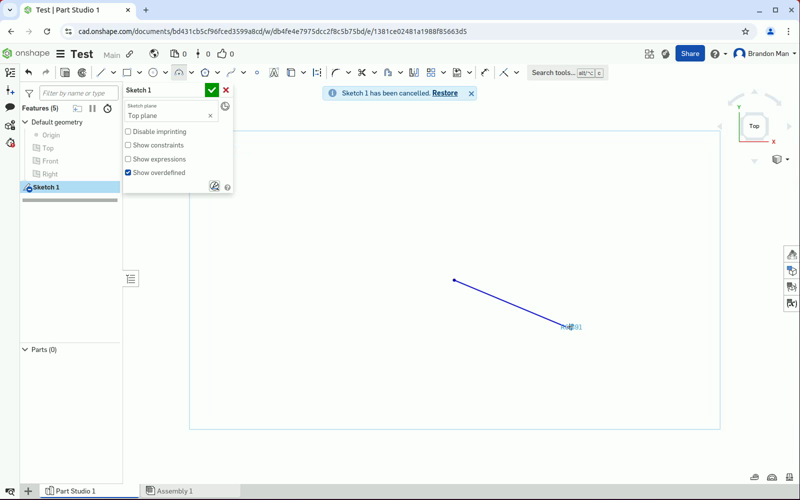
scroll(6)
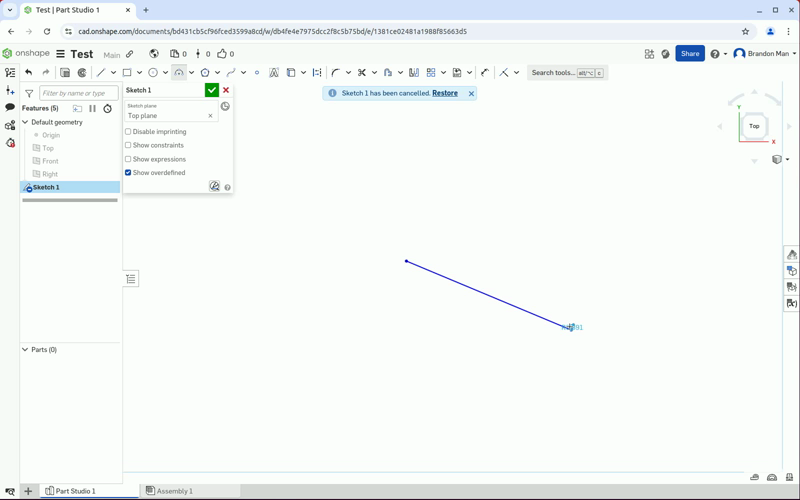
scroll(6)
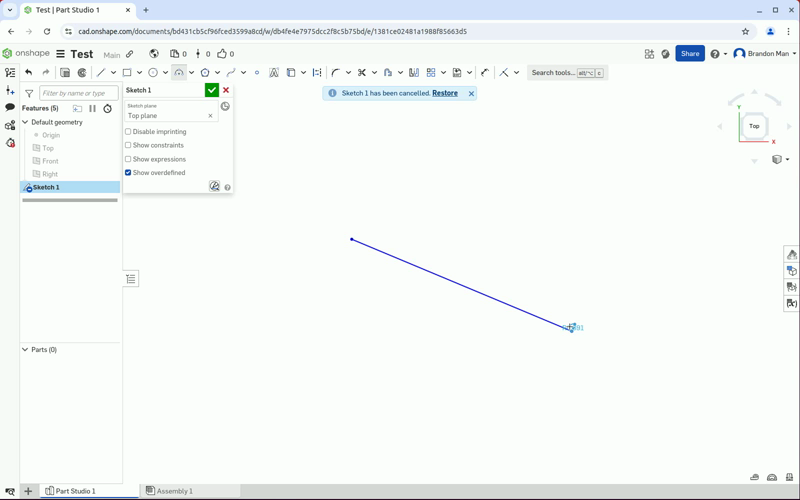
scroll(6)
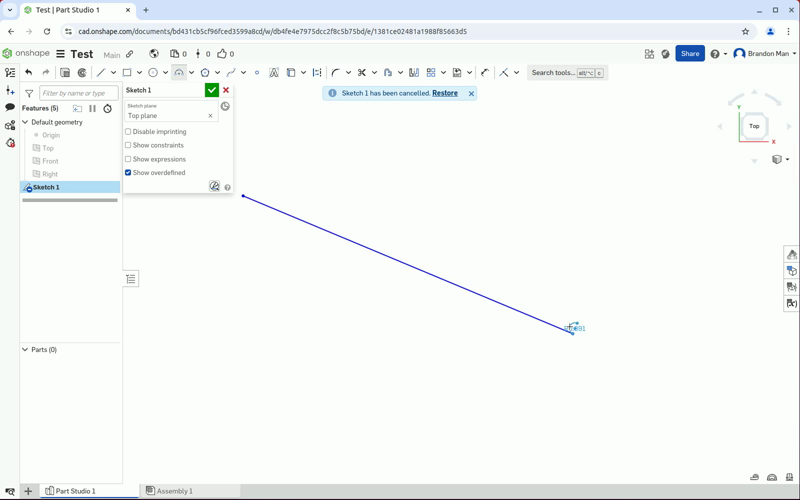
scroll(6)
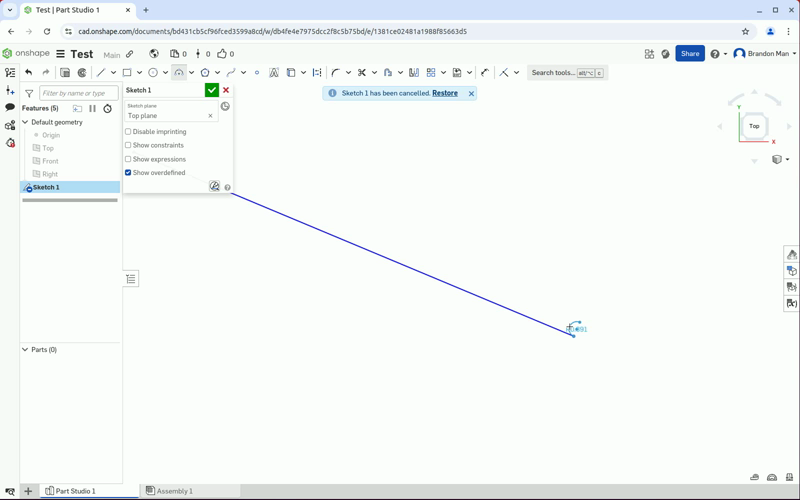
scroll(6)
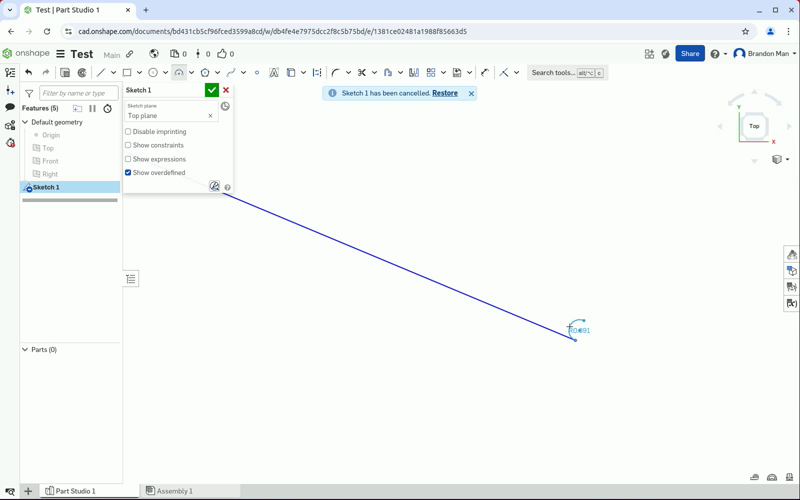
scroll(6)
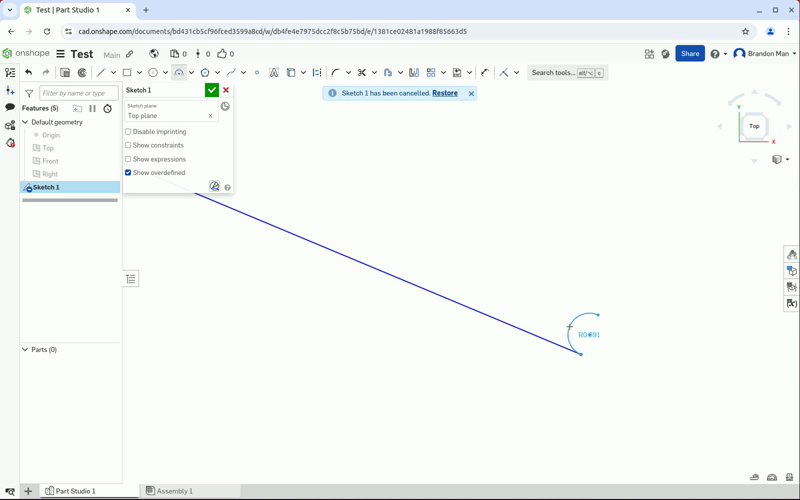
click(569, 326)
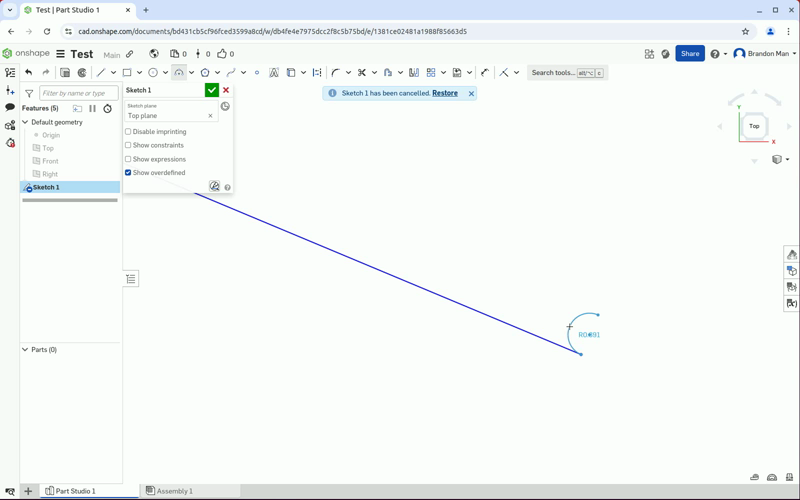
scroll(-6)
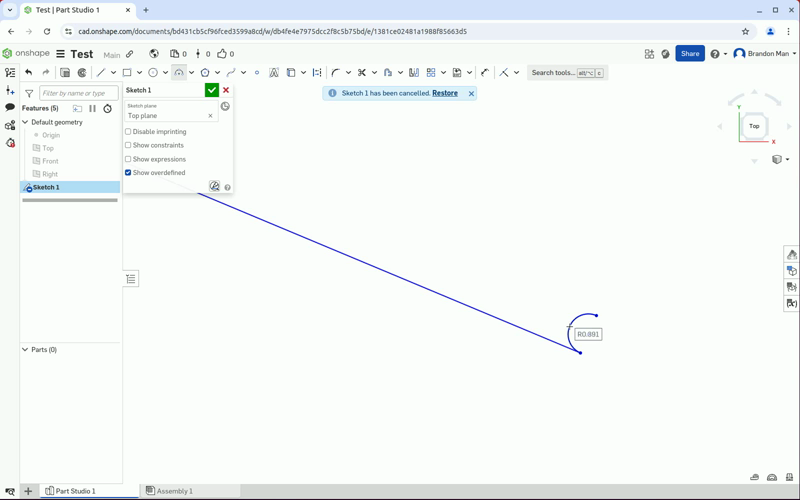
scroll(-6)
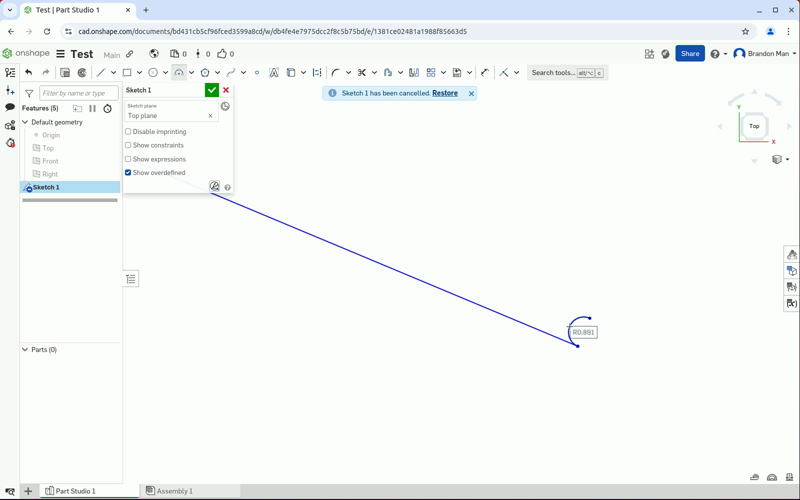
scroll(-6)
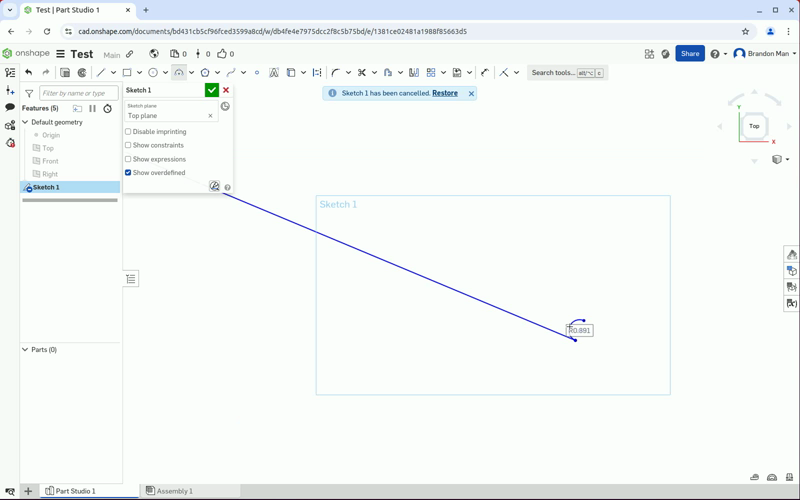
scroll(-6)
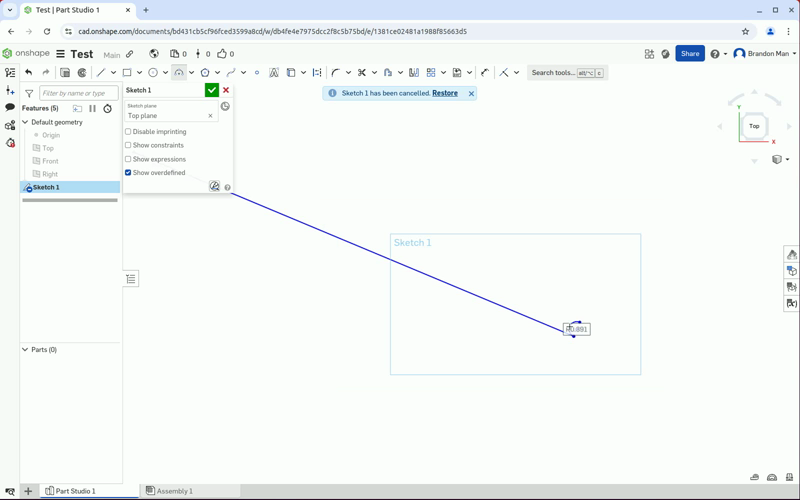
scroll(-6)
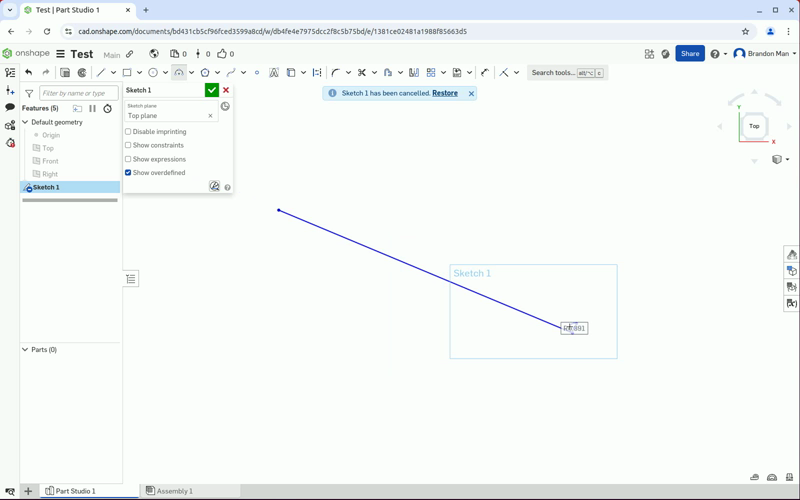
scroll(-6)
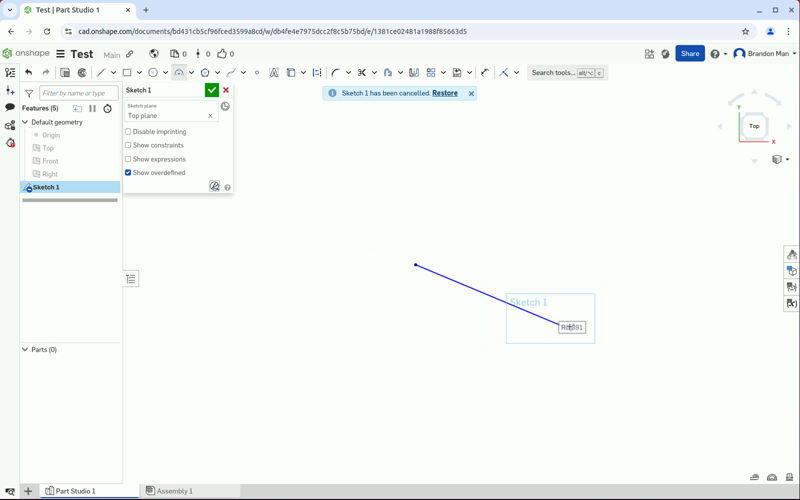
scroll(-6)
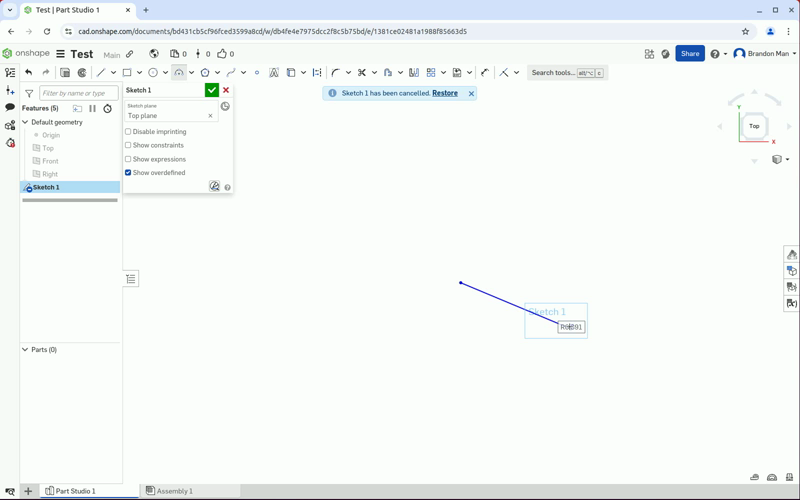
key_up(shift)
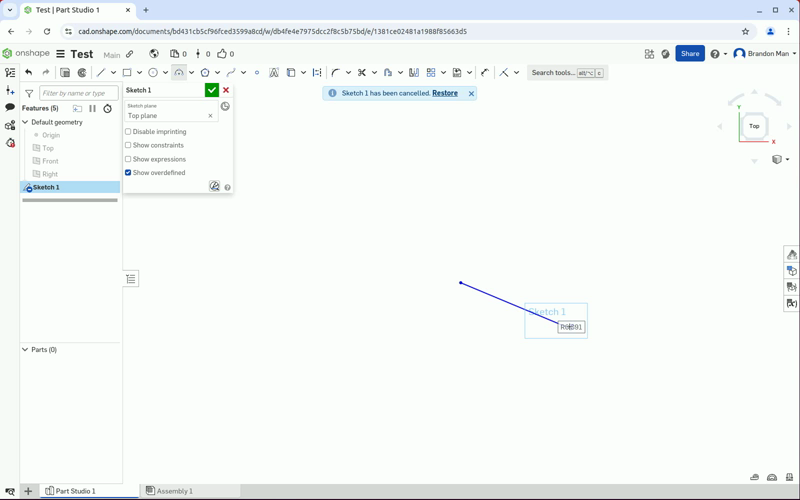
key(esc)
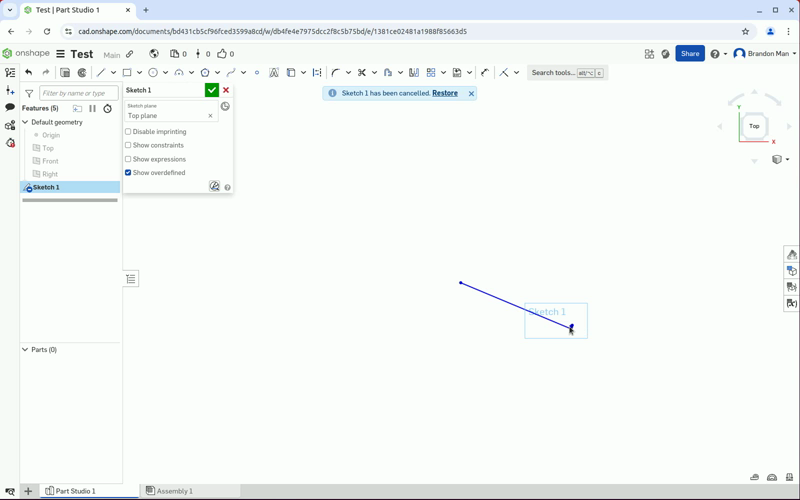
key(l)
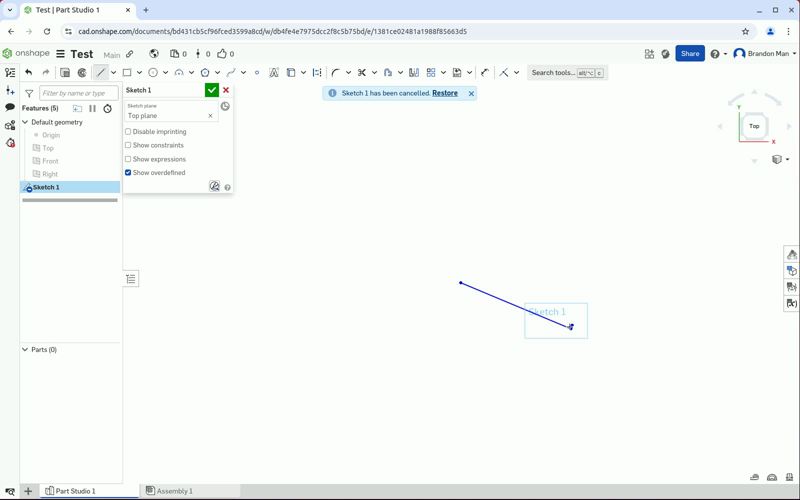
mouse_move(572, 325)
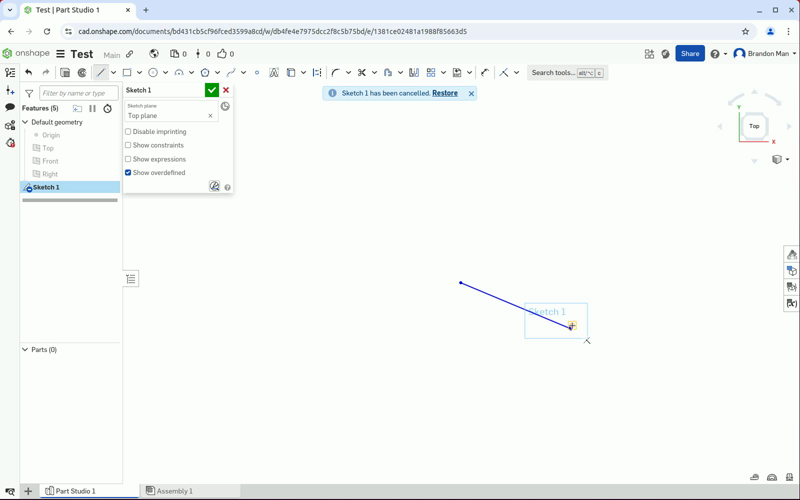
scroll(6)
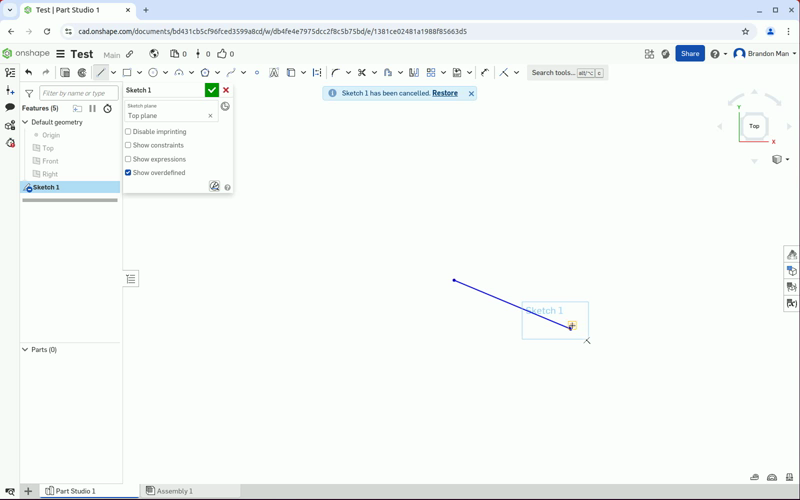
scroll(6)
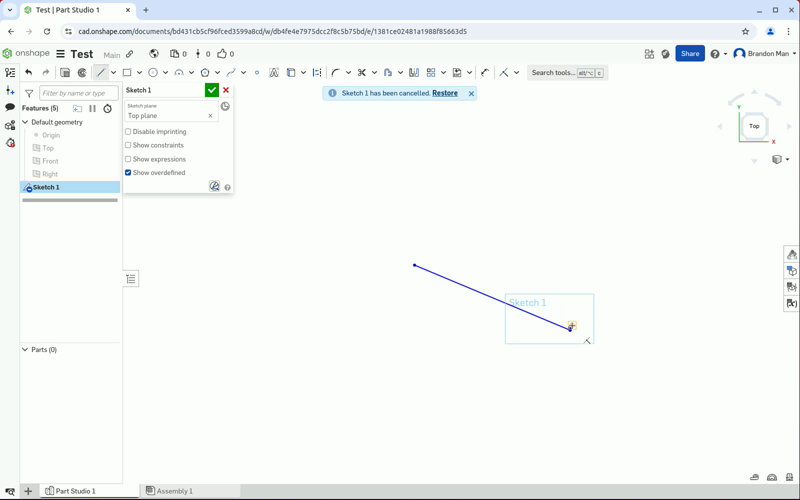
scroll(6)
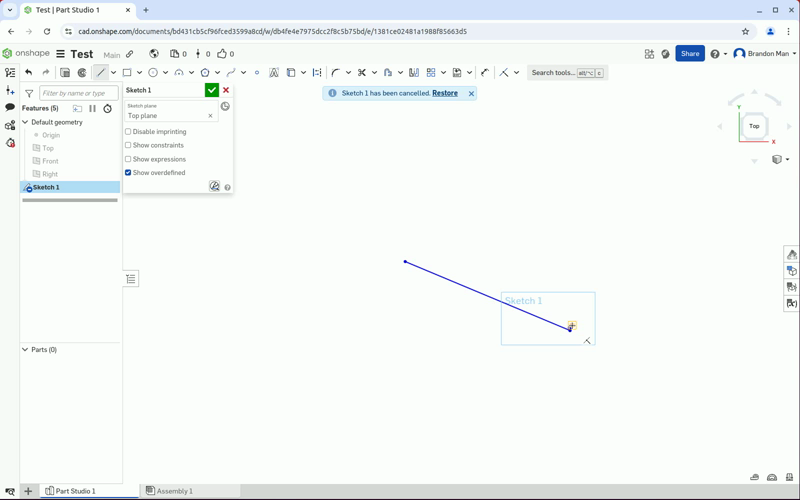
scroll(6)
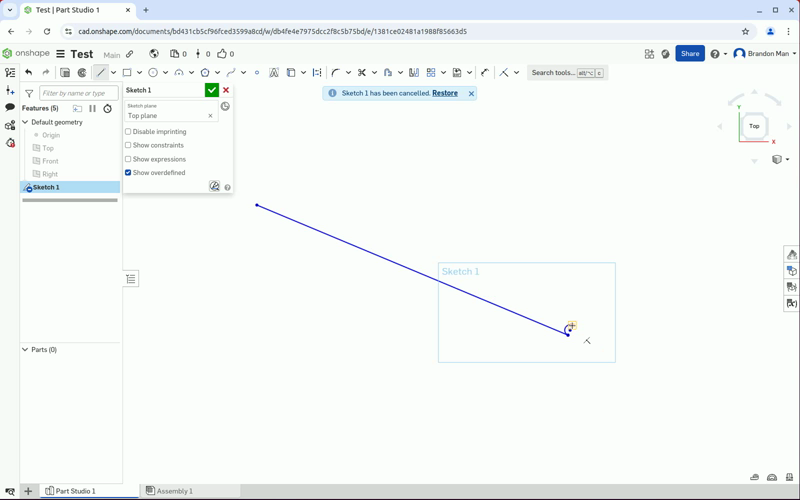
scroll(6)
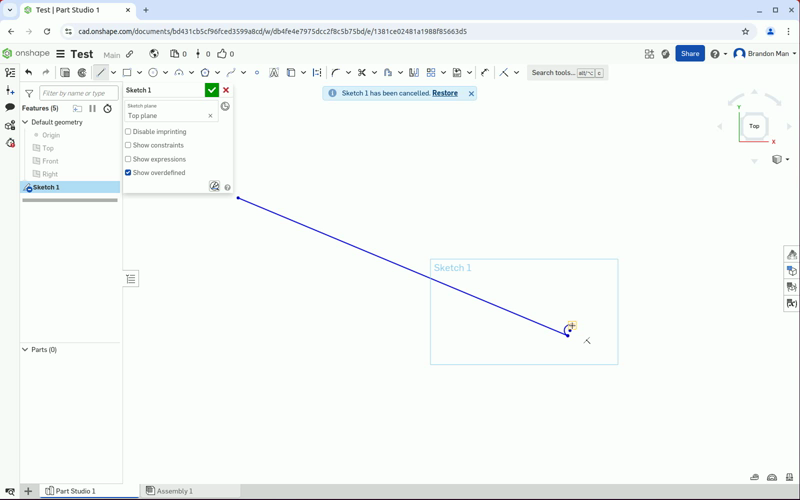
scroll(6)
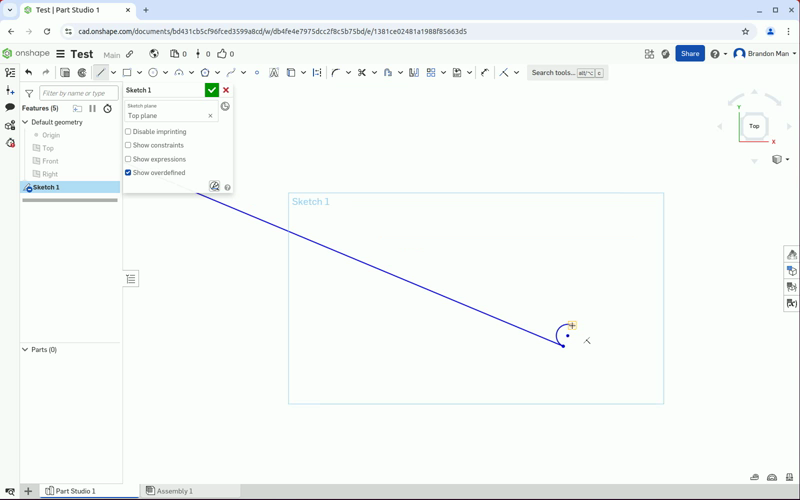
scroll(6)
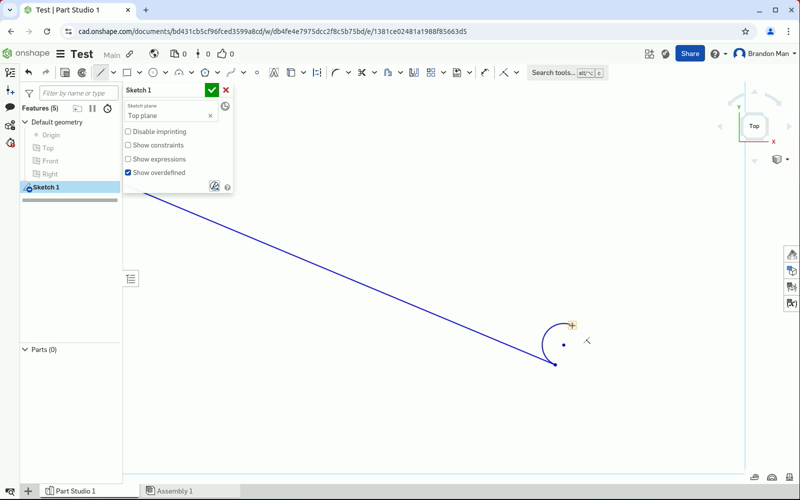
click(572, 325)
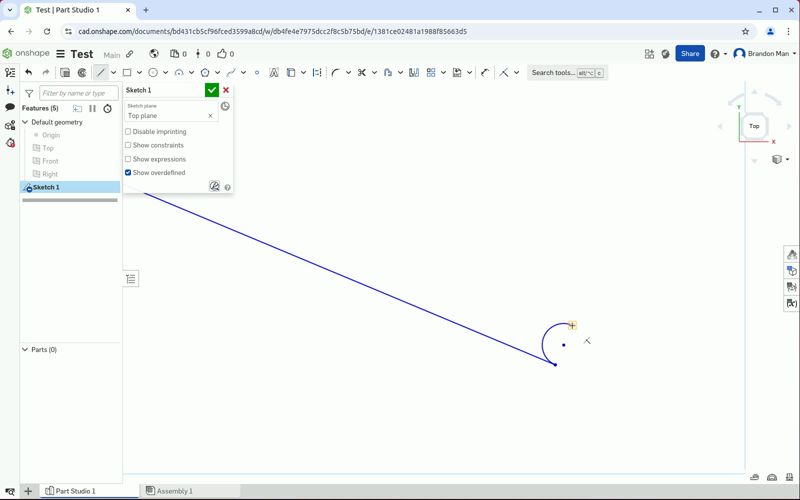
scroll(-6)
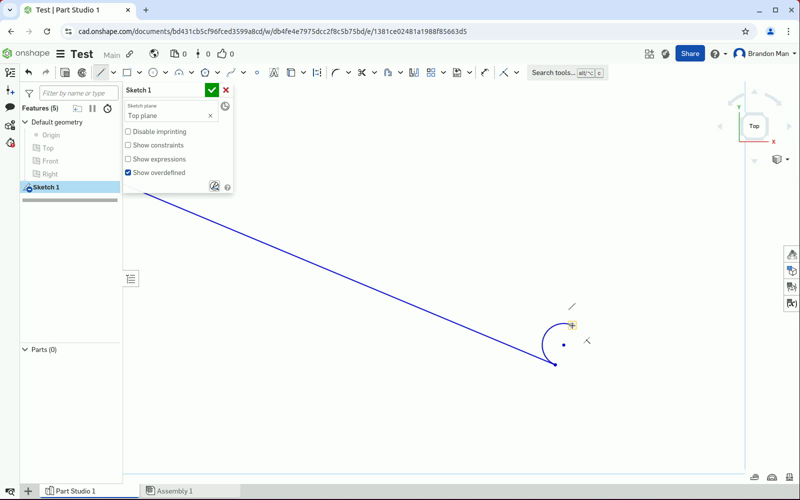
scroll(-6)
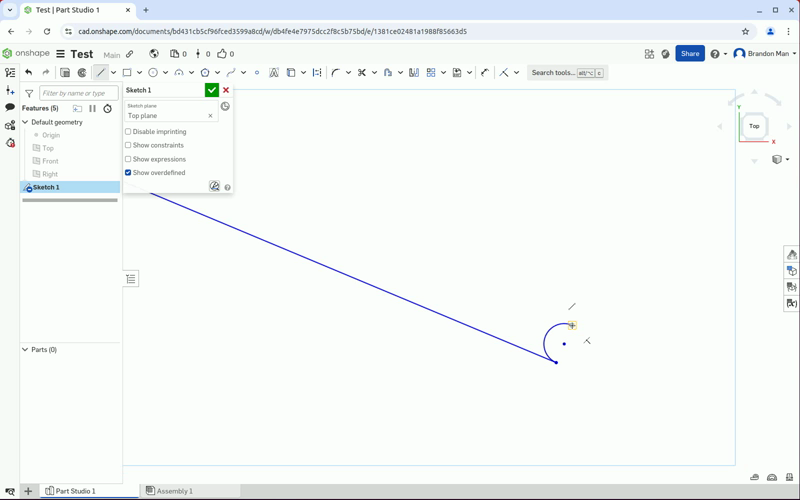
scroll(-6)
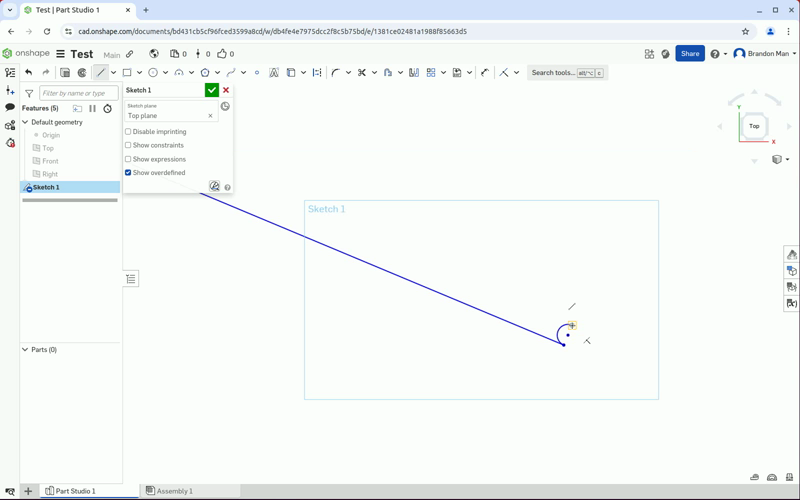
scroll(-6)
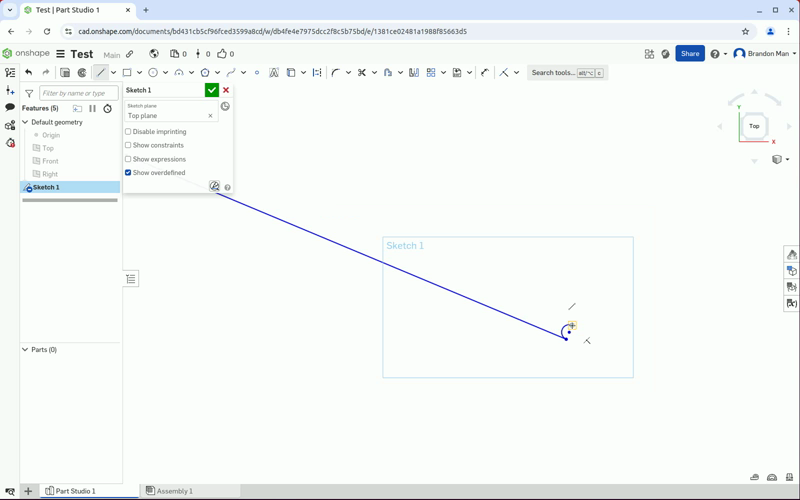
scroll(-6)
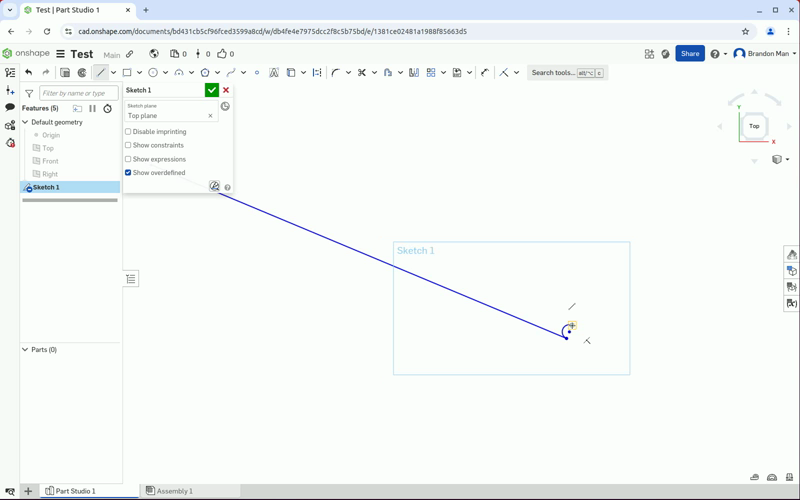
scroll(-6)
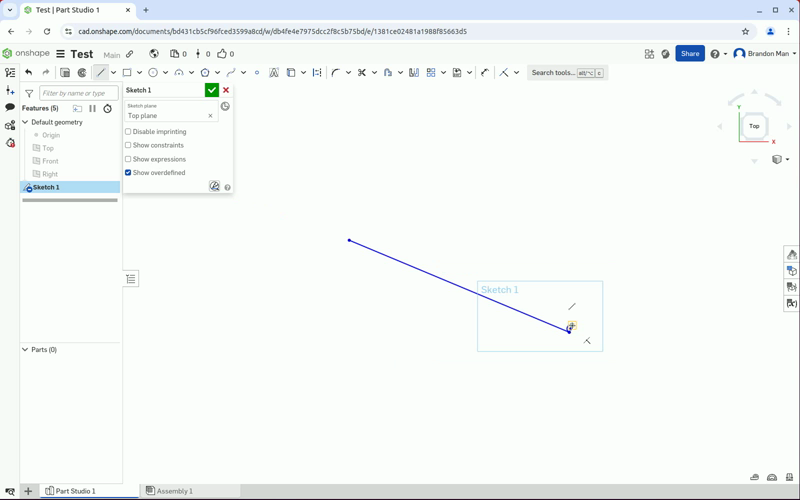
scroll(-6)
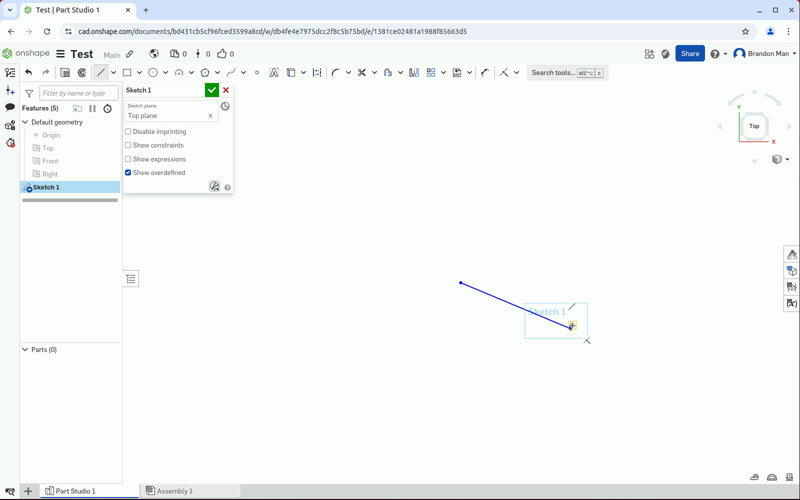
key_down(shift)
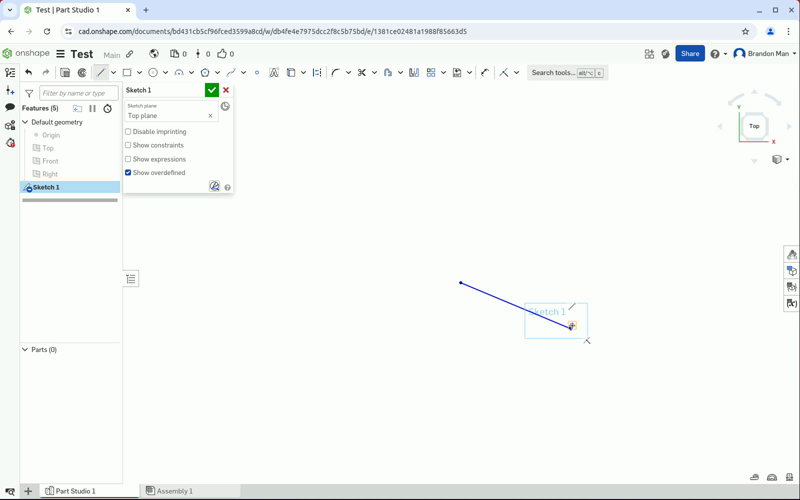
mouse_move(460, 264)
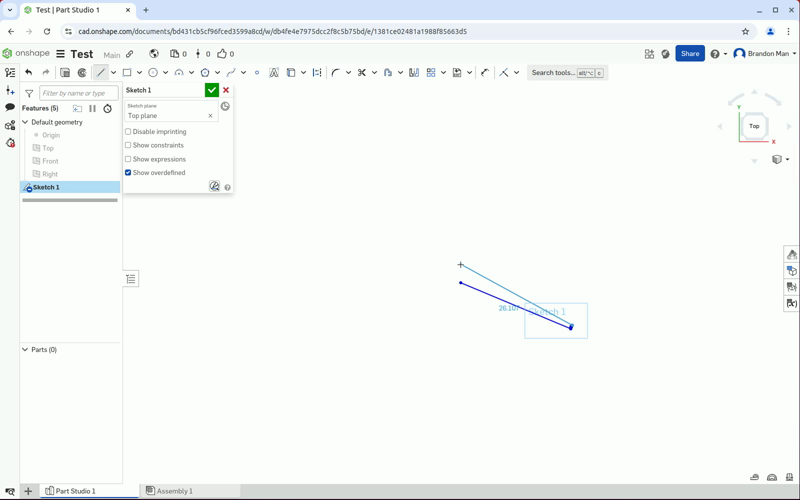
click(460, 264)
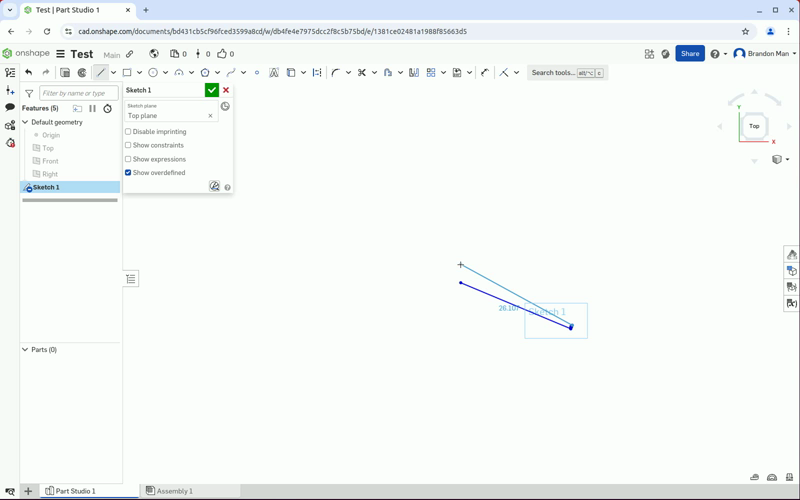
key_up(shift)
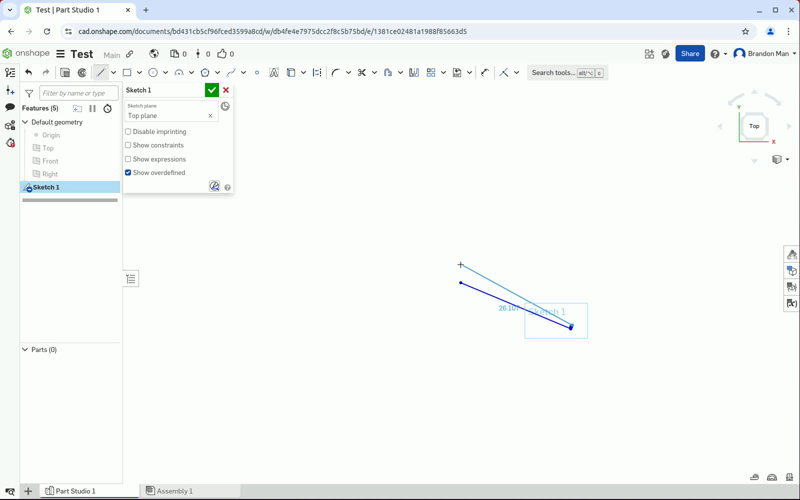
mouse_move(490, 264)
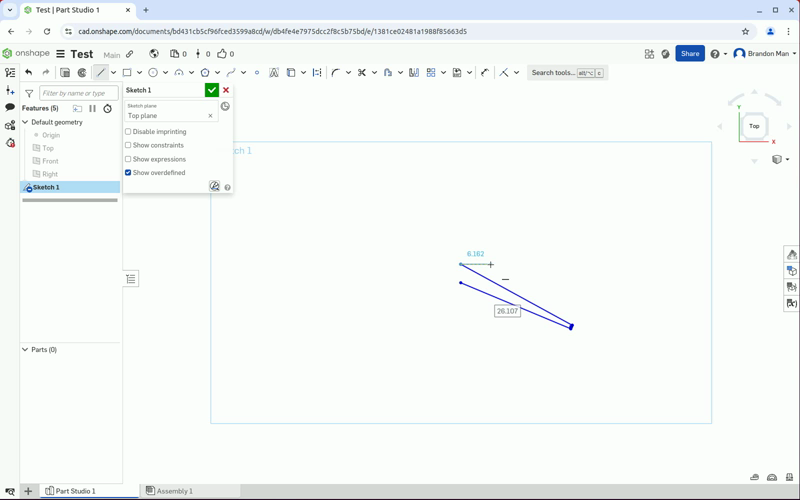
key_down(shift)
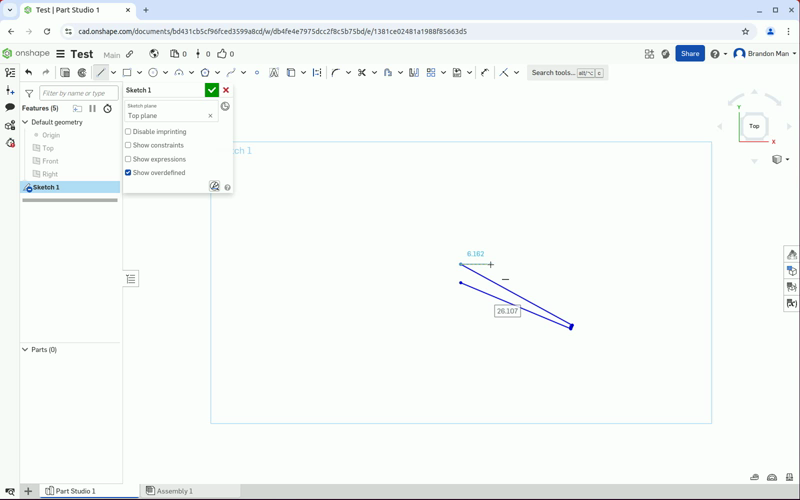
mouse_move(460, 282)
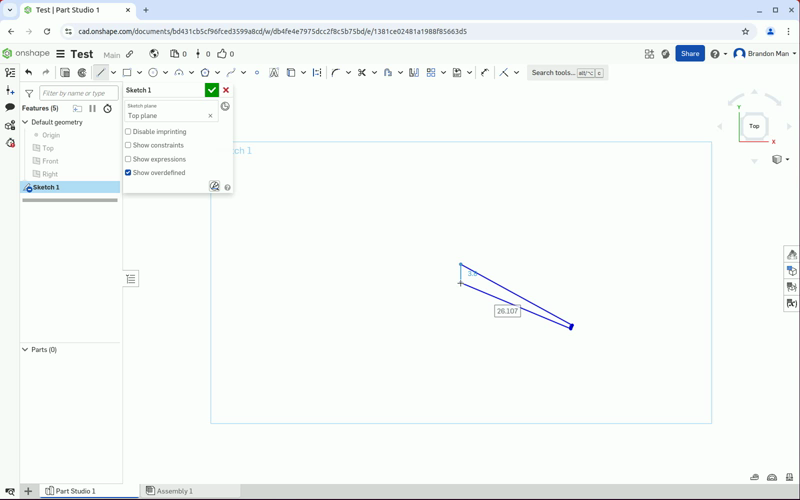
key_up(shift)
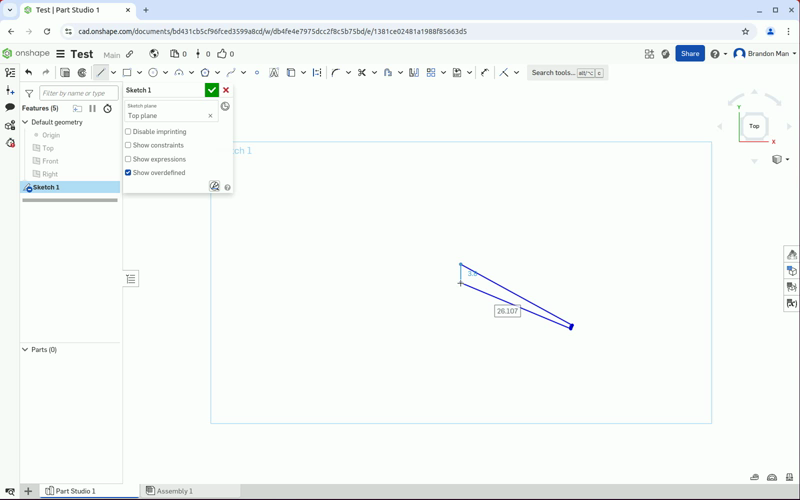
click(460, 282)
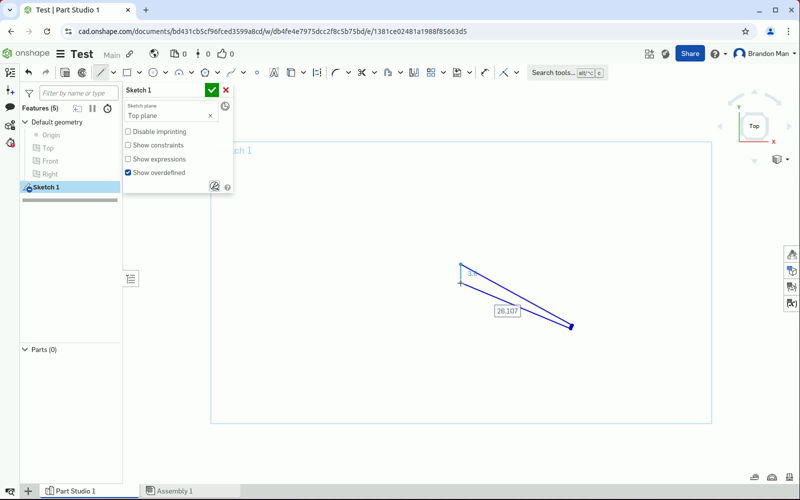
key(esc)
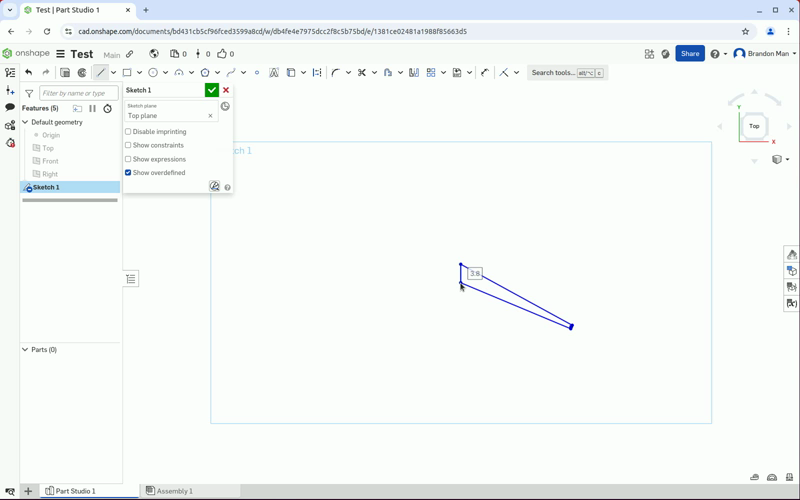
mouse_move(499, 290)
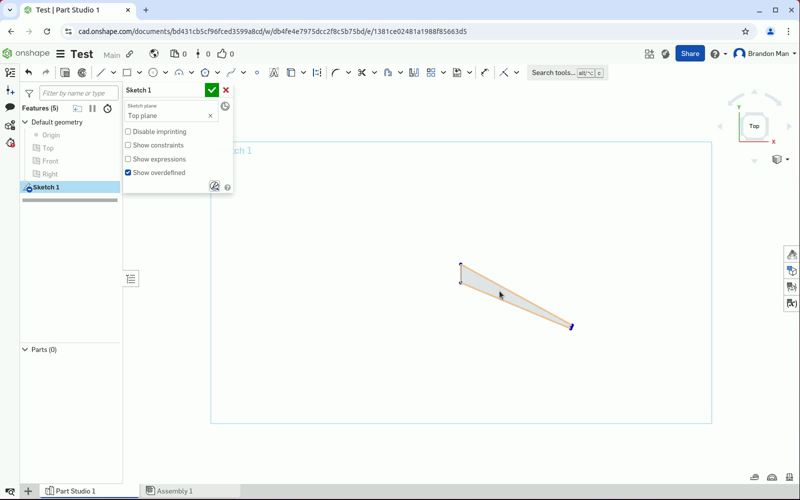
scroll(6)
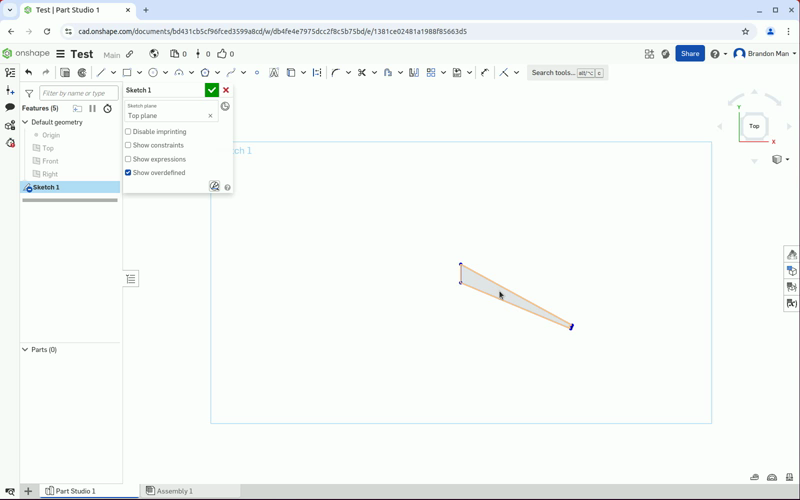
scroll(6)
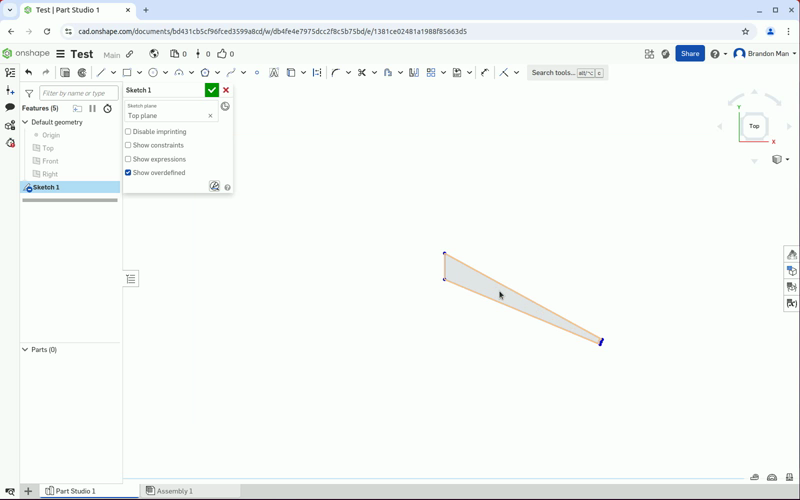
scroll(6)
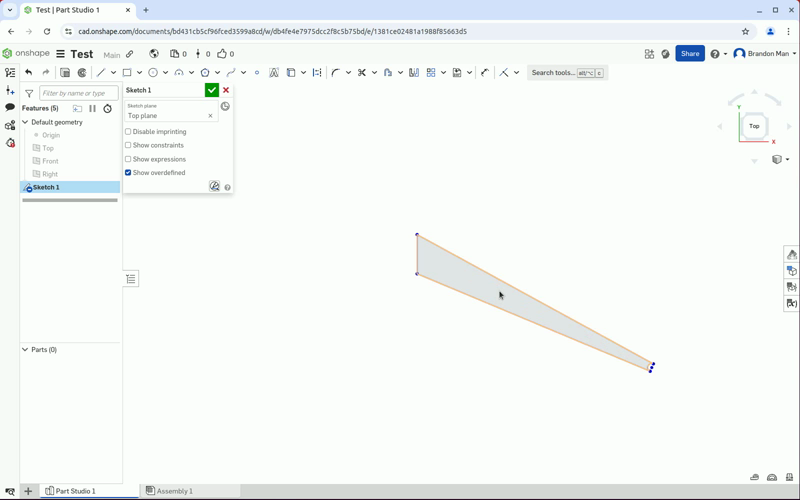
scroll(6)
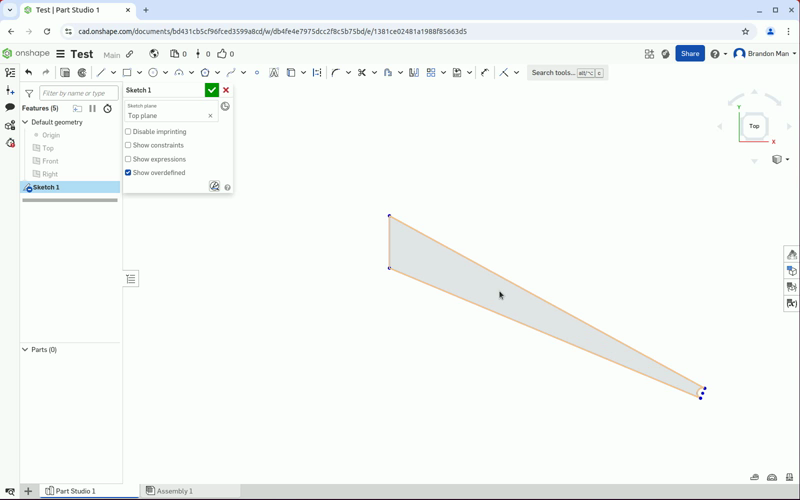
scroll(6)
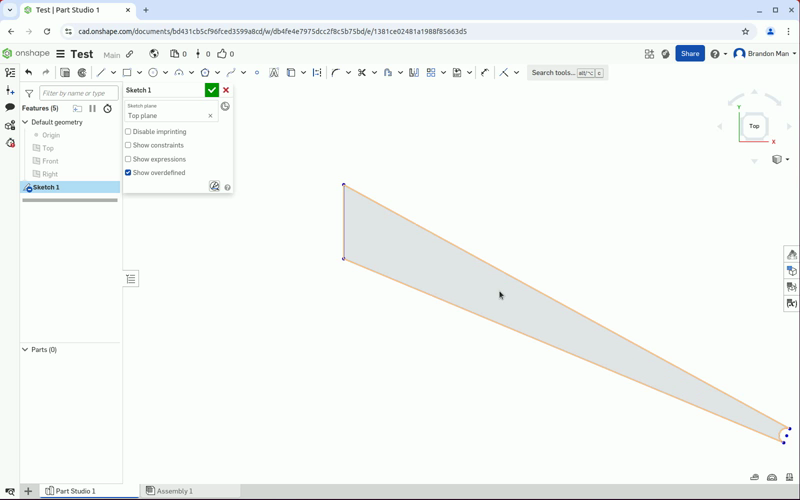
scroll(6)
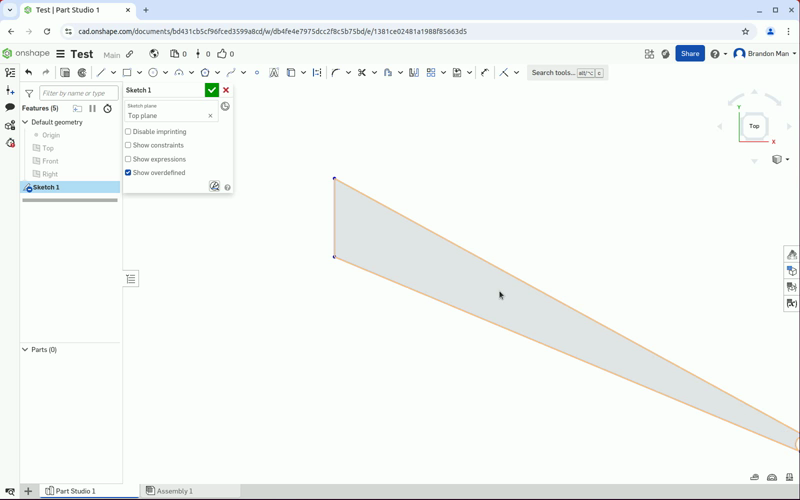
scroll(6)
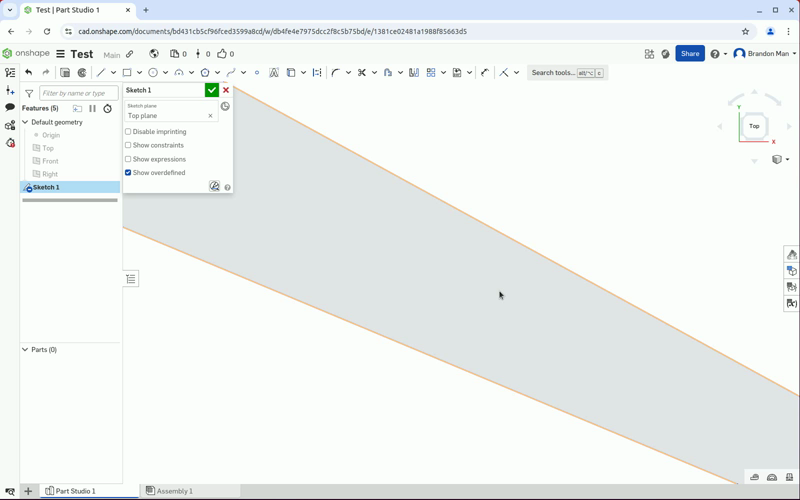
click(499, 290)
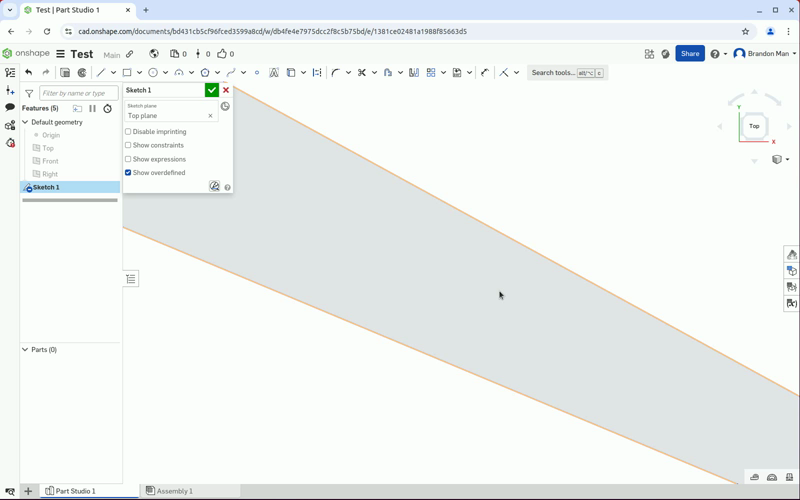
scroll(-6)
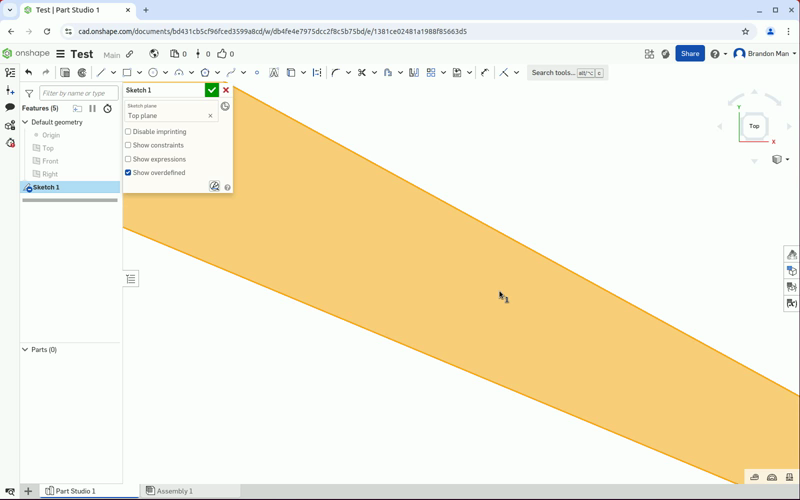
scroll(-6)
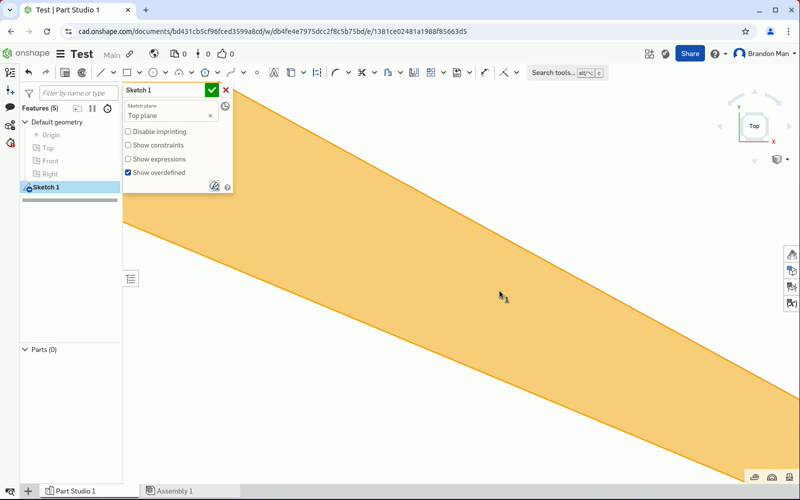
scroll(-6)
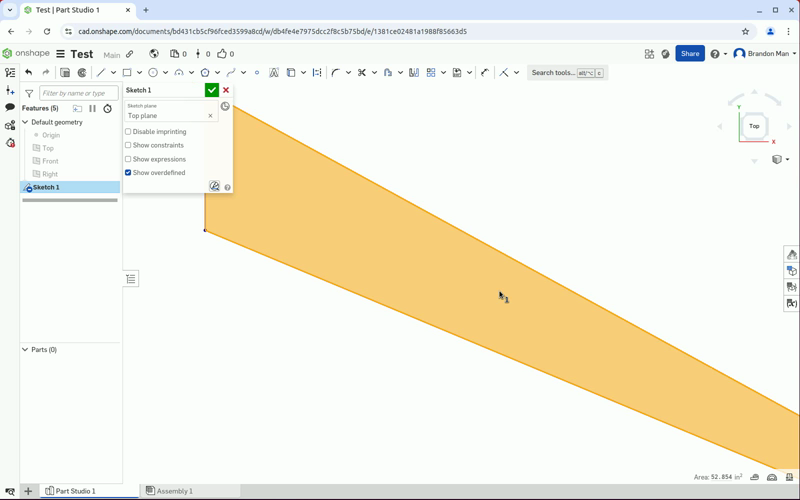
scroll(-6)
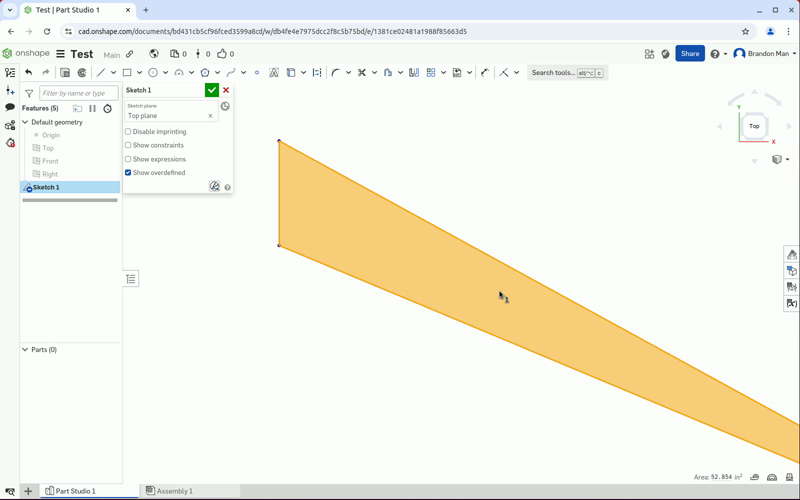
scroll(-6)
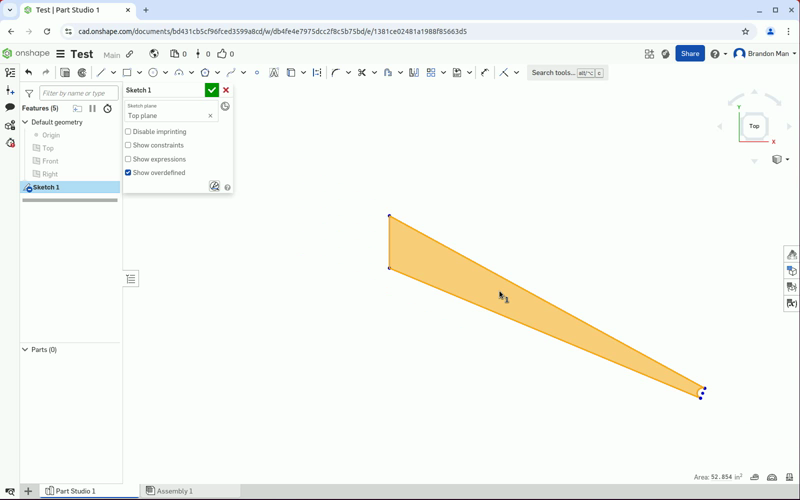
scroll(-6)
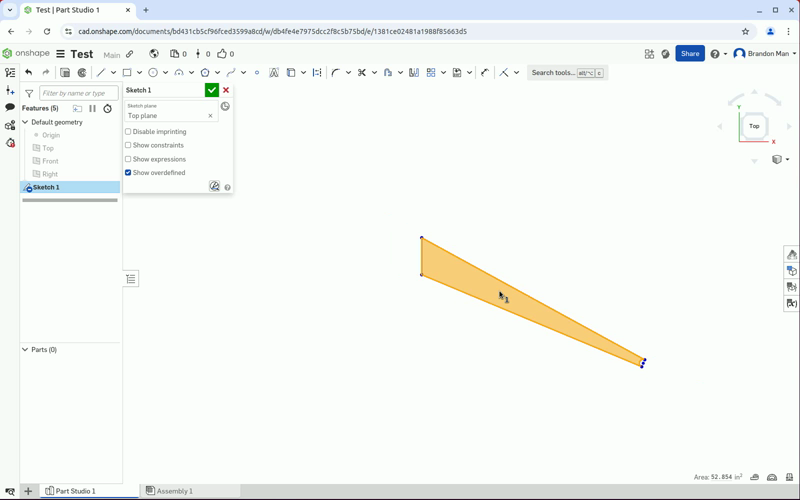
scroll(-6)
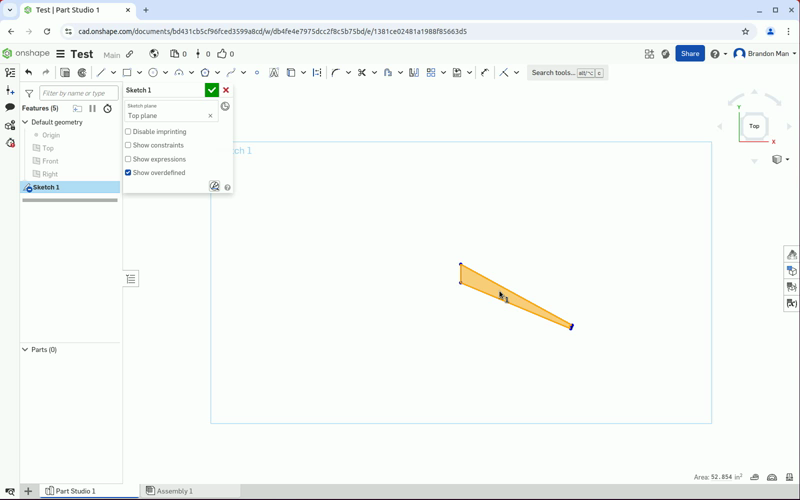
mouse_move(73, 352)
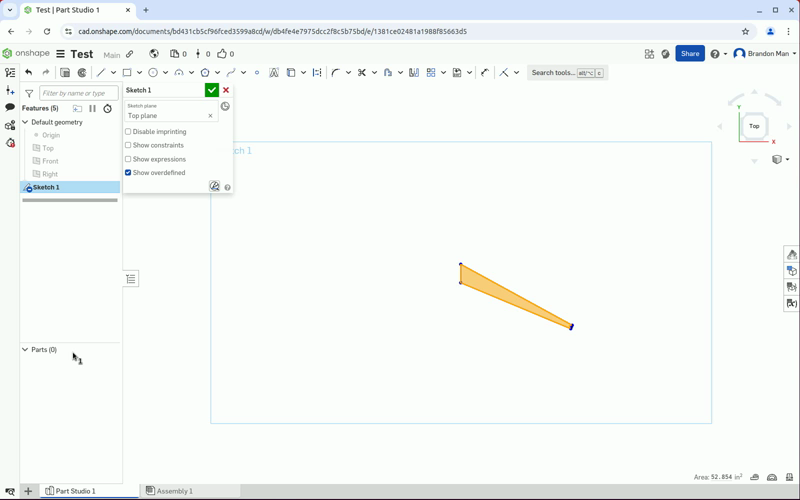
key(shift+y)
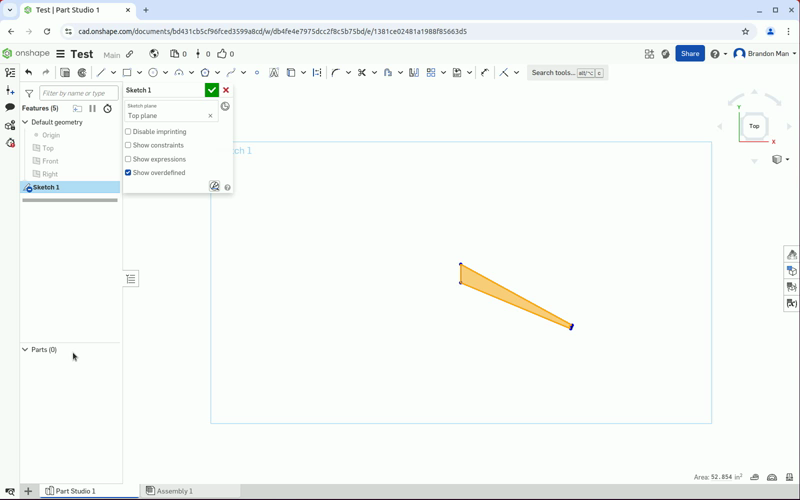
key(shift+e)
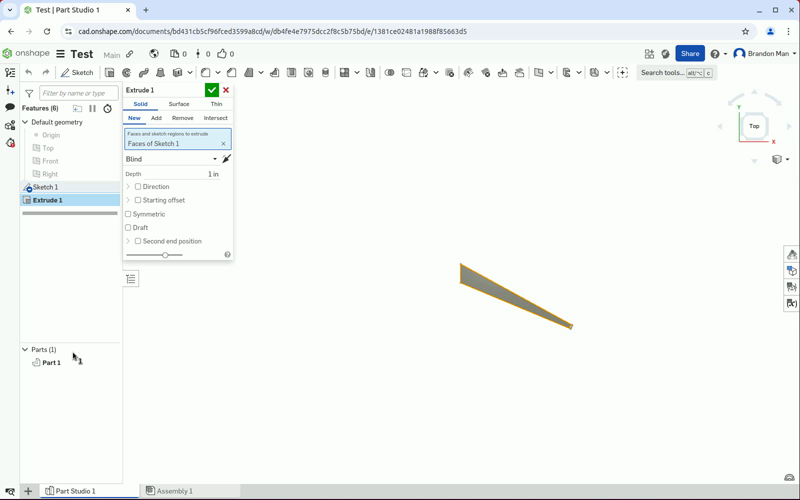
mouse_move(143, 106)
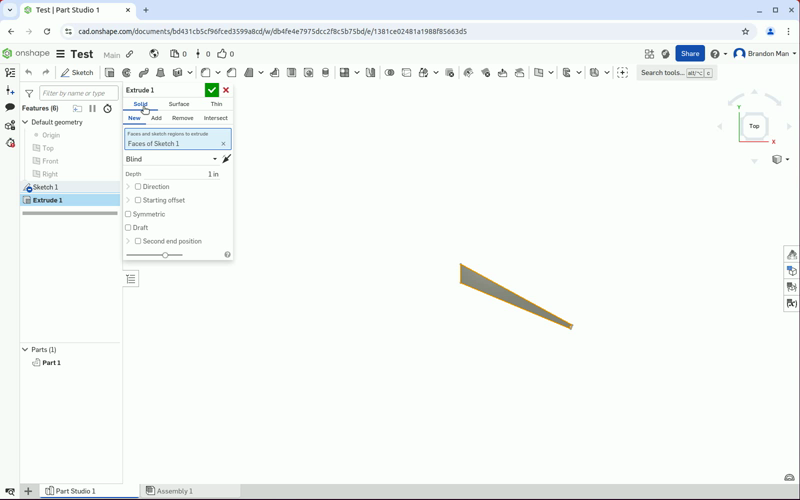
click(143, 106)
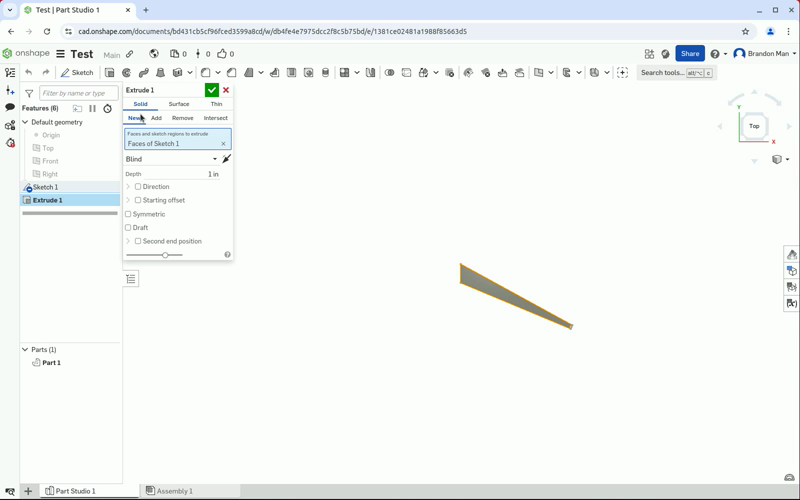
mouse_move(137, 120)
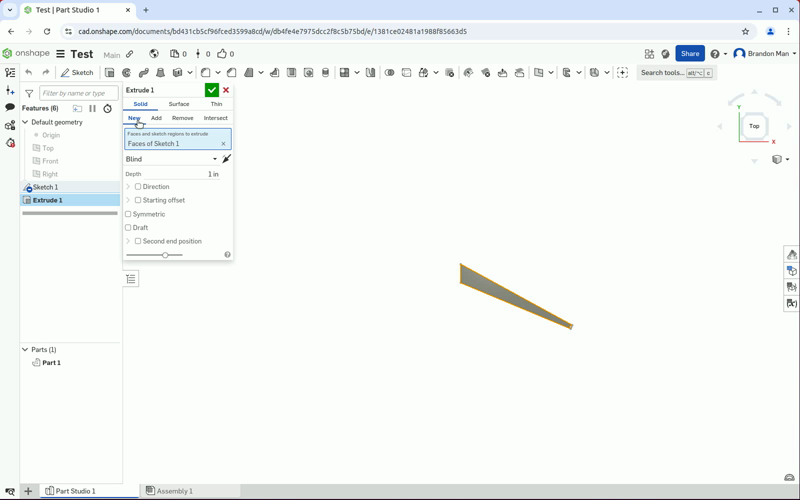
click(137, 120)
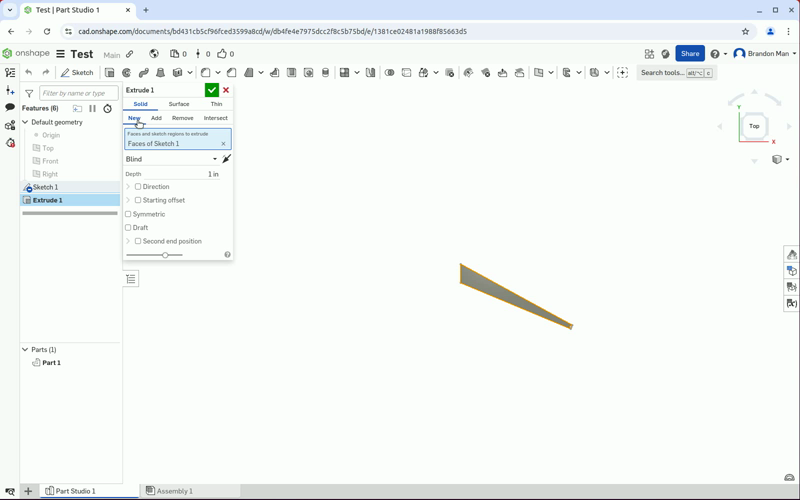
key(tab, 4)
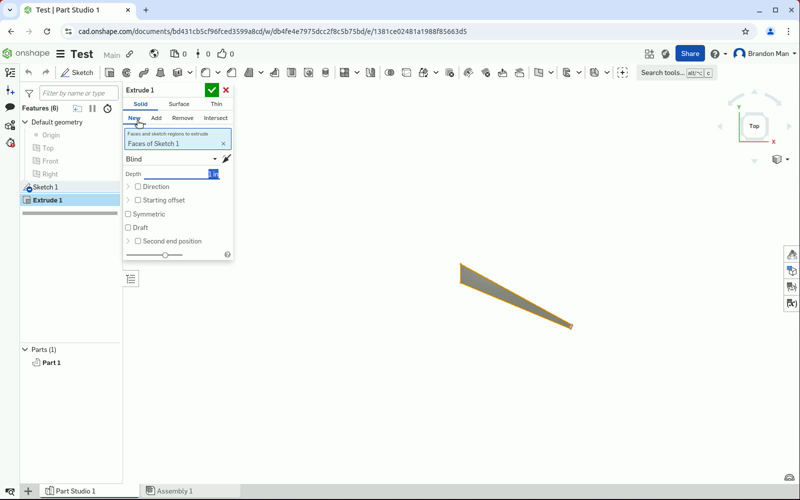
text(2.648)
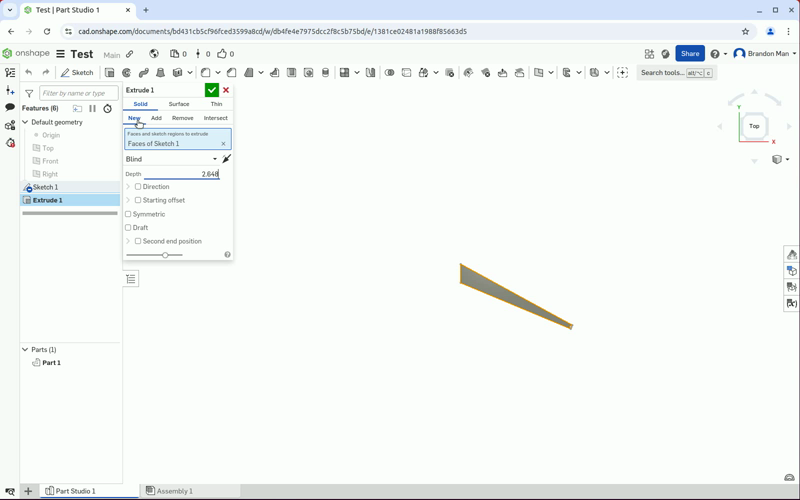
key(enter)
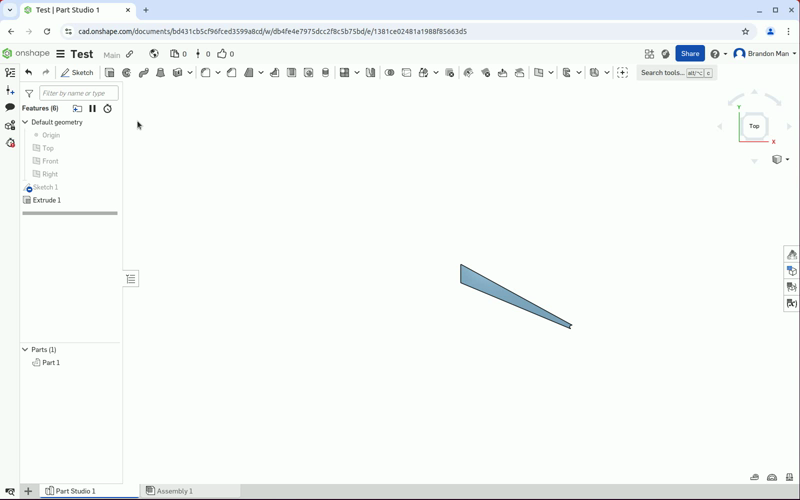
key(shift+h)
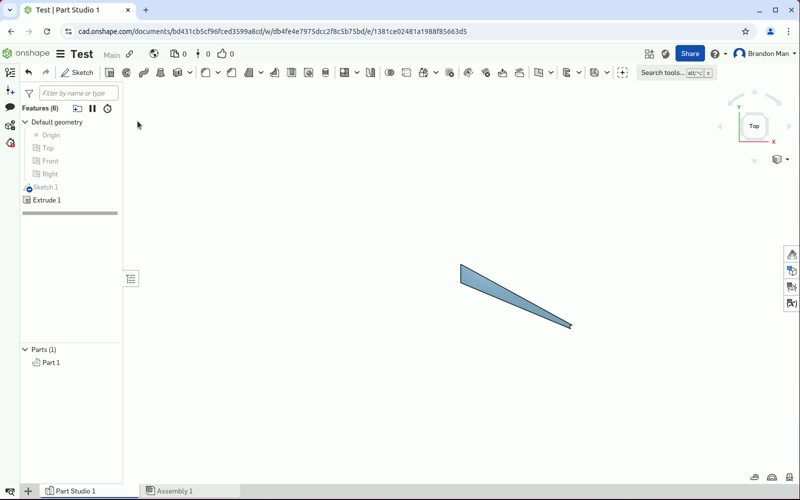
key(shift+h)
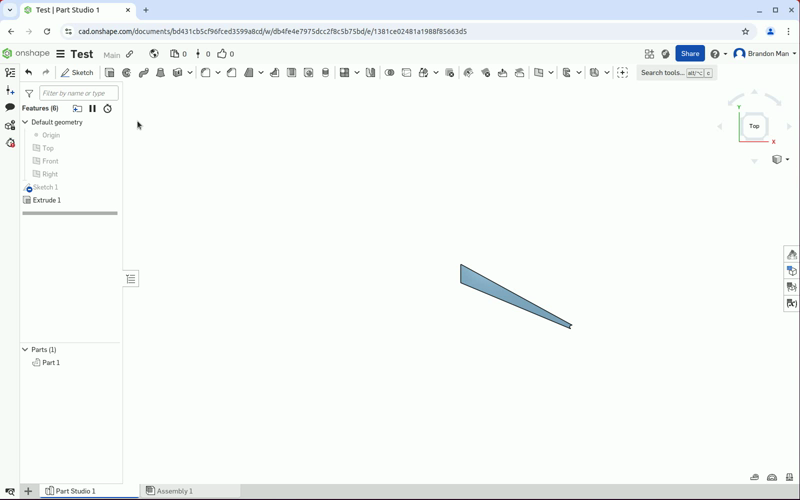
mouse_move(73, 189)
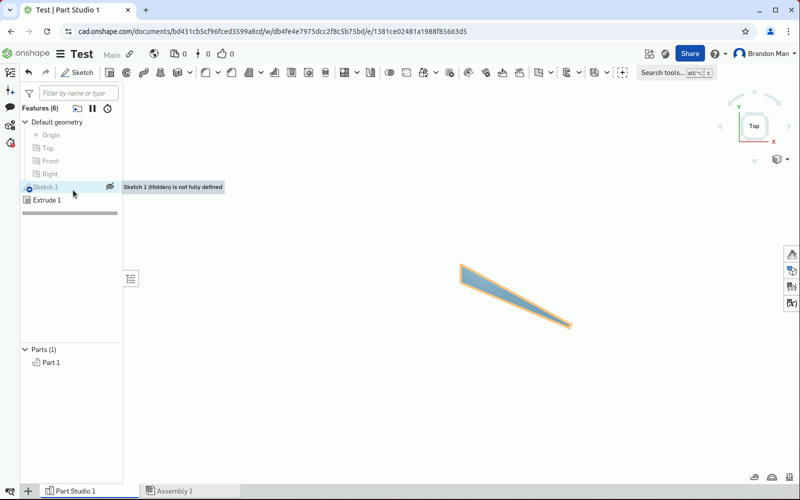
click(73, 189)
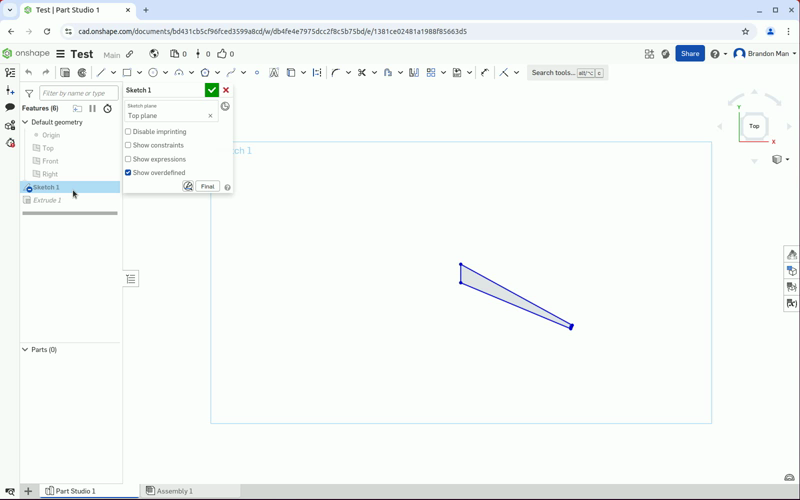
mouse_move(229, 92)
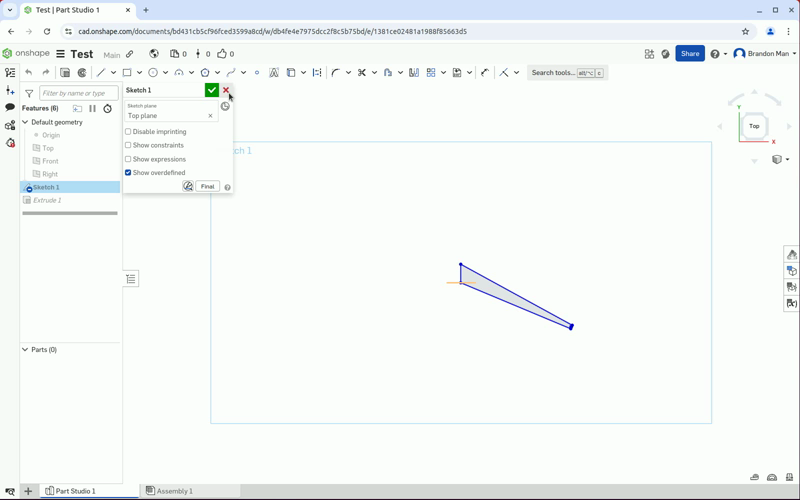
click(229, 92)
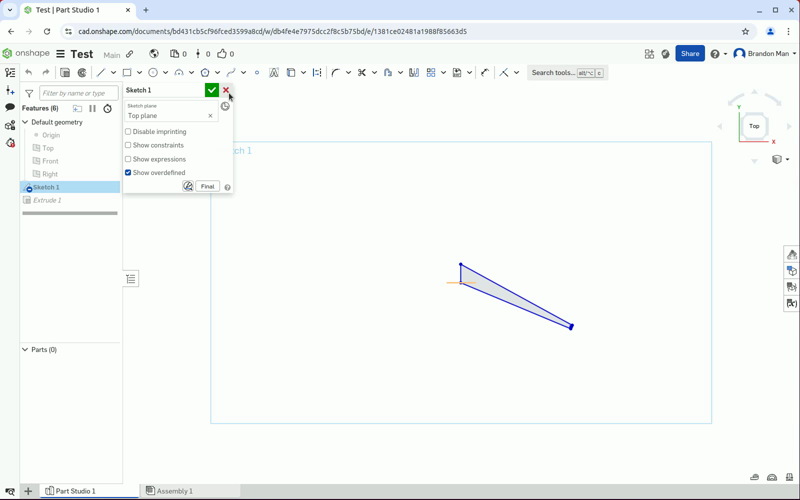
key(shift+s)
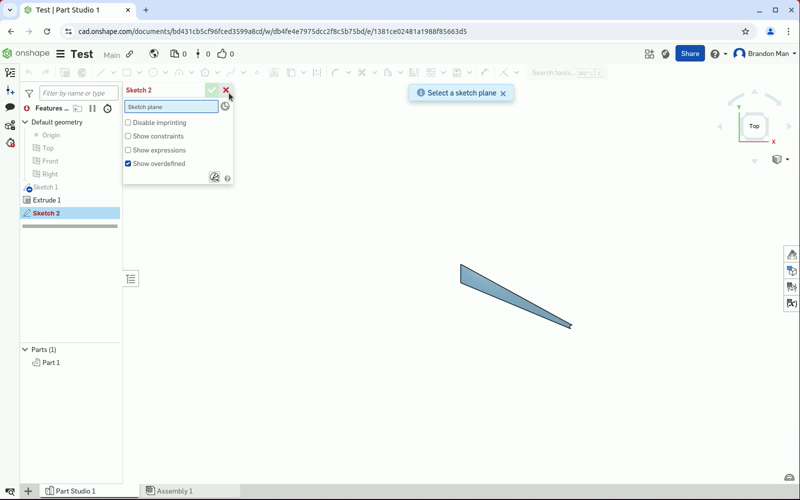
mouse_move(73, 150)
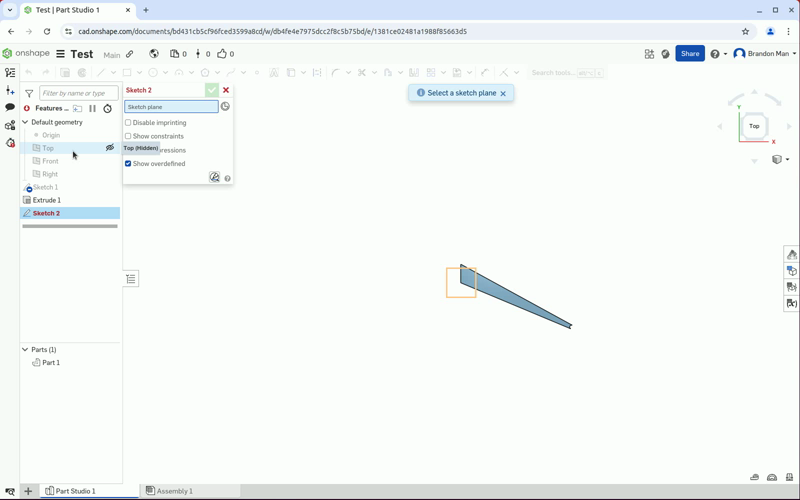
click(73, 150)
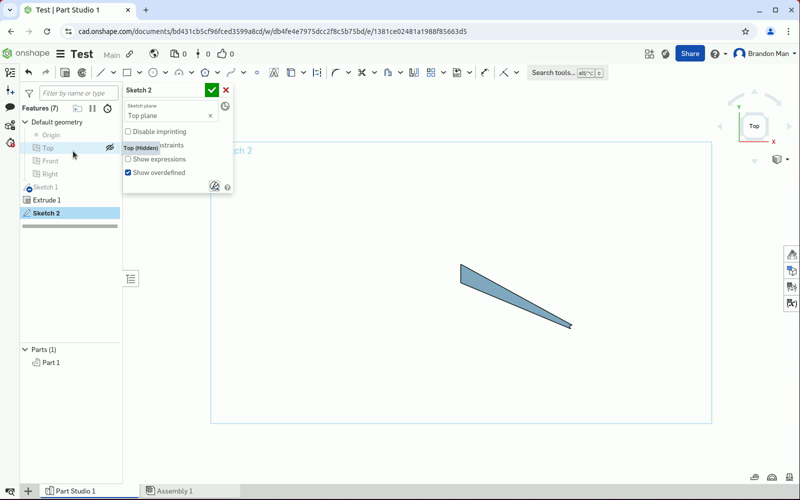
mouse_move(73, 352)
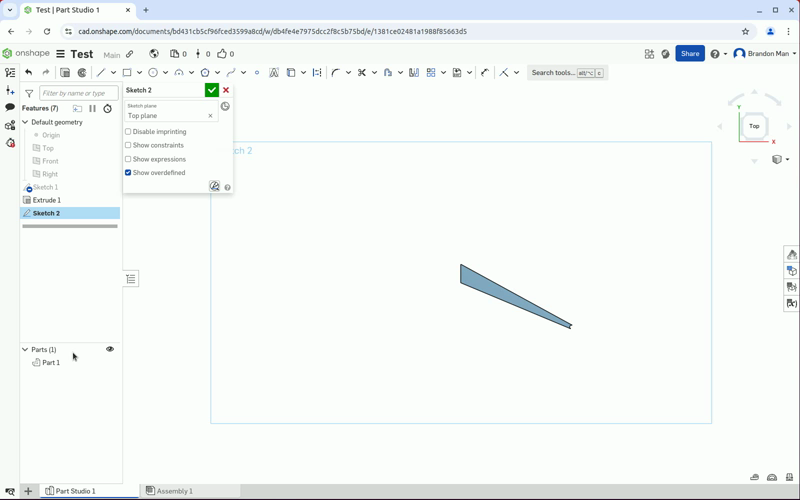
key(y)
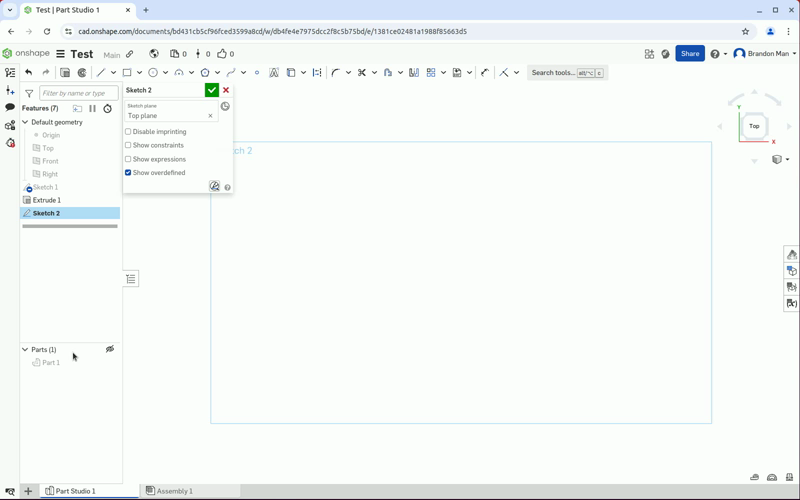
key(c)
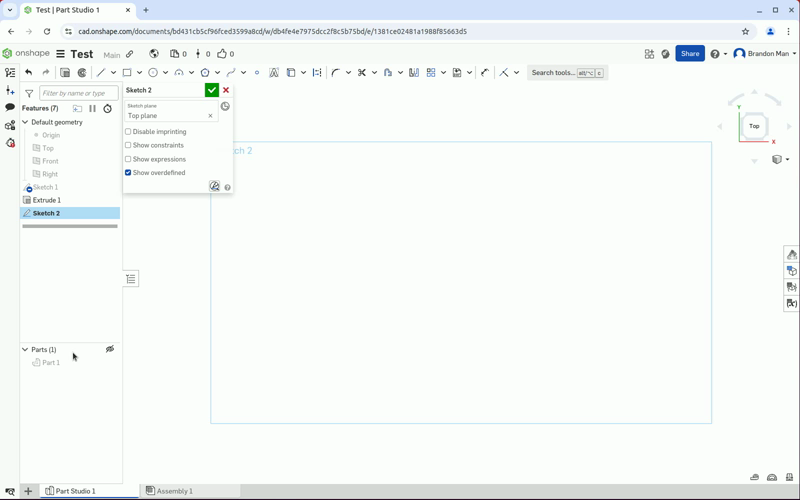
key_down(shift)
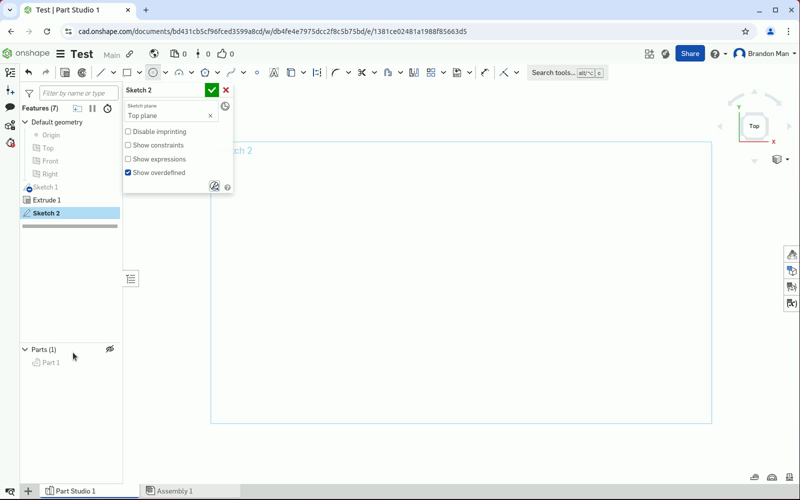
mouse_move(572, 326)
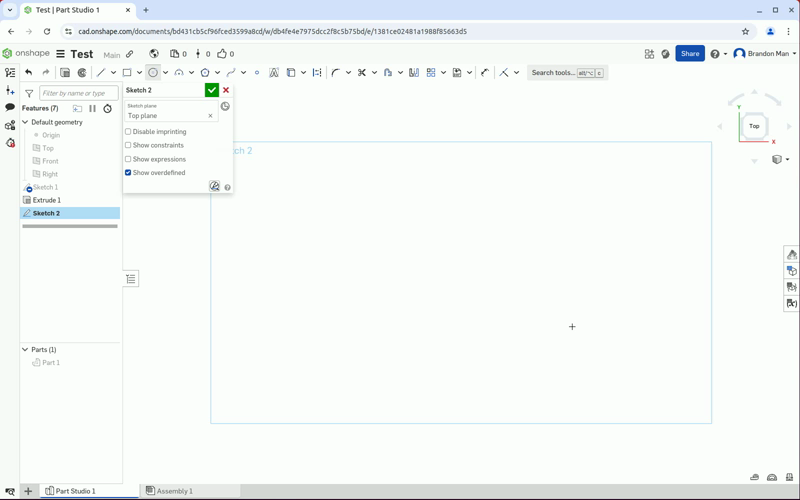
click(572, 326)
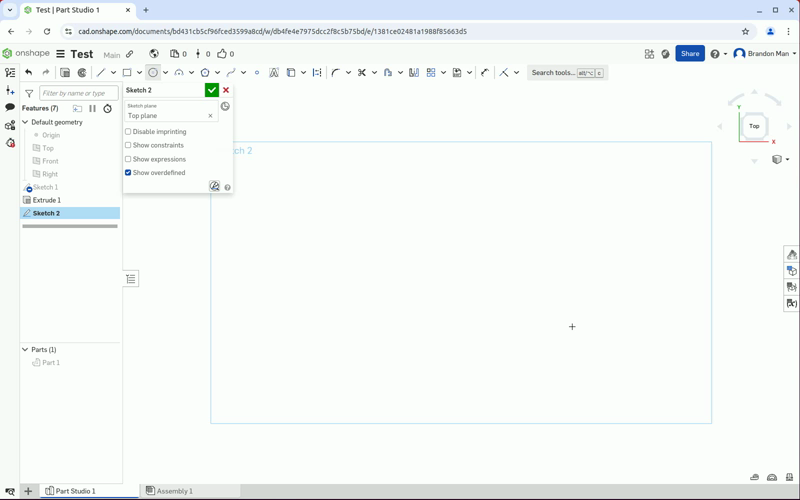
key_up(shift)
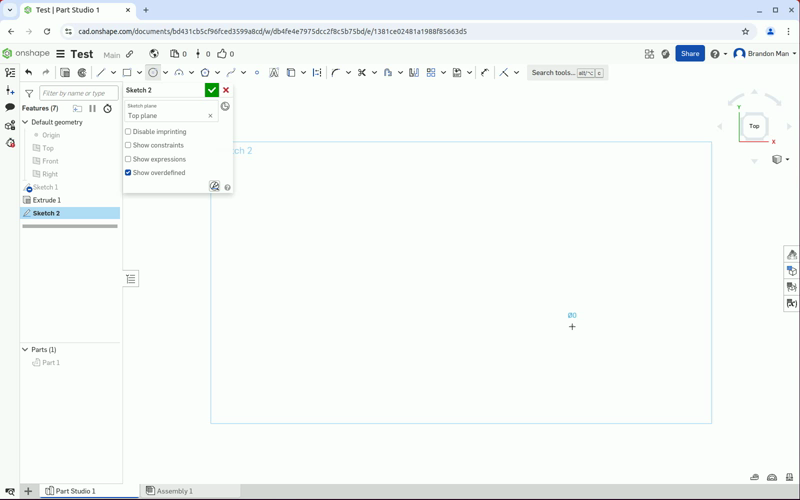
mouse_move(574, 326)
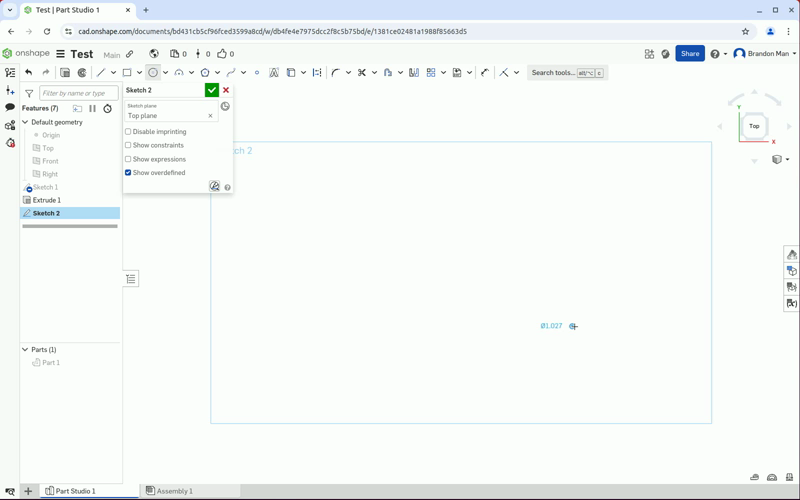
scroll(6)
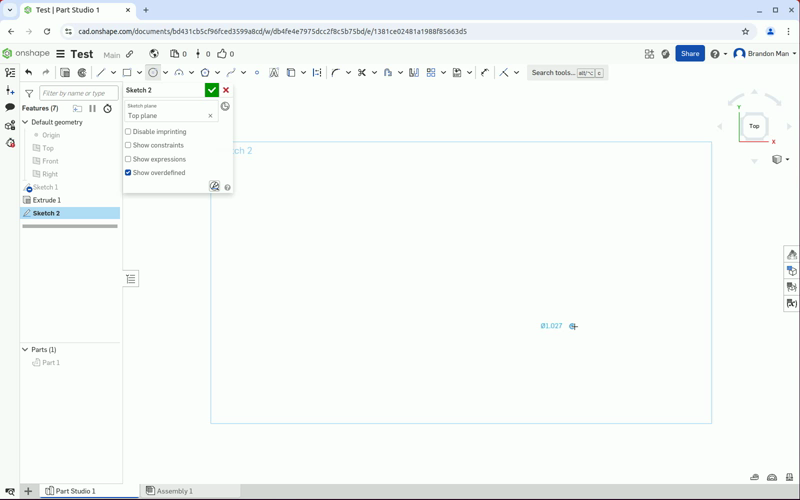
scroll(6)
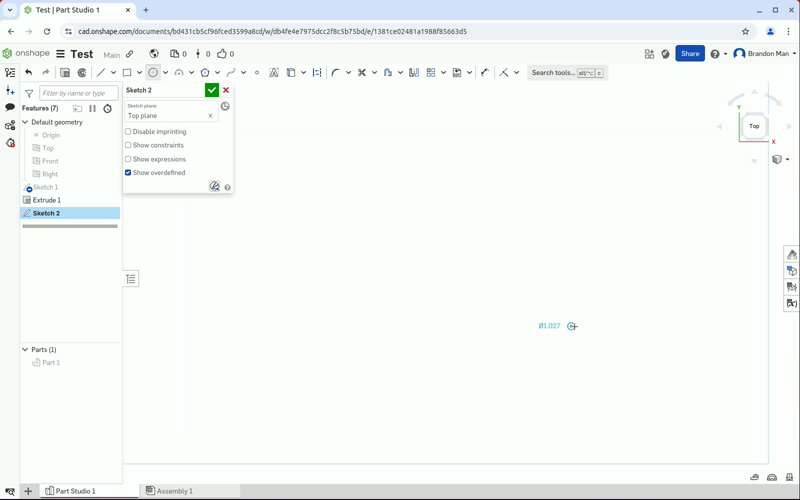
scroll(6)
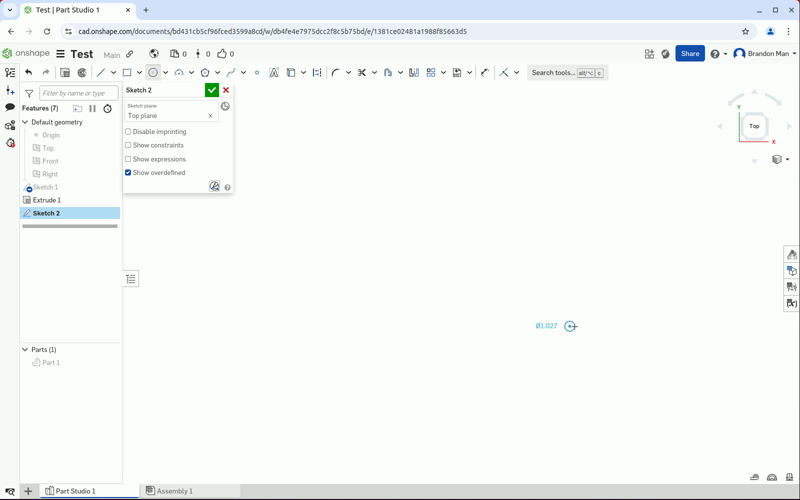
scroll(6)
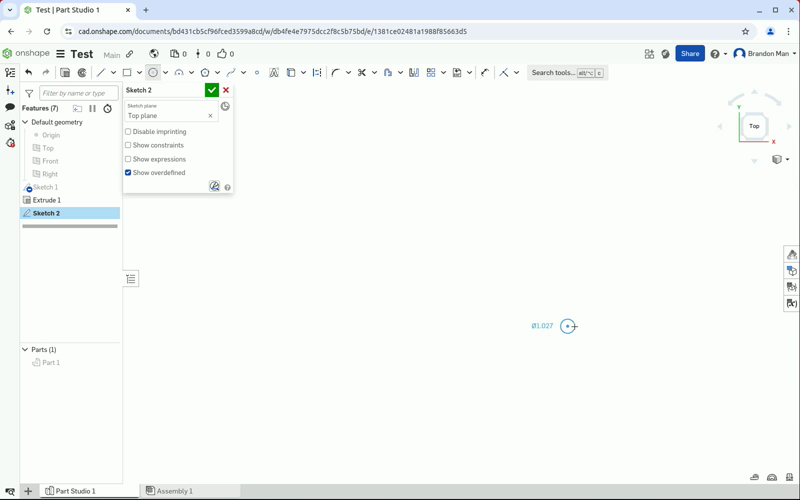
scroll(6)
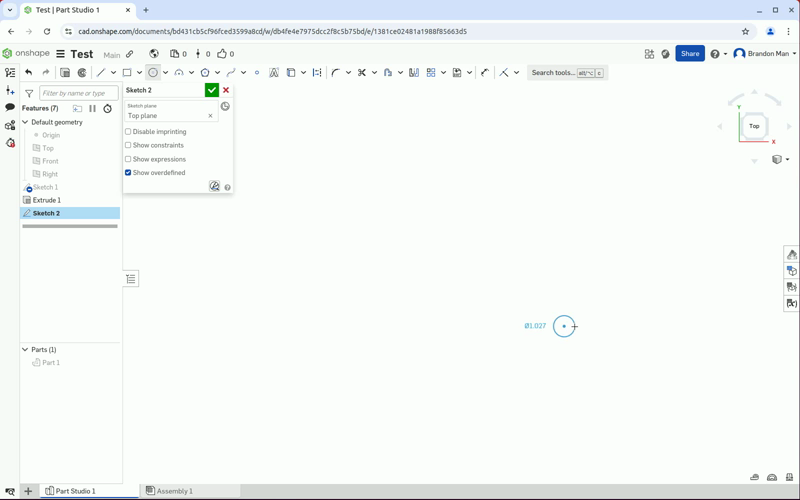
scroll(6)
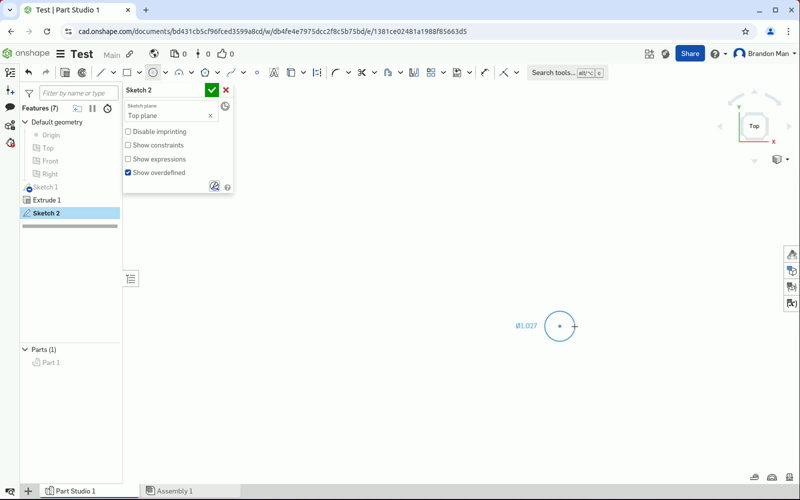
scroll(6)
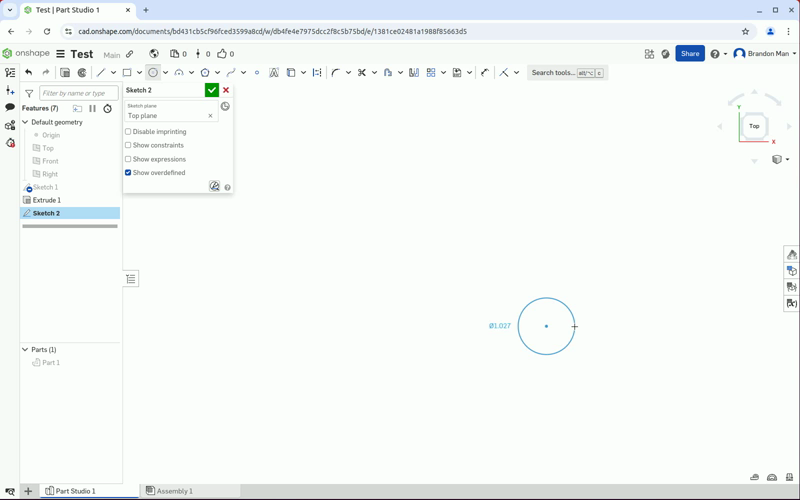
click(574, 326)
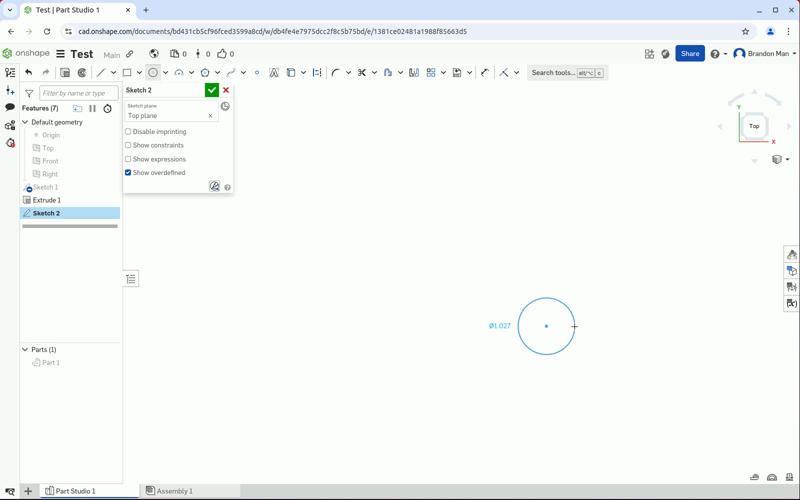
scroll(-6)
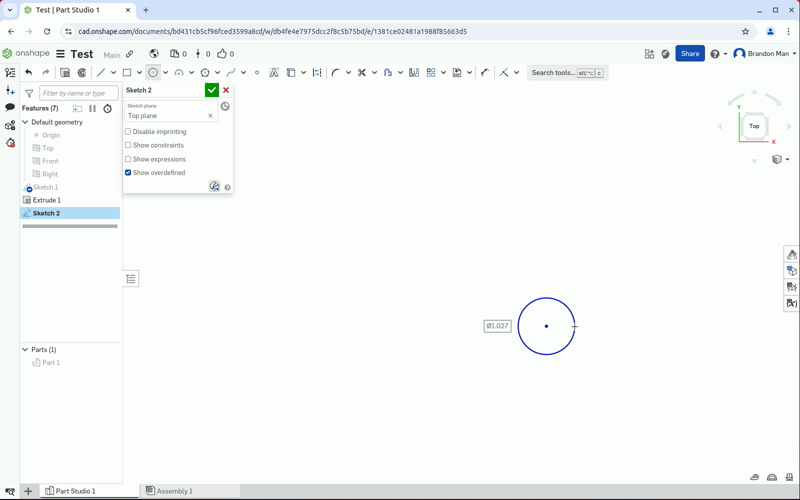
scroll(-6)
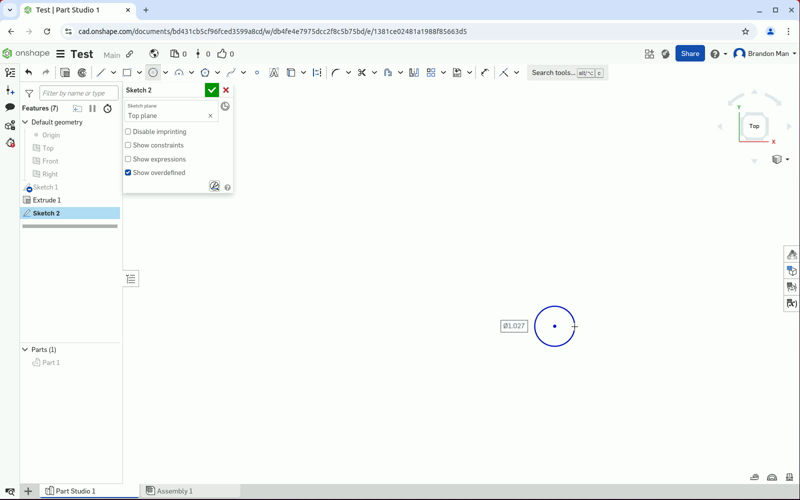
scroll(-6)
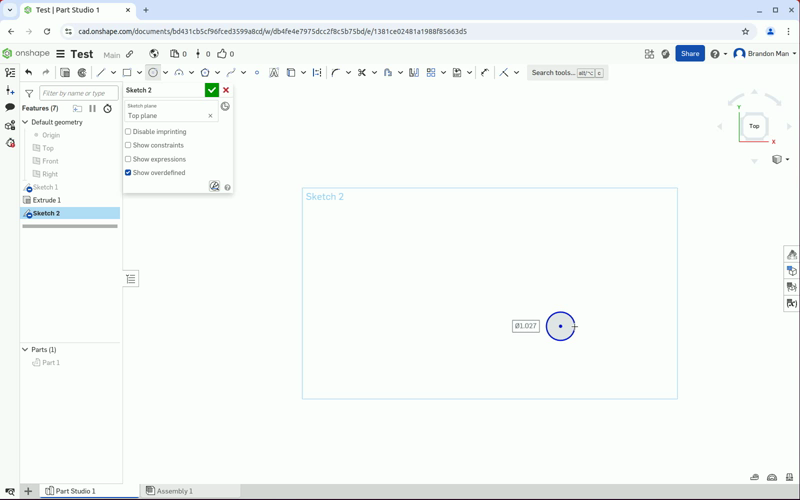
scroll(-6)
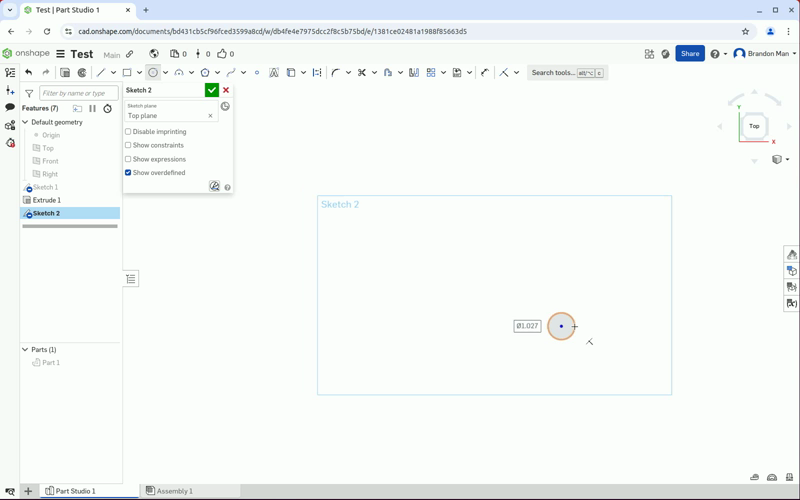
scroll(-6)
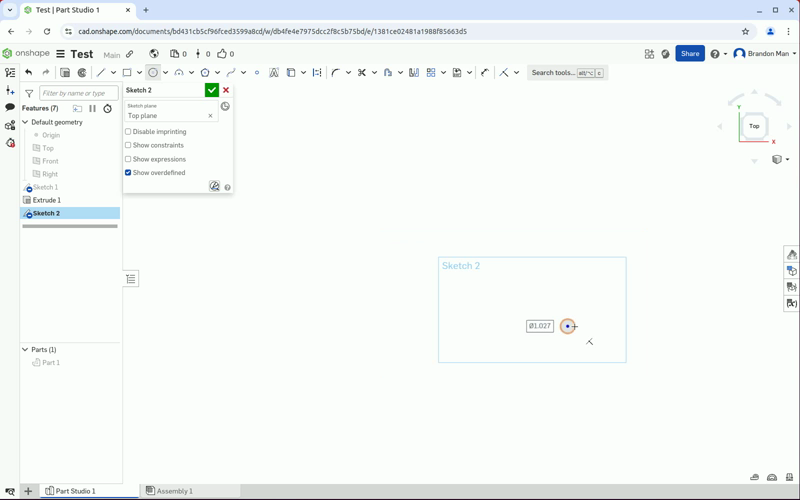
scroll(-6)
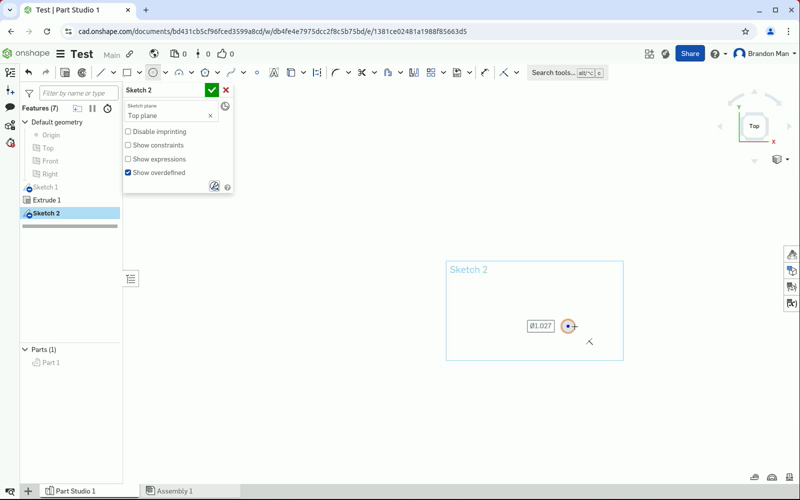
scroll(-6)
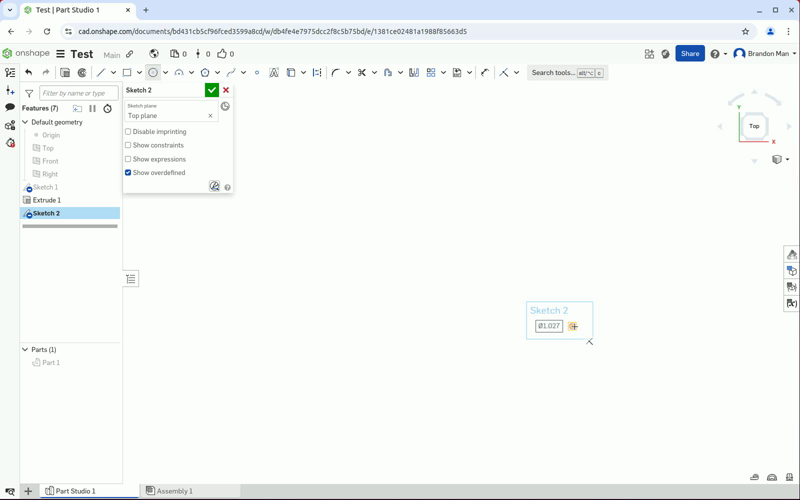
key(esc)
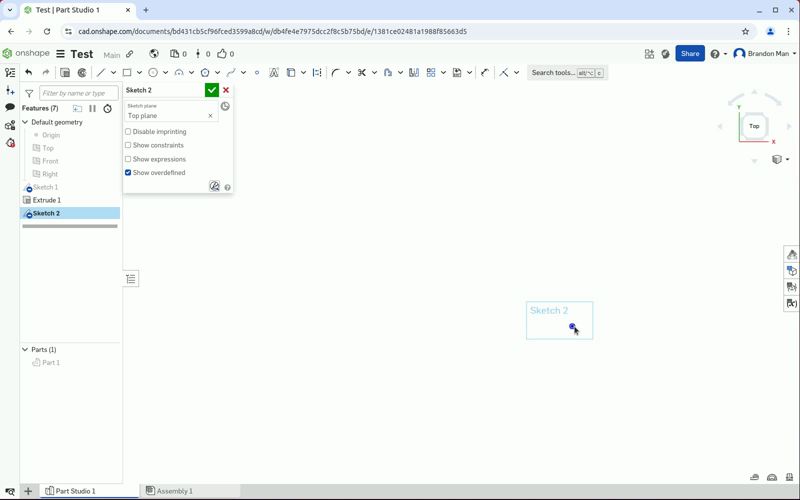
mouse_move(573, 326)
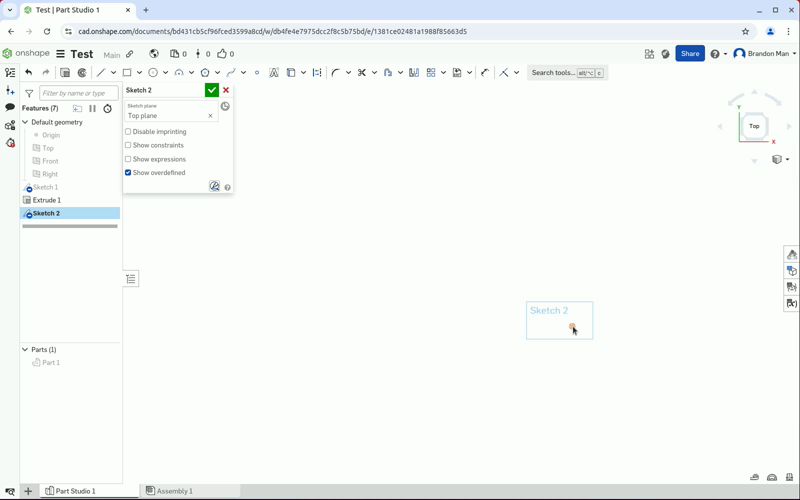
scroll(6)
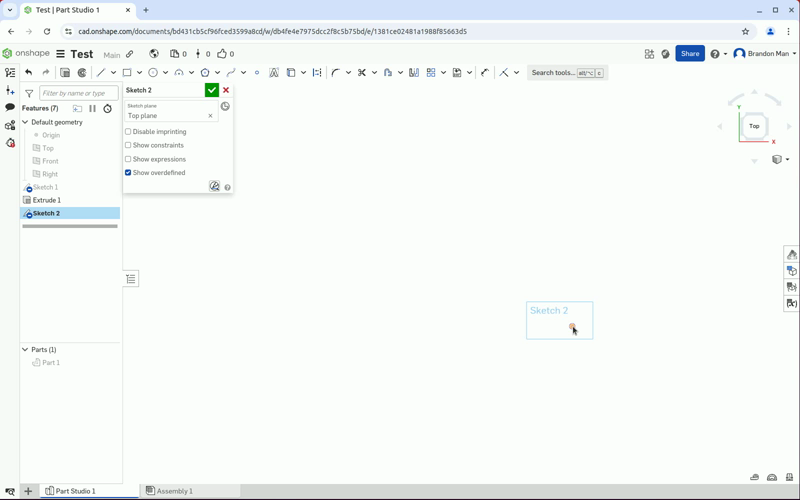
scroll(6)
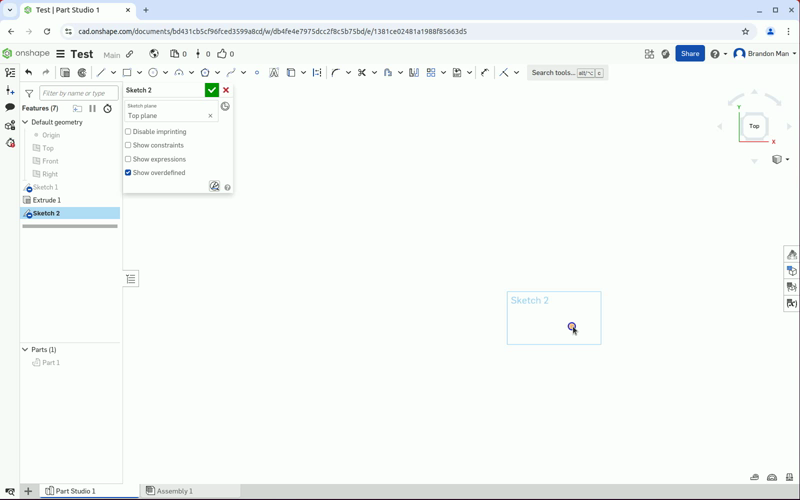
scroll(6)
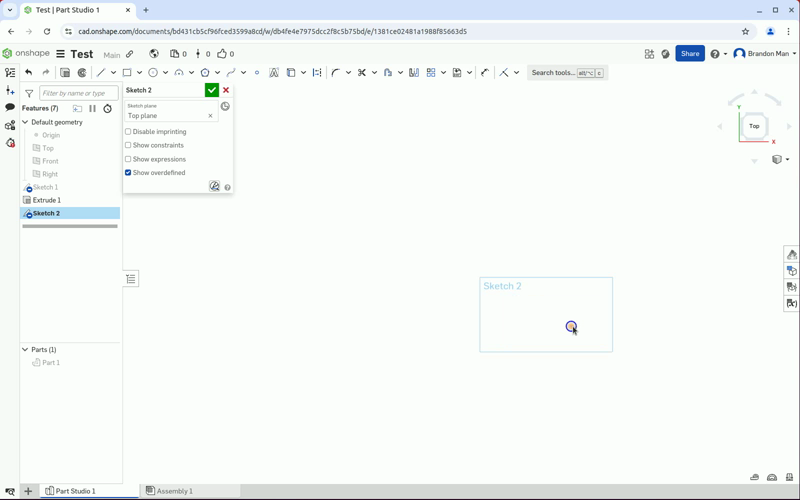
scroll(6)
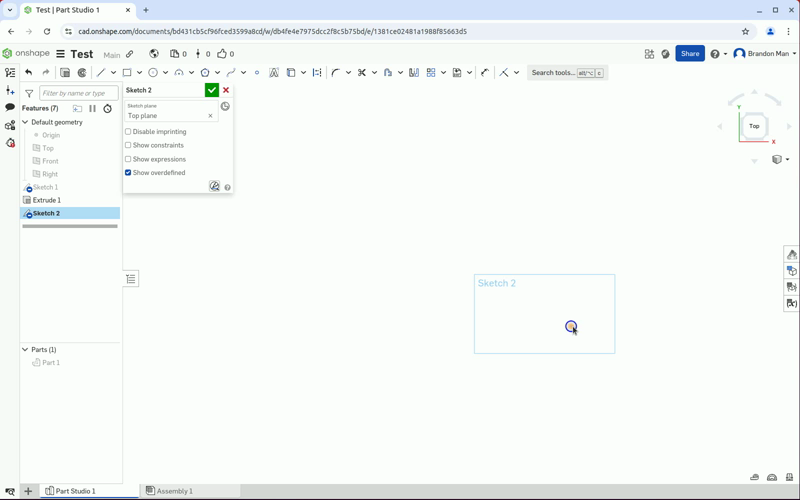
scroll(6)
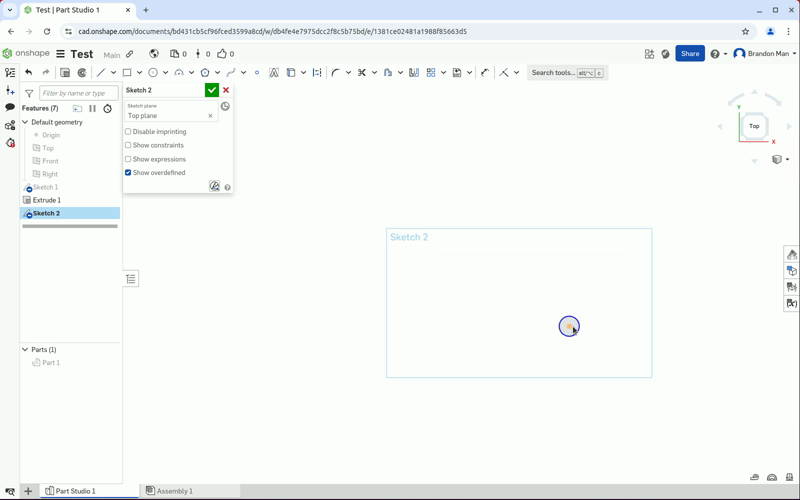
scroll(6)
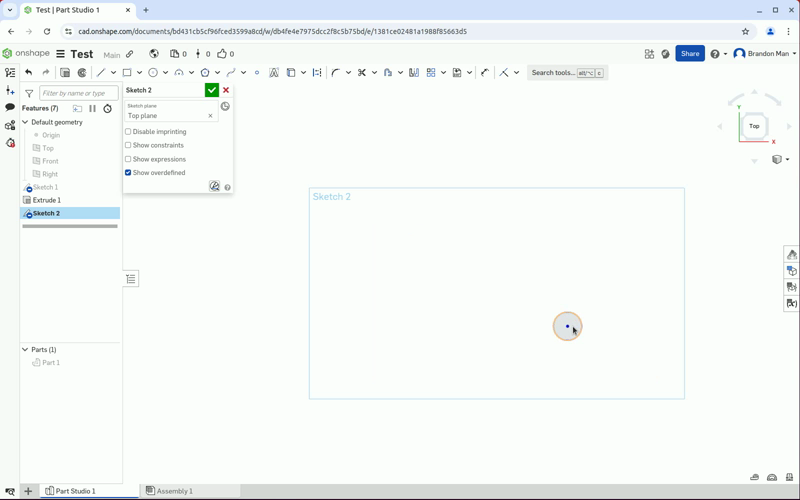
scroll(6)
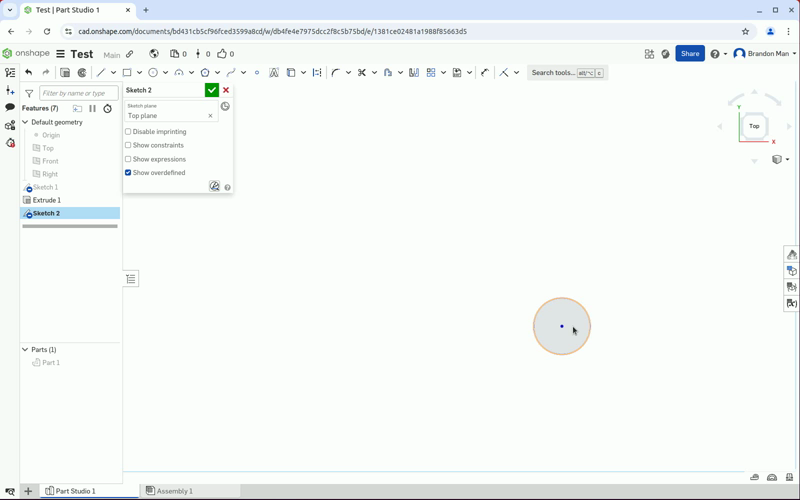
click(573, 326)
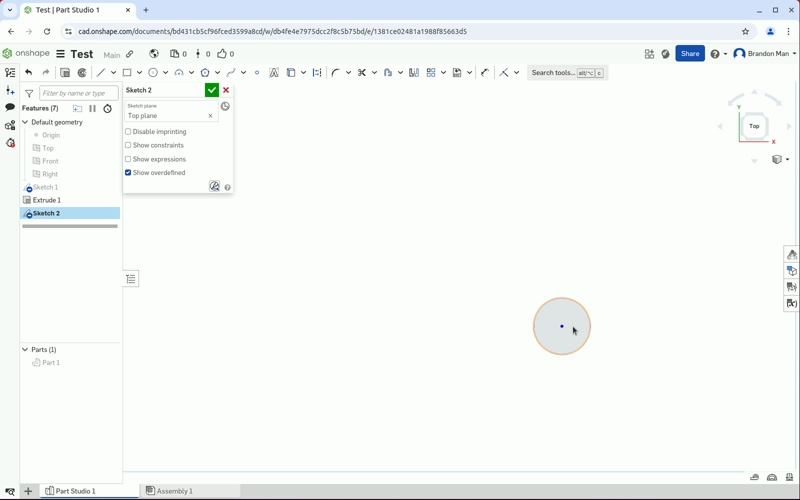
scroll(-6)
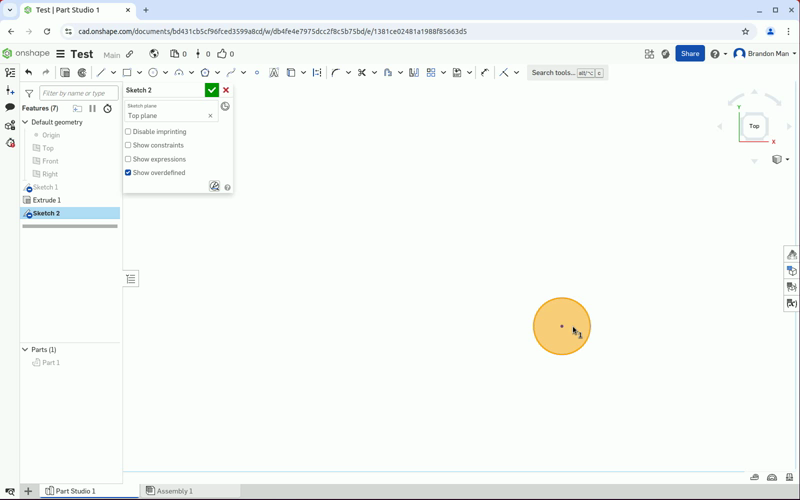
scroll(-6)
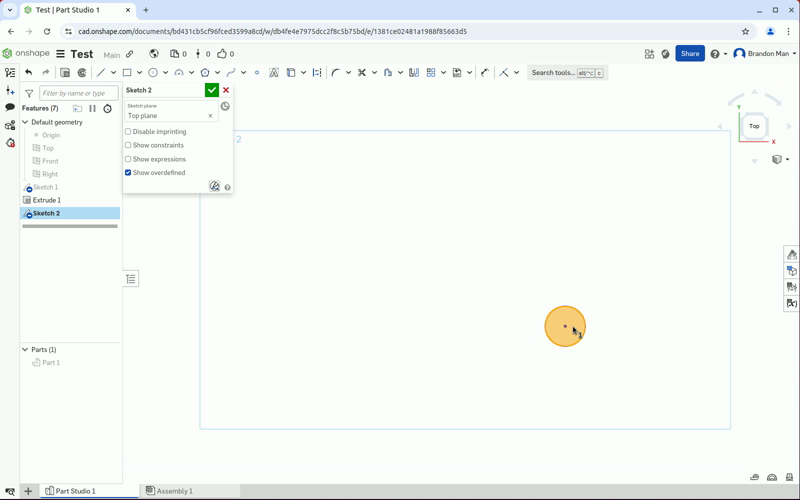
scroll(-6)
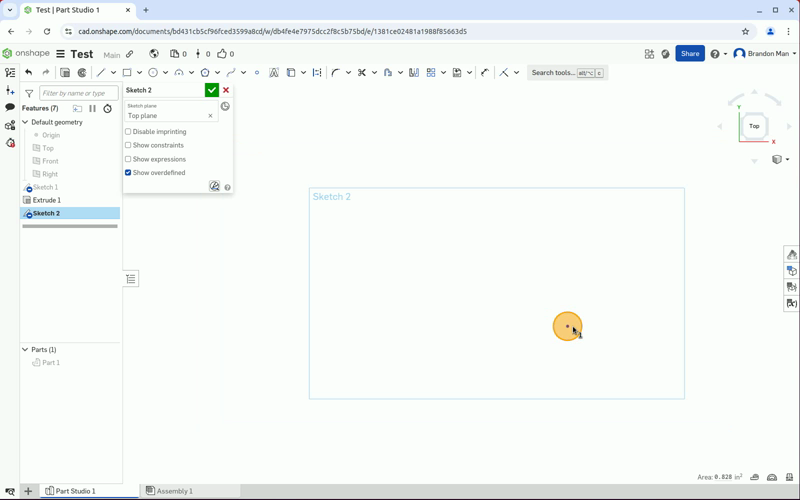
scroll(-6)
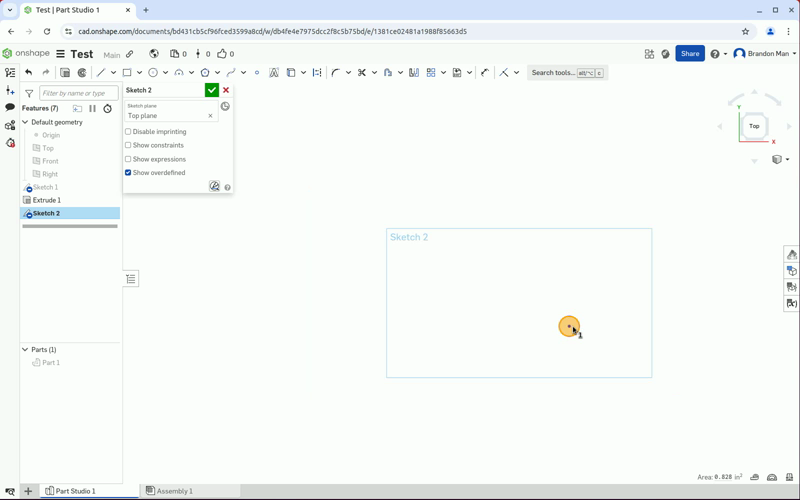
scroll(-6)
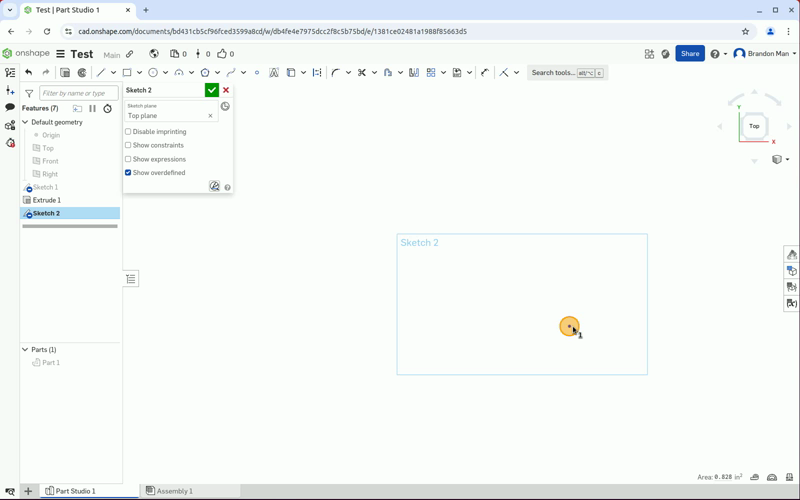
scroll(-6)
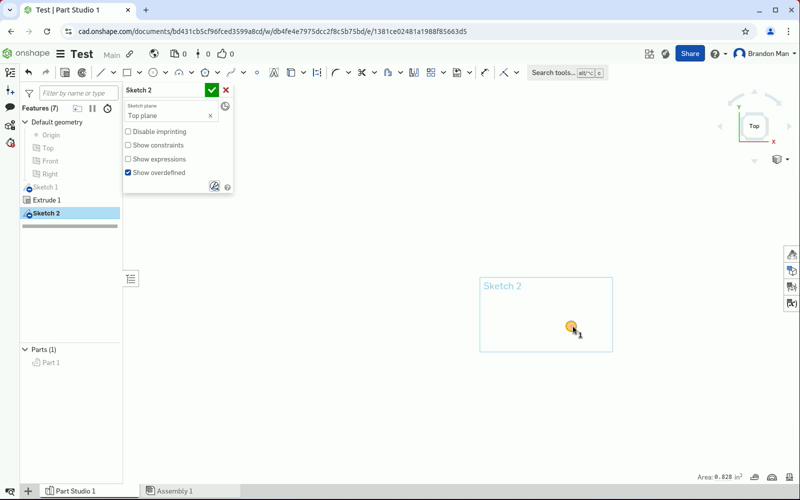
scroll(-6)
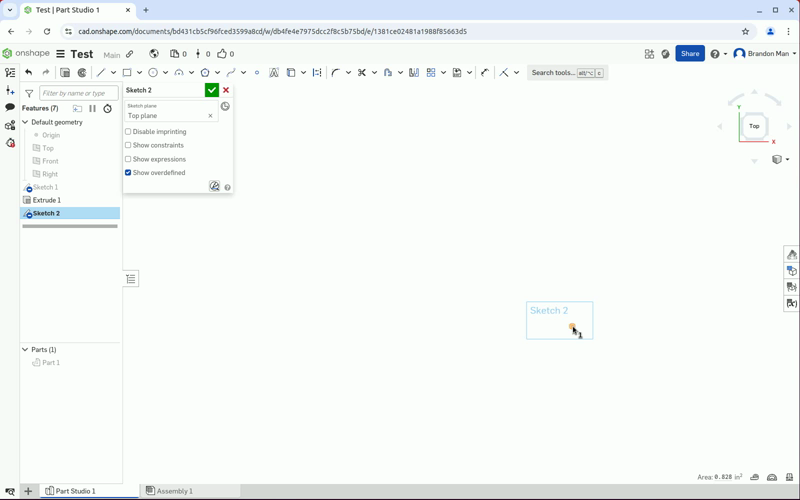
mouse_move(73, 352)
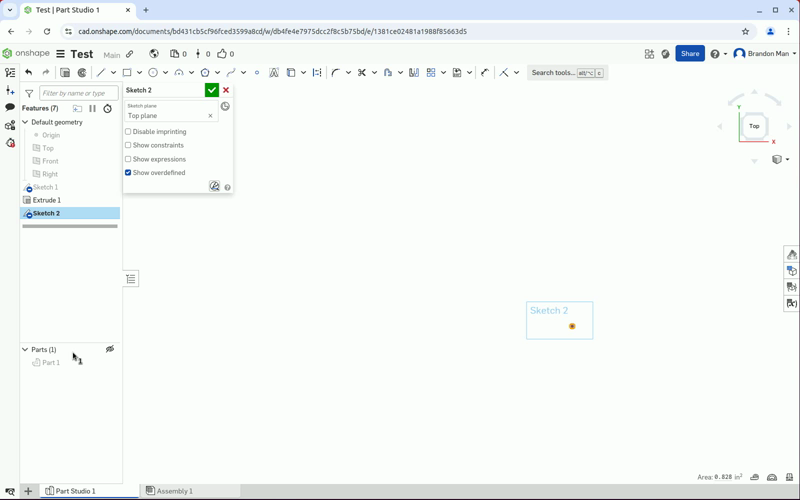
key(shift+y)
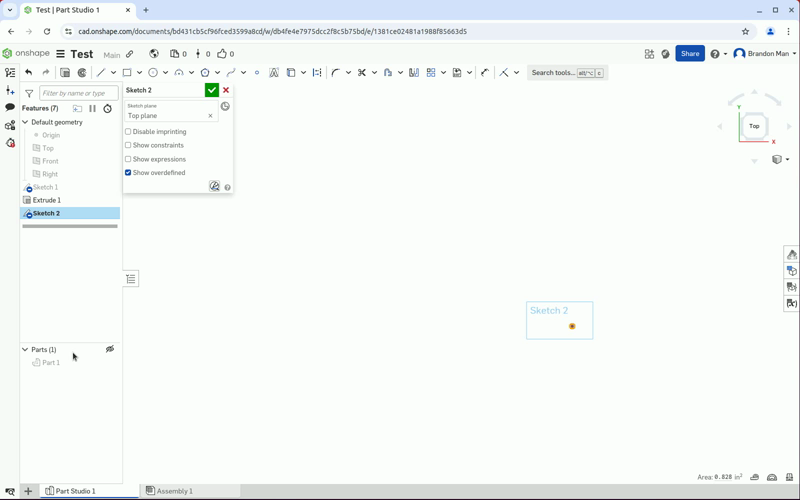
key(shift+e)
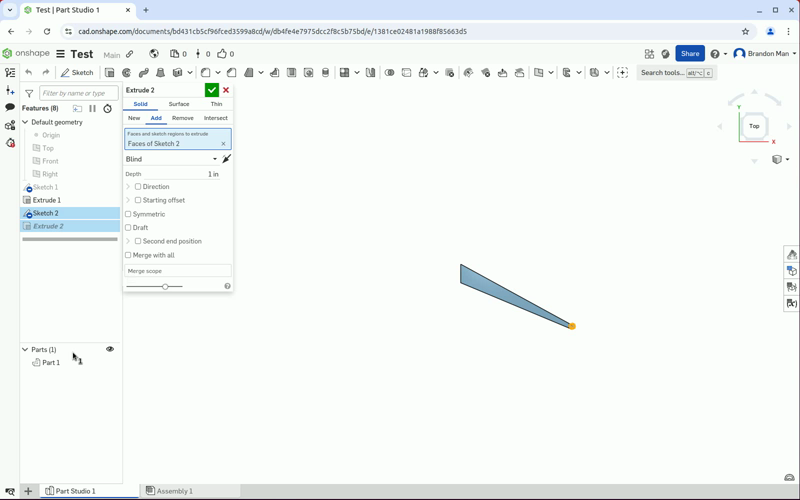
mouse_move(143, 106)
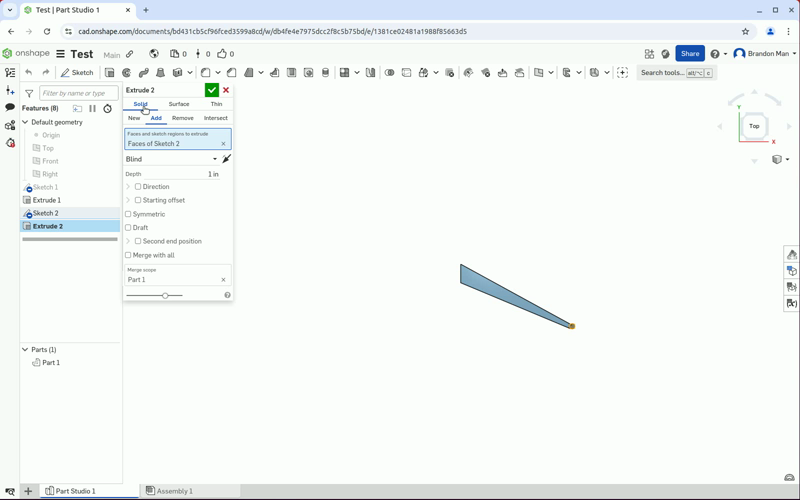
click(143, 106)
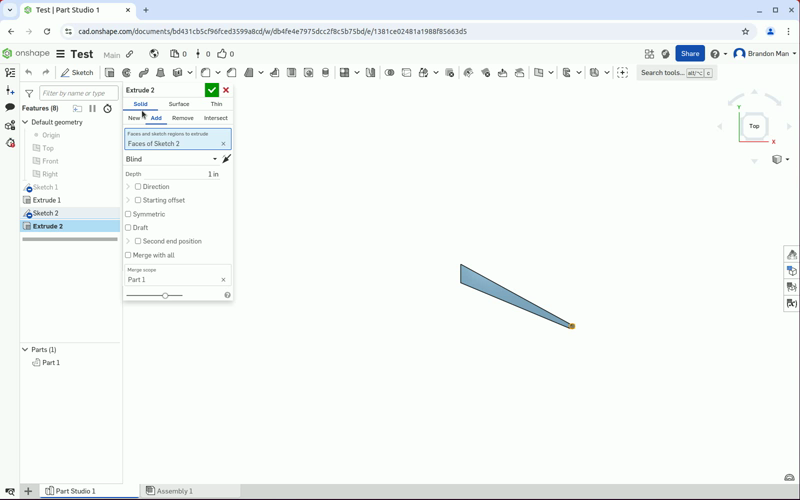
mouse_move(137, 120)
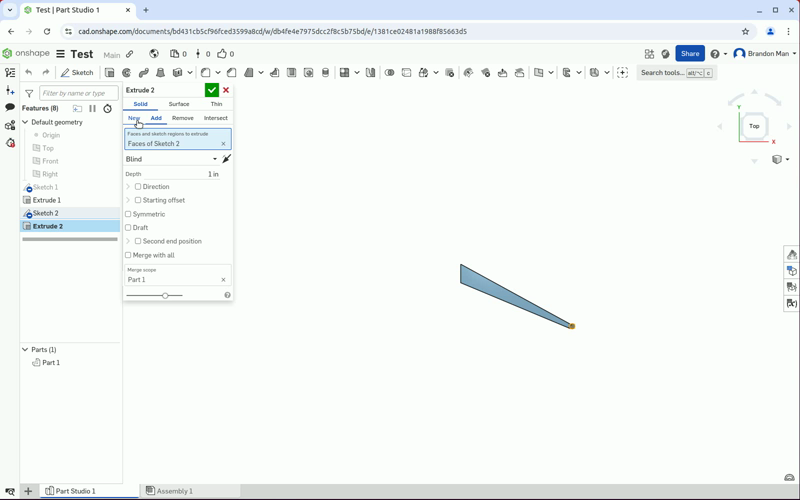
click(137, 120)
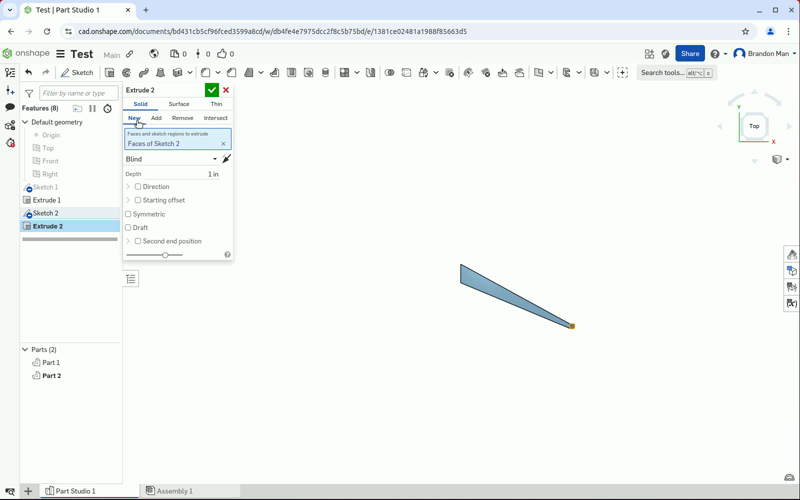
key(tab, 4)
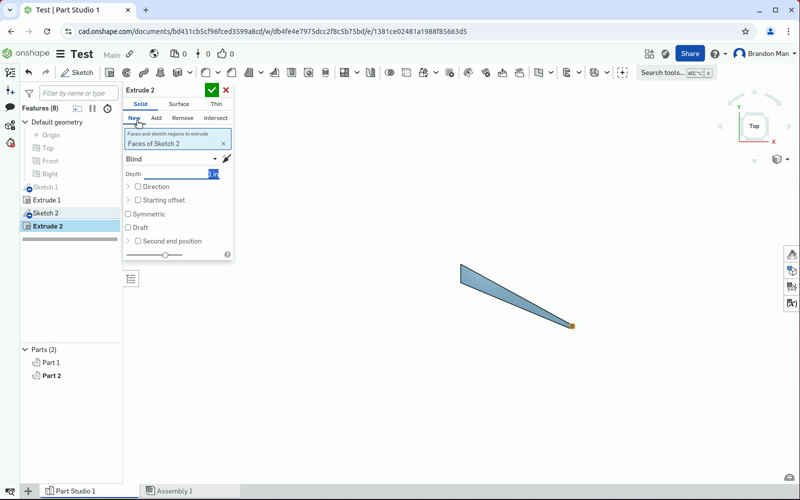
text(2.648)
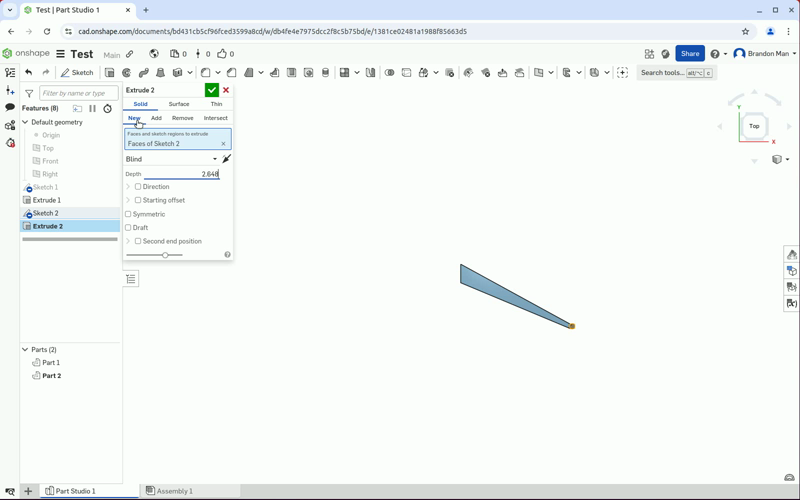
key(enter)
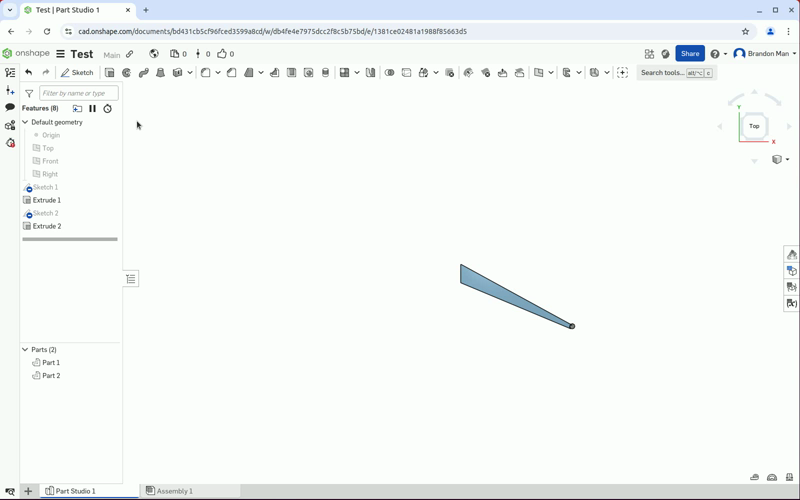
key(shift+h)
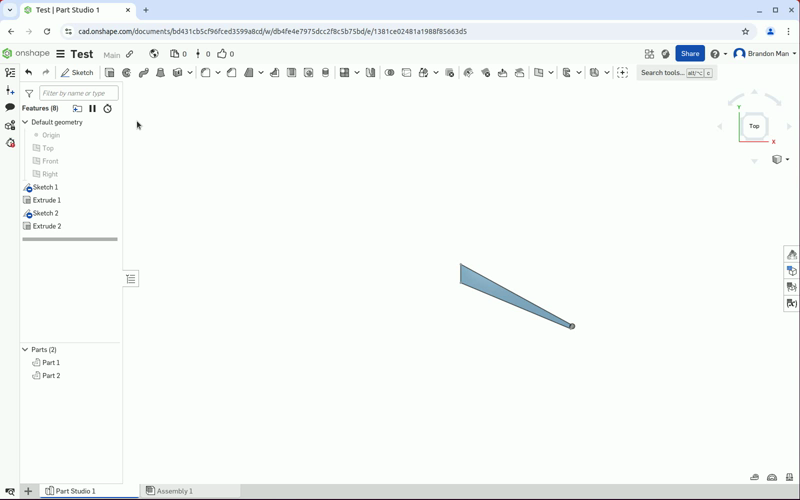
key(shift+h)
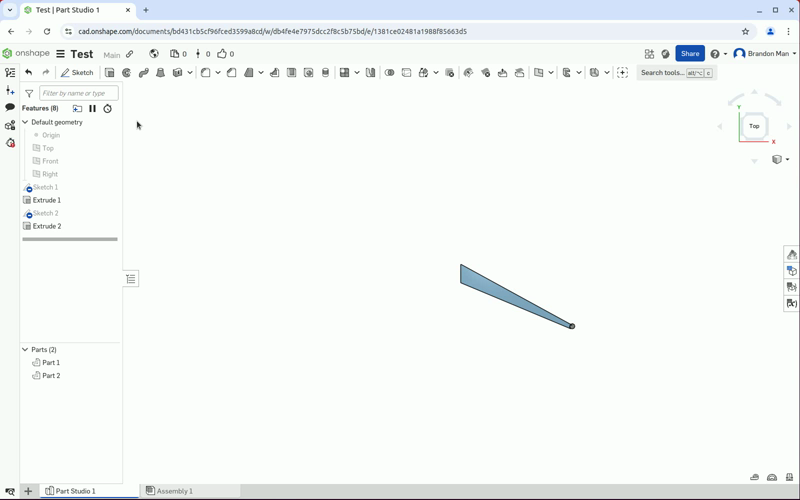
mouse_move(73, 189)
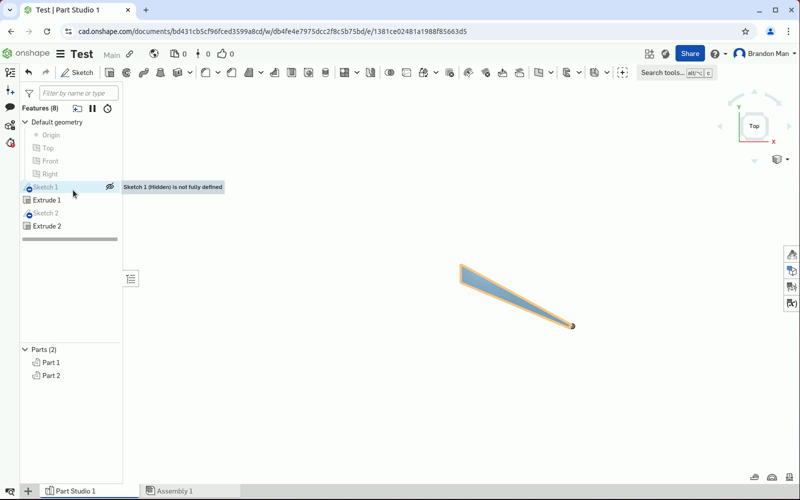
click(73, 189)
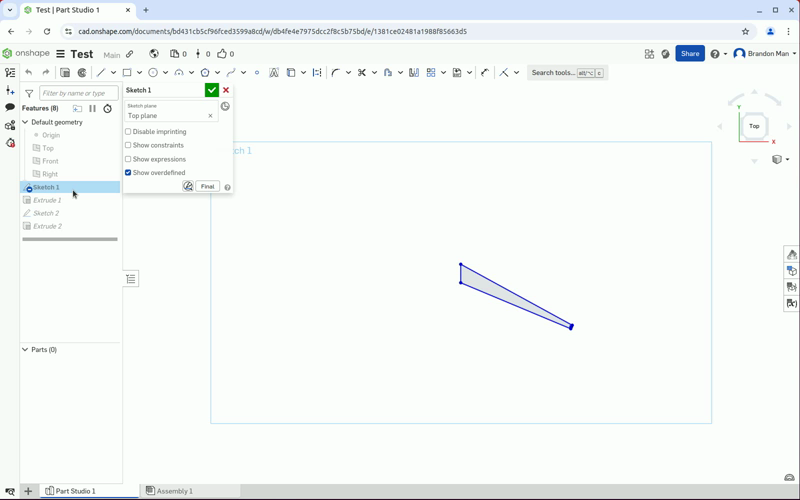
mouse_move(229, 92)
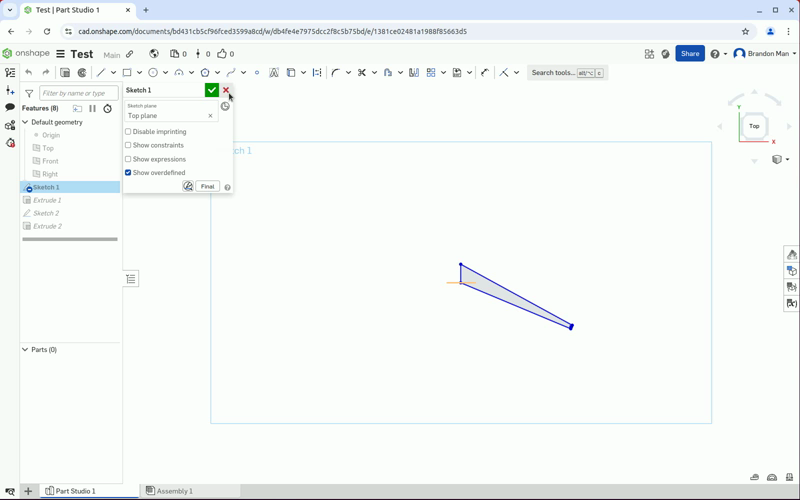
click(229, 92)
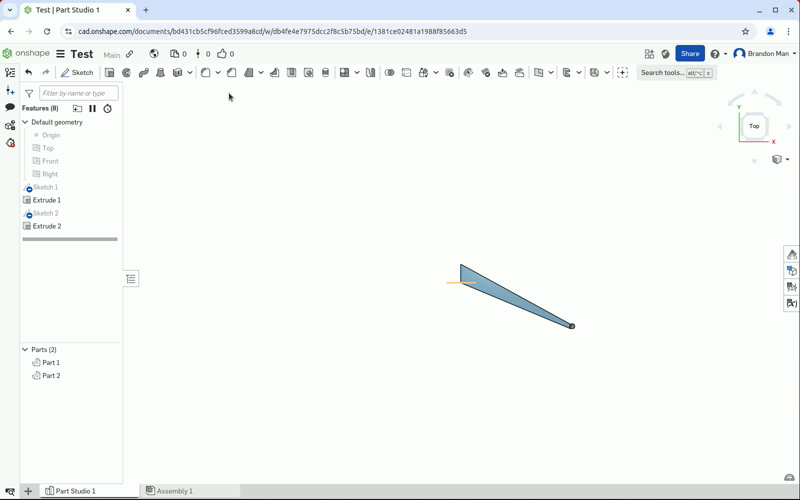
mouse_move(73, 352)
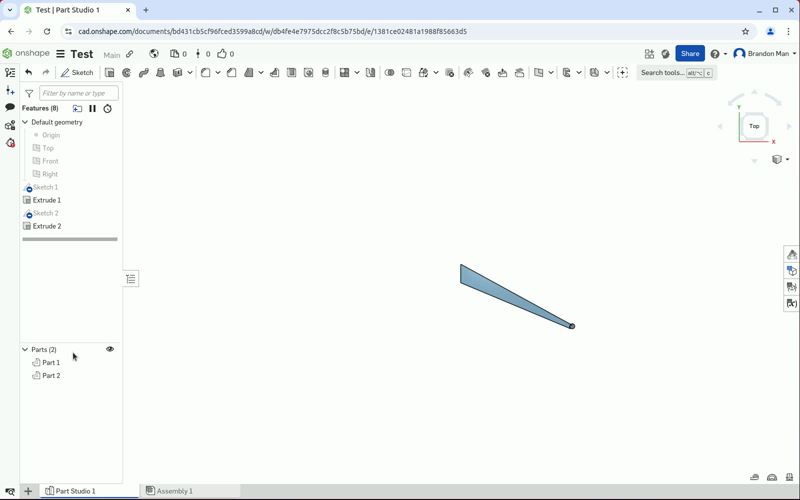
key(y)
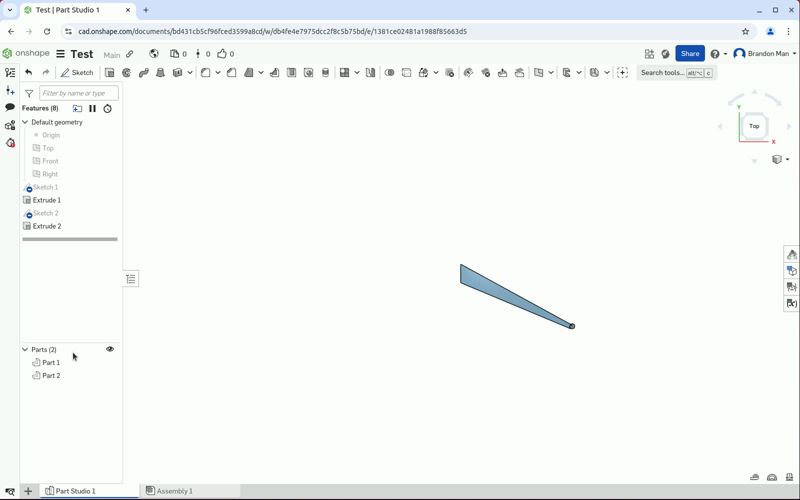
key(shift+p)
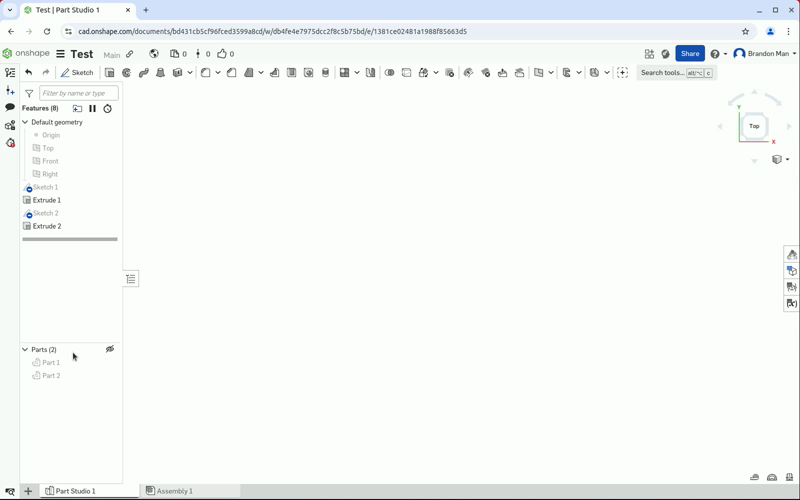
key(space)
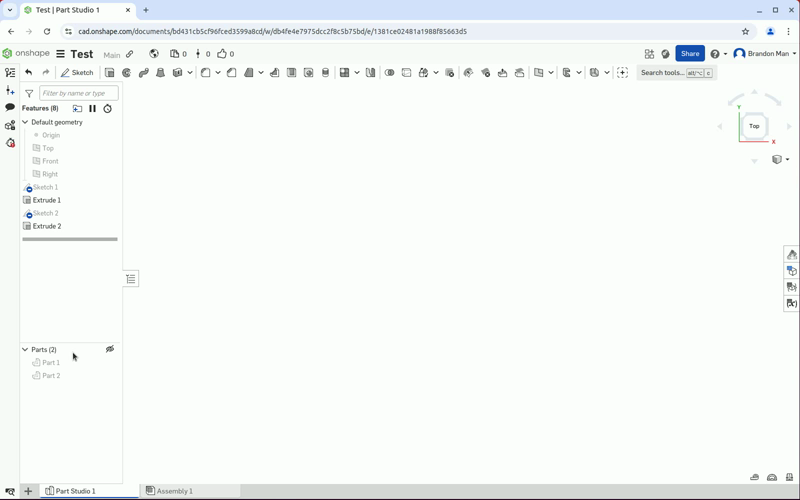
key_down(shift)
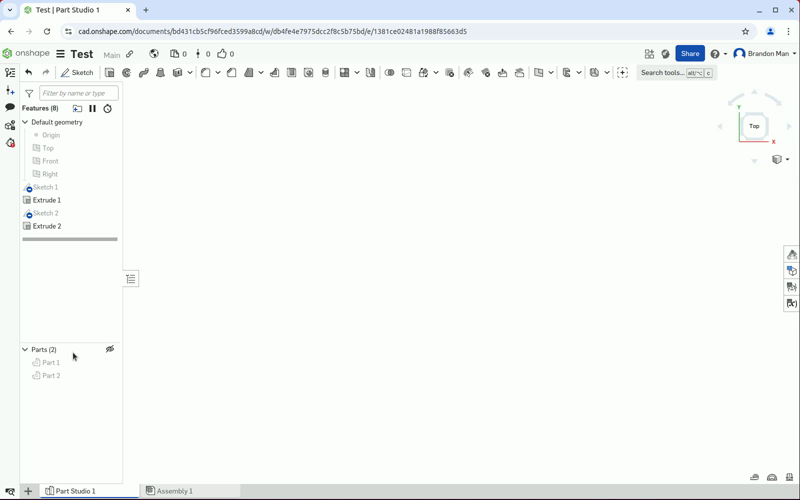
key(up)
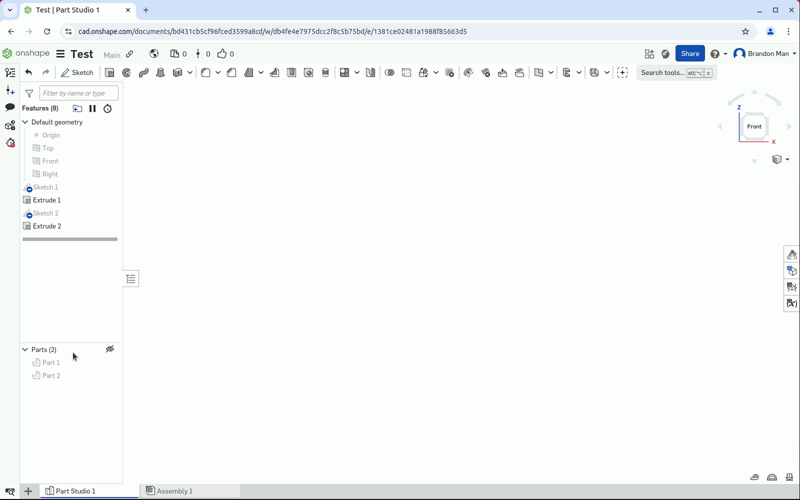
key_up(shift)
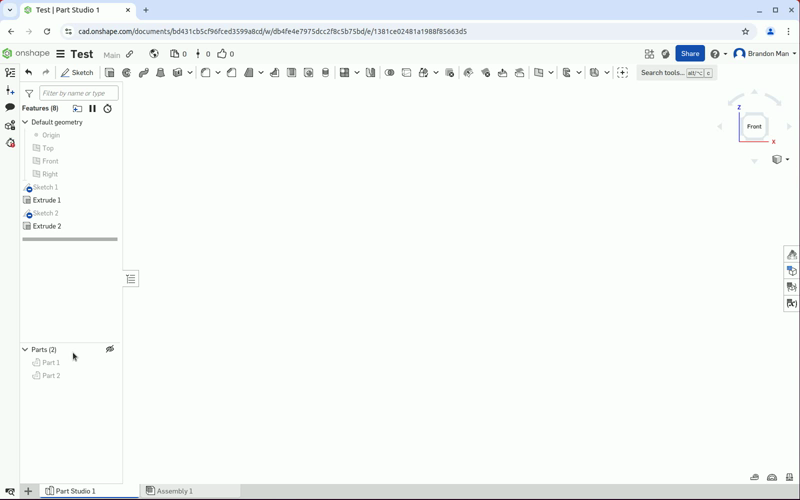
mouse_move(73, 352)
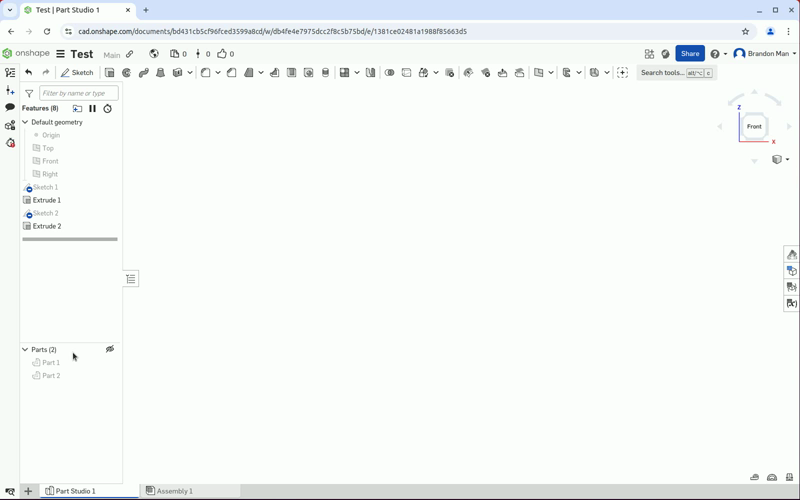
key(shift+y)
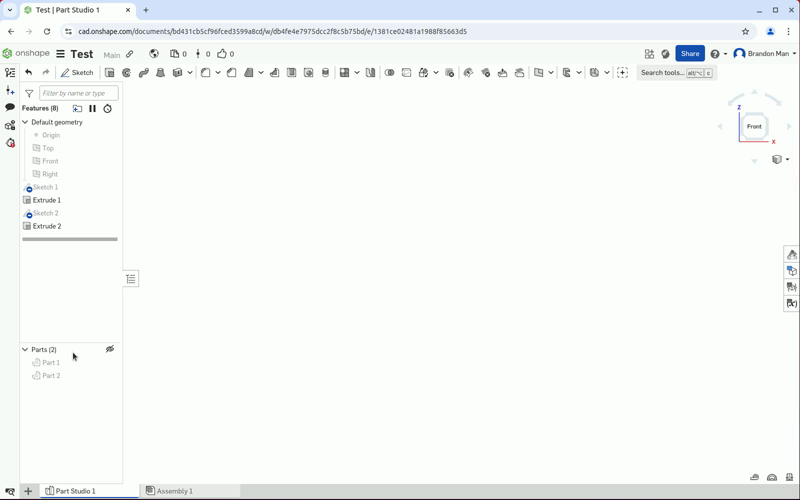
key(shift+s)
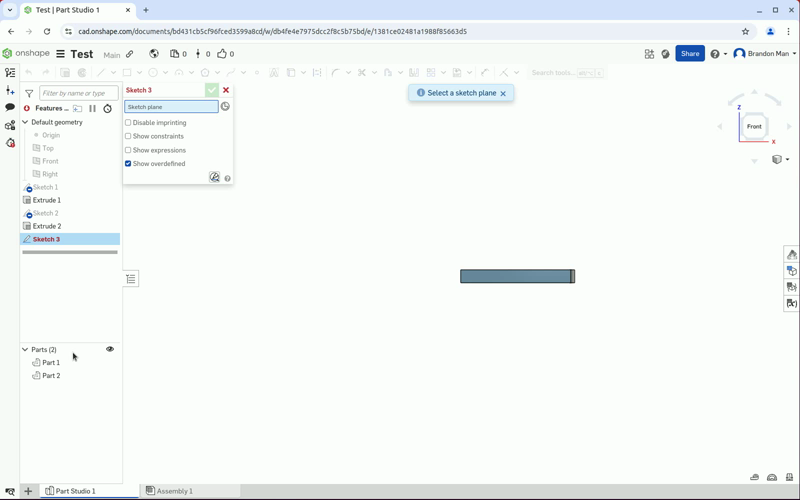
mouse_move(73, 163)
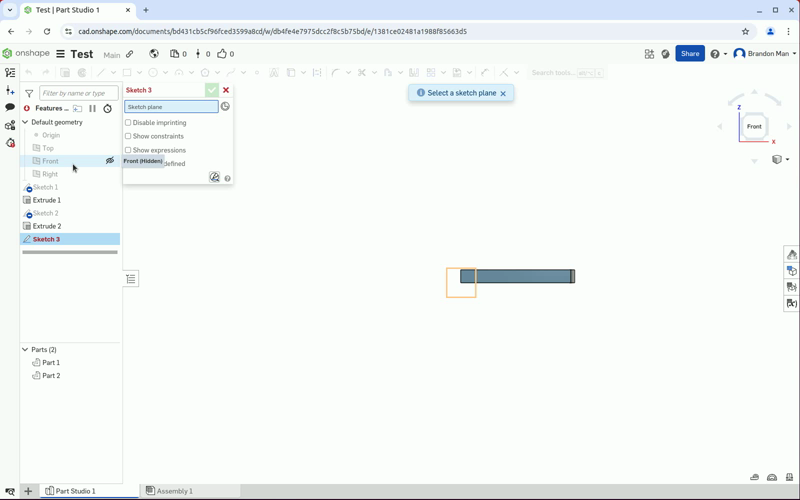
click(73, 163)
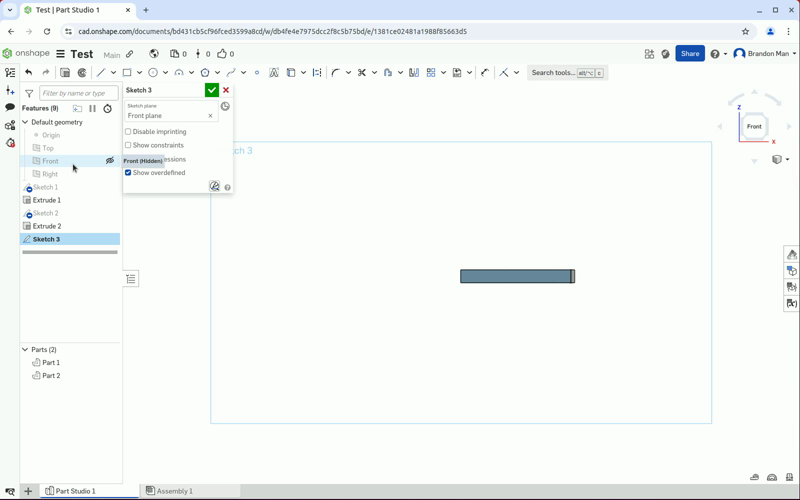
mouse_move(73, 352)
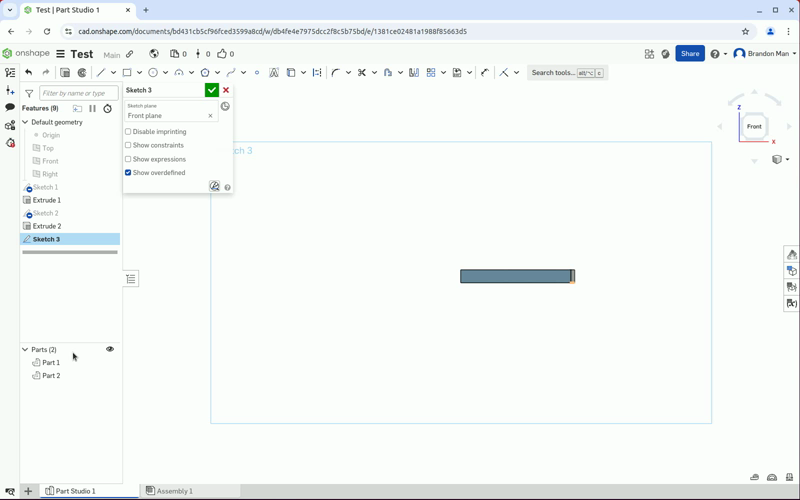
key(y)
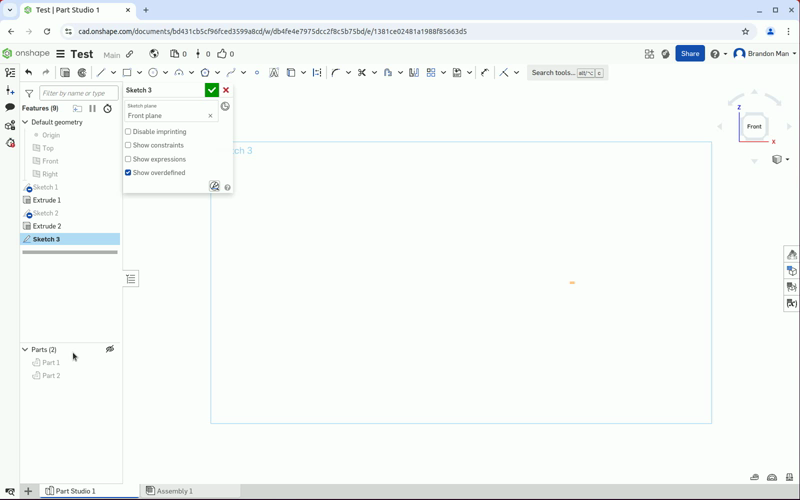
key(l)
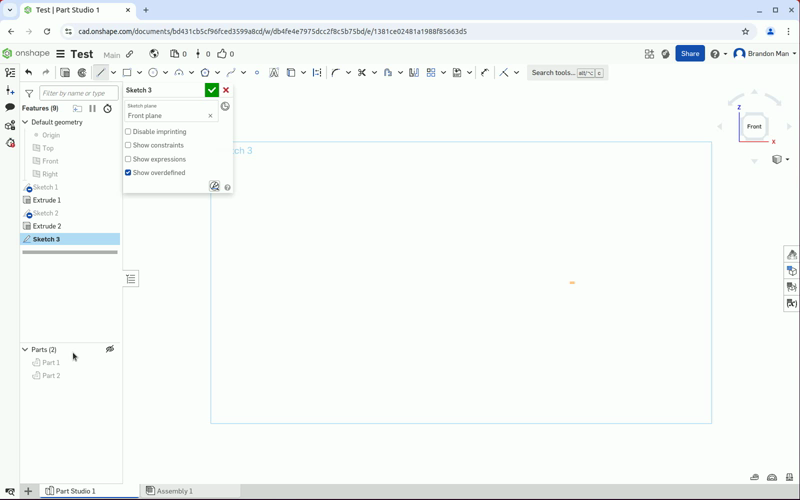
key_down(shift)
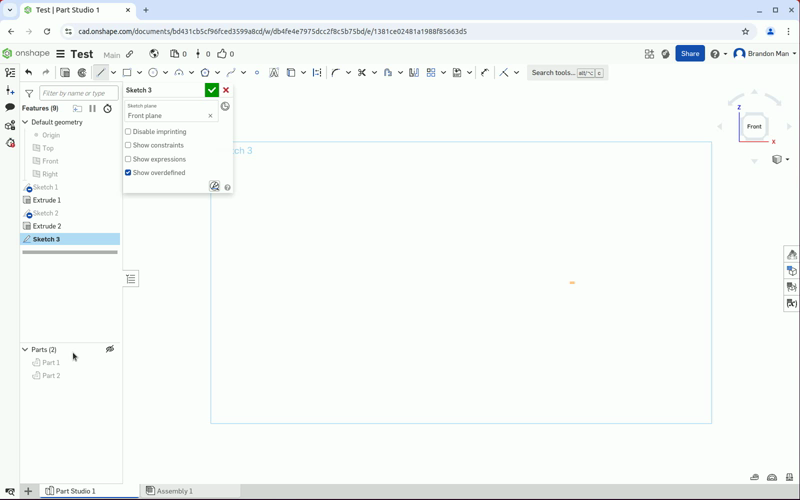
mouse_move(458, 279)
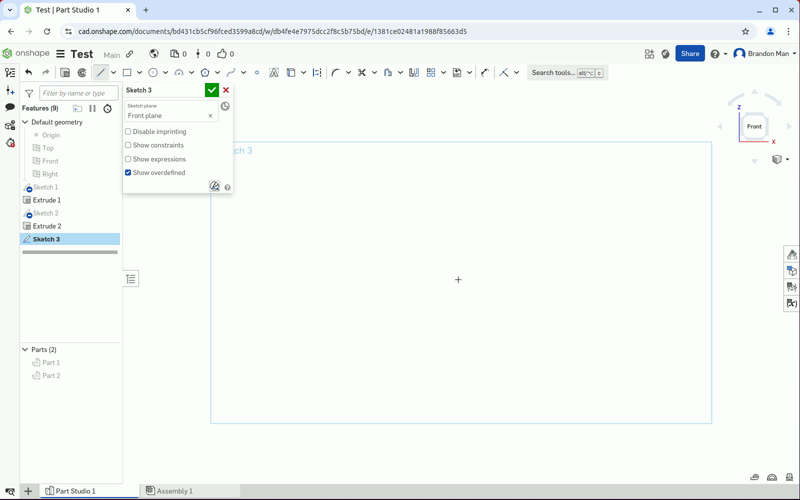
click(458, 279)
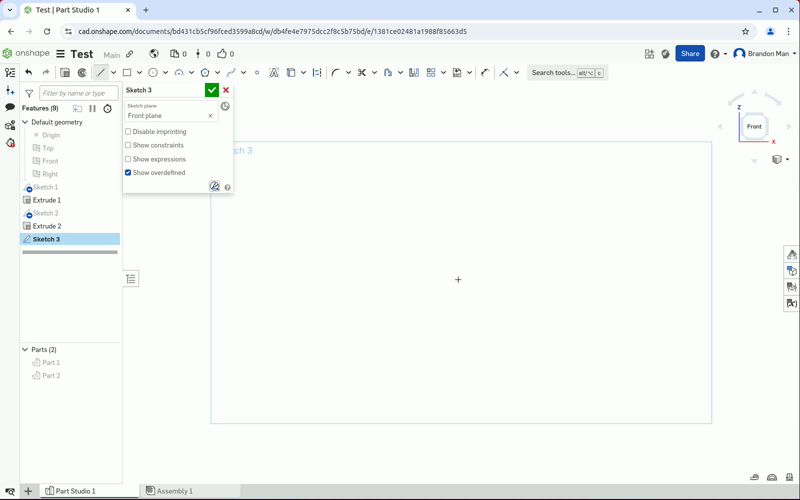
key_up(shift)
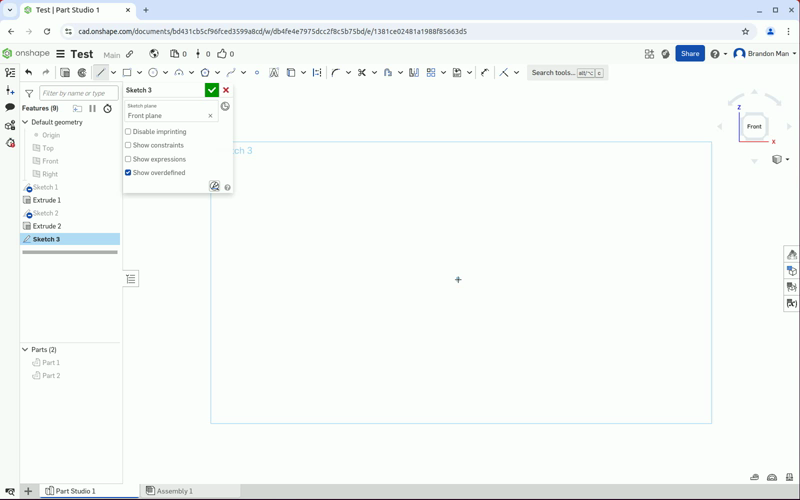
key_down(shift)
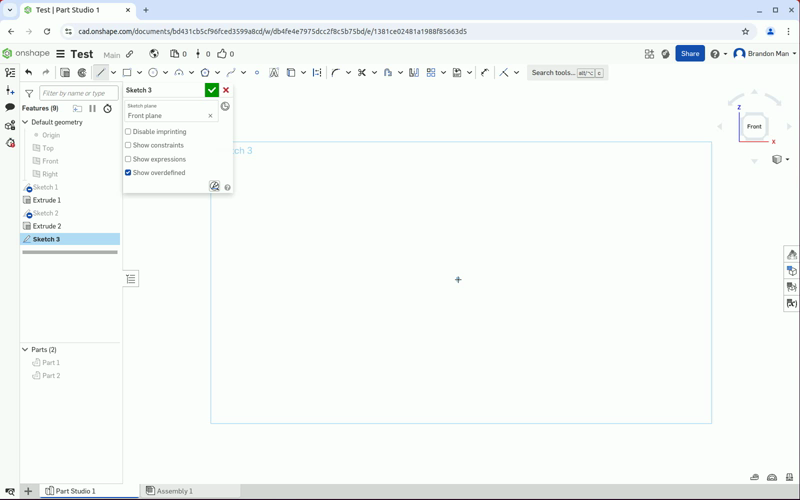
mouse_move(488, 279)
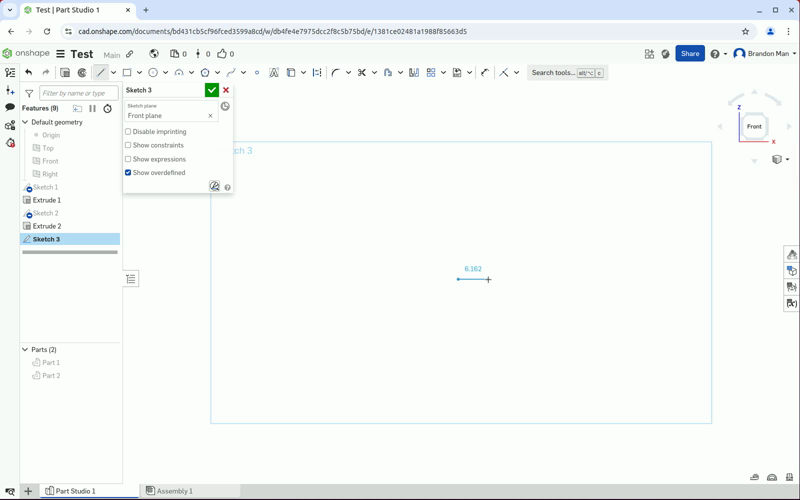
mouse_move(461, 278)
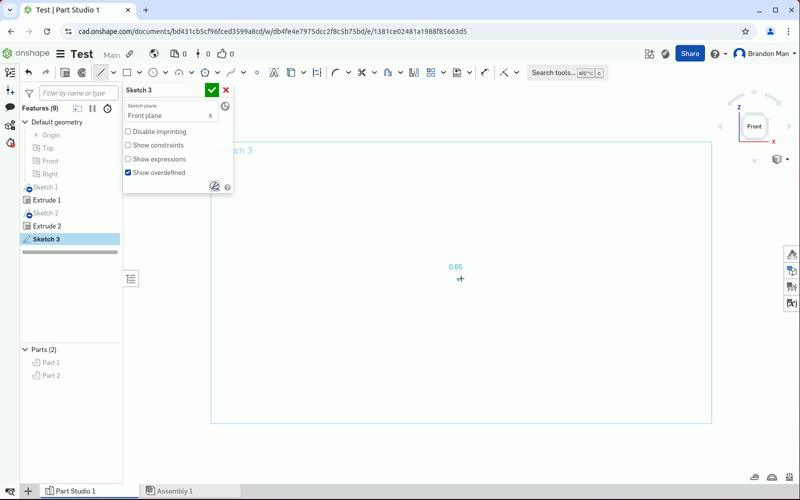
scroll(6)
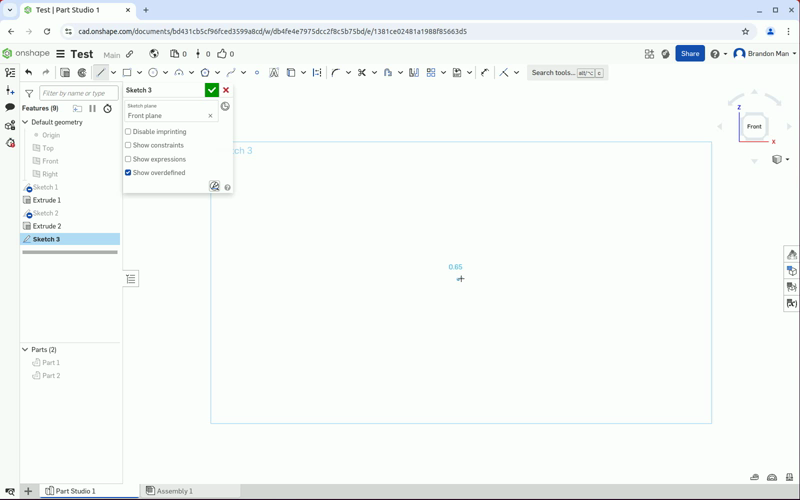
scroll(6)
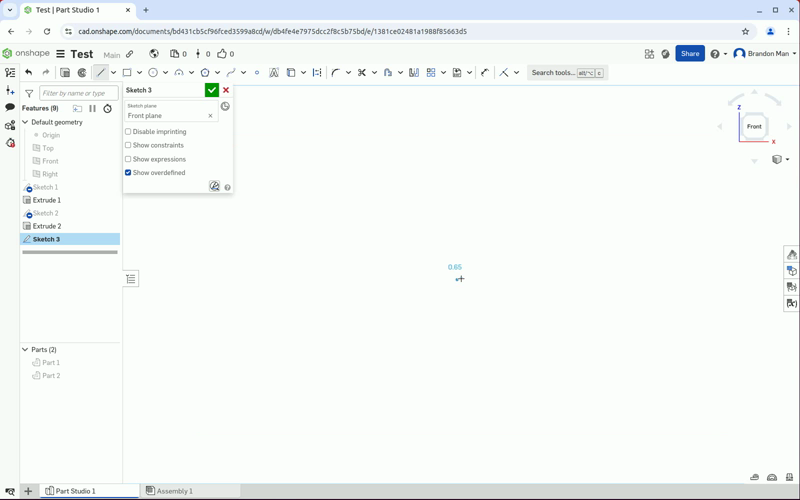
scroll(6)
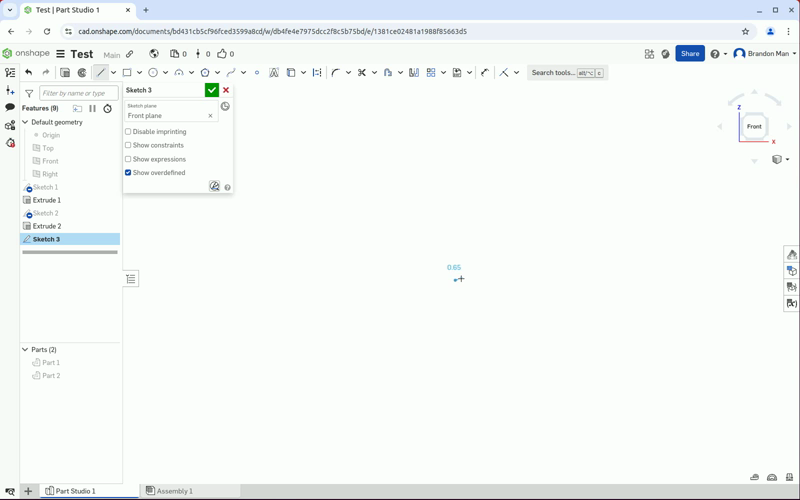
scroll(6)
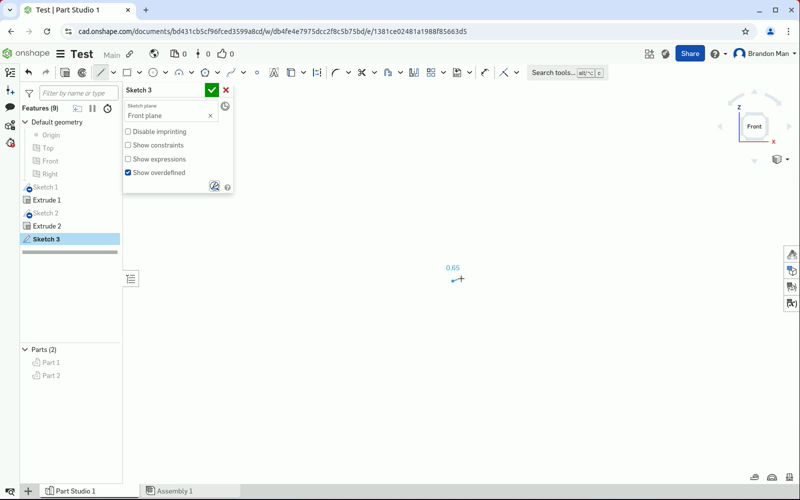
scroll(6)
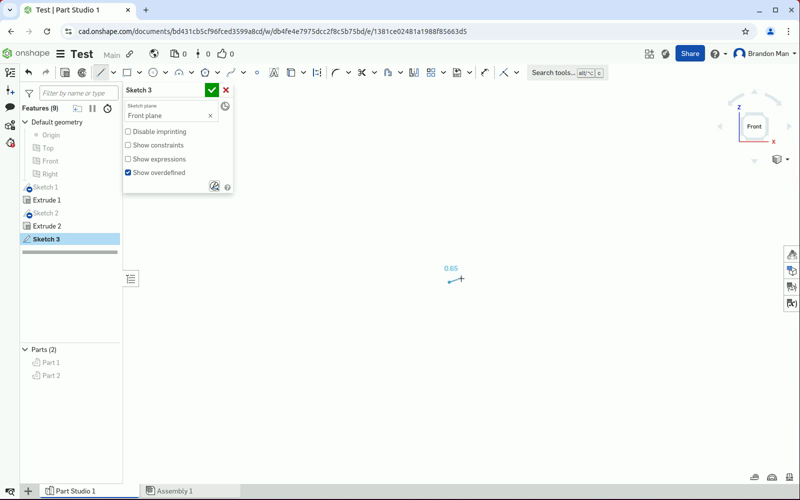
scroll(6)
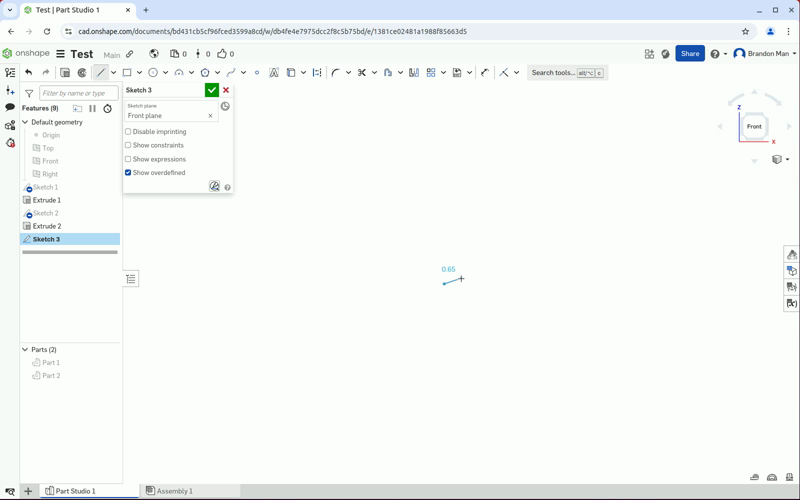
scroll(6)
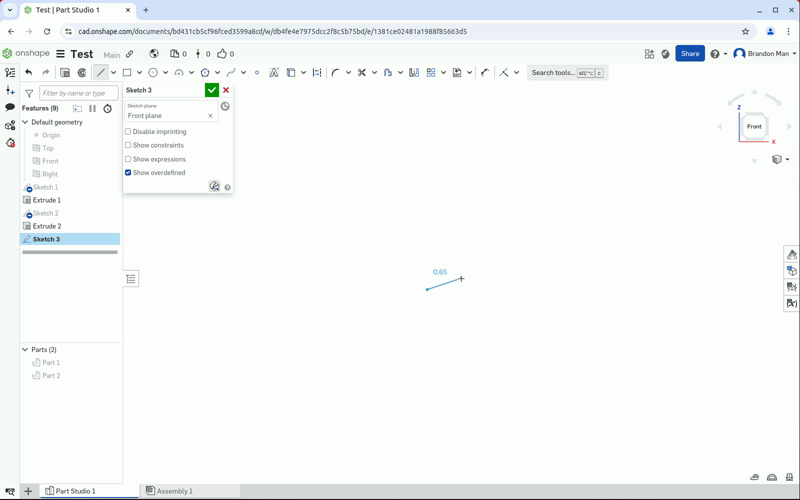
click(461, 278)
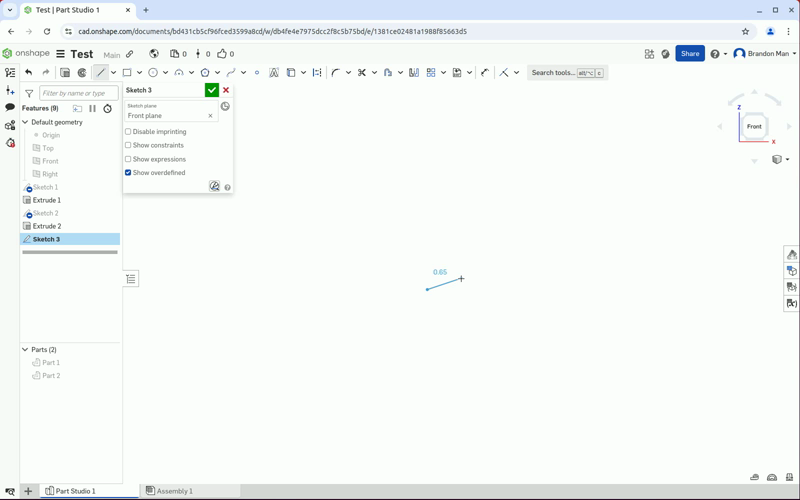
scroll(-6)
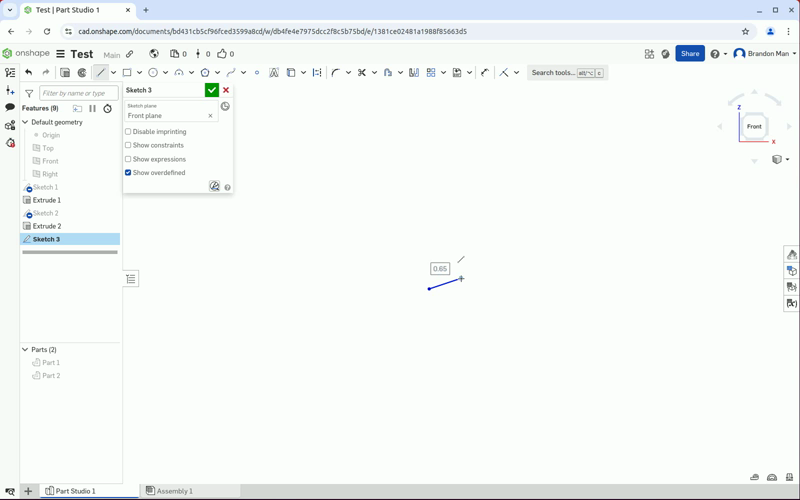
scroll(-6)
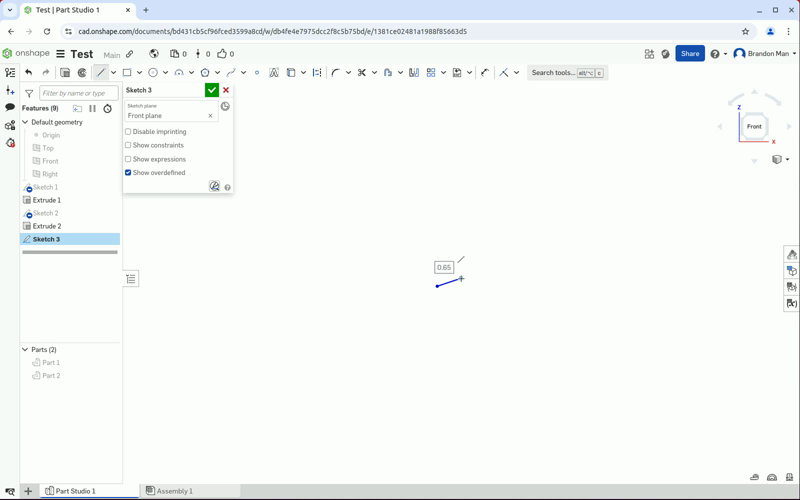
scroll(-6)
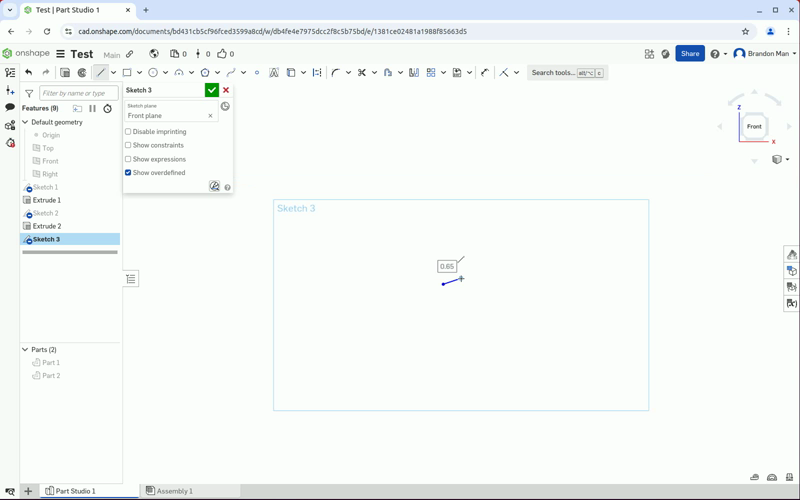
scroll(-6)
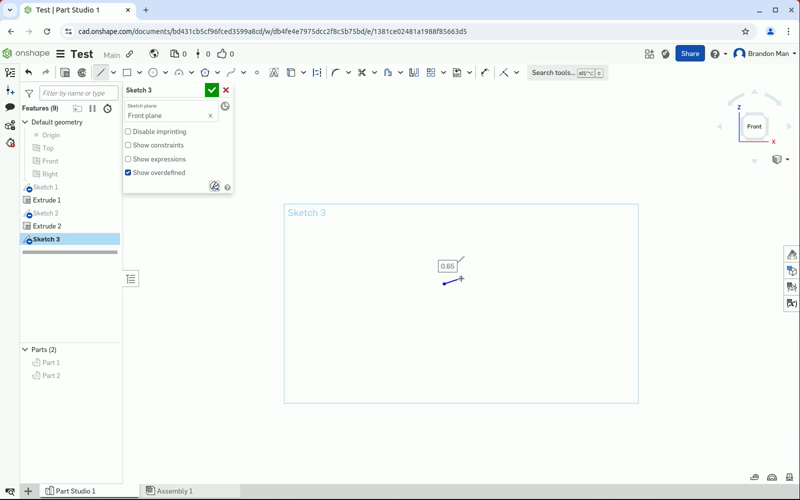
scroll(-6)
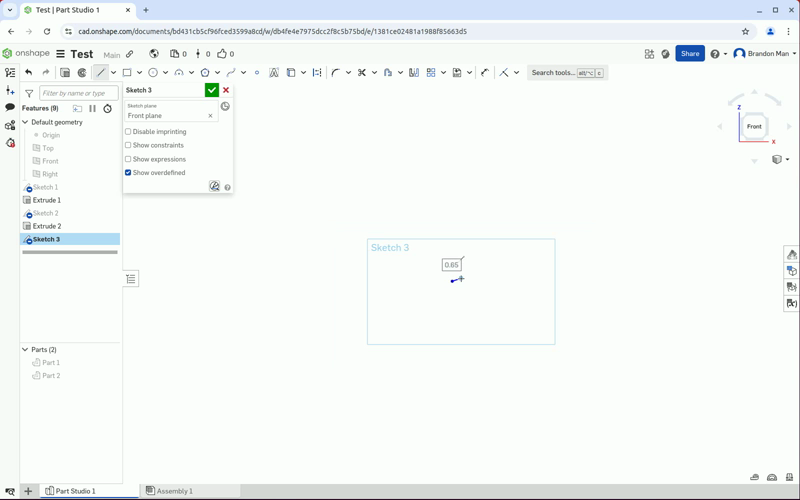
scroll(-6)
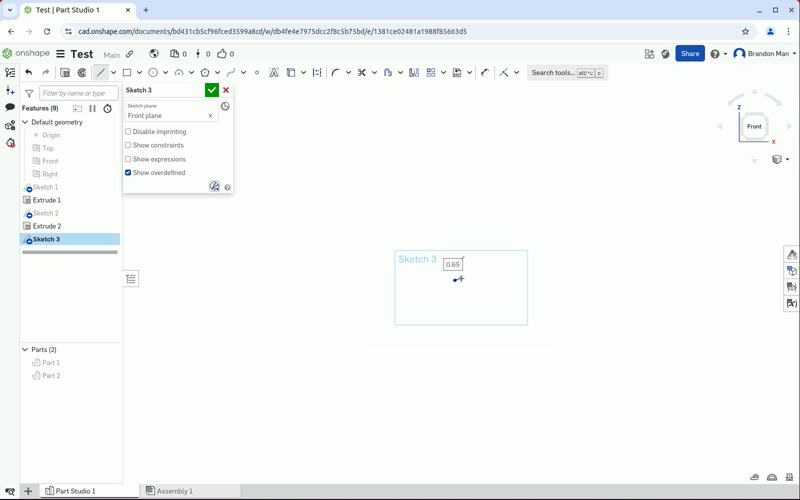
scroll(-6)
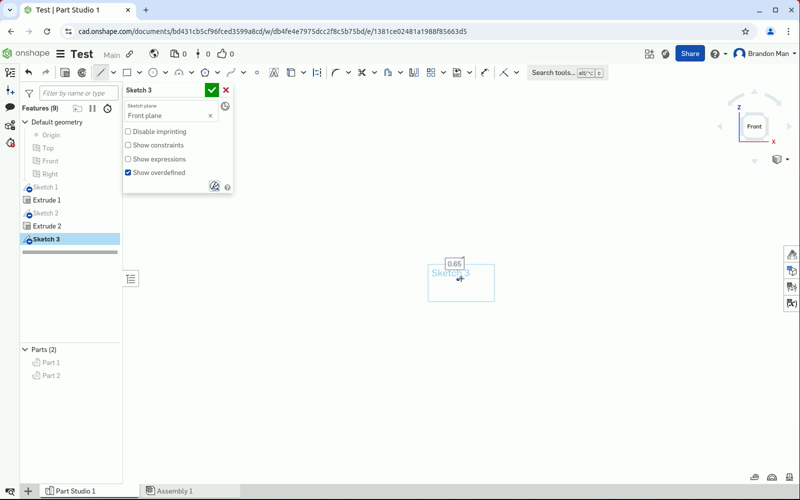
key_up(shift)
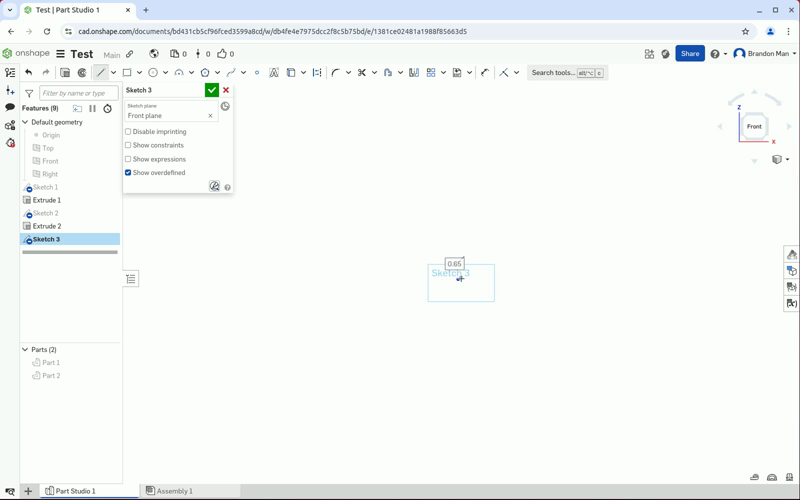
key_down(shift)
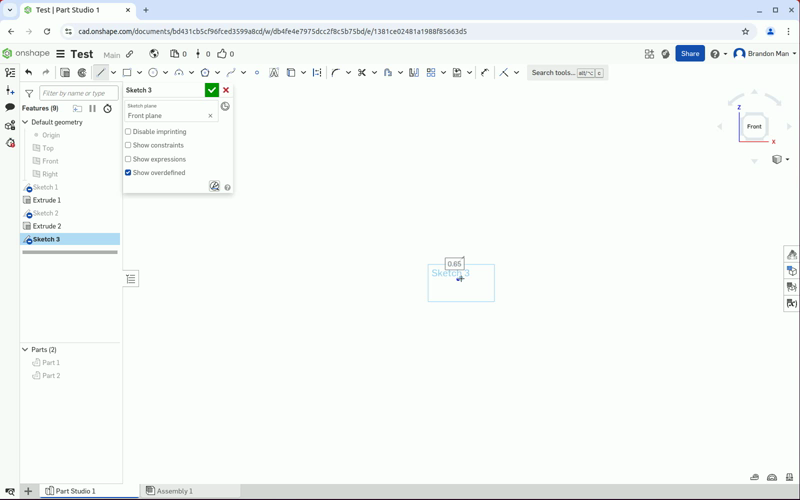
mouse_move(491, 278)
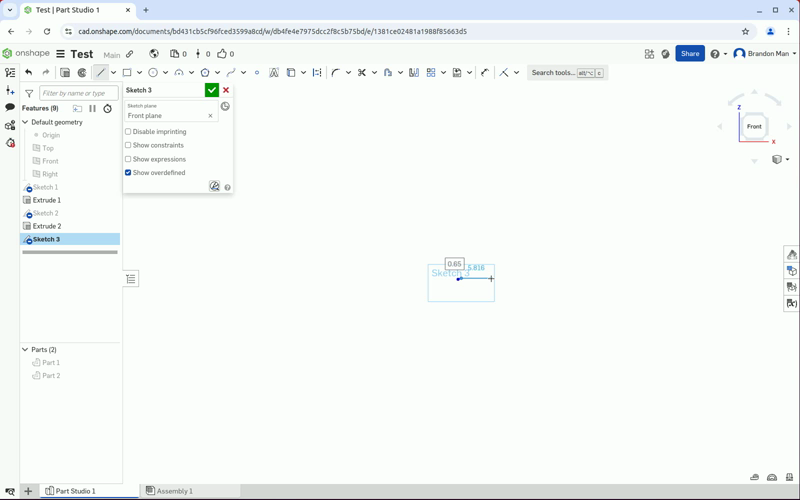
mouse_move(461, 273)
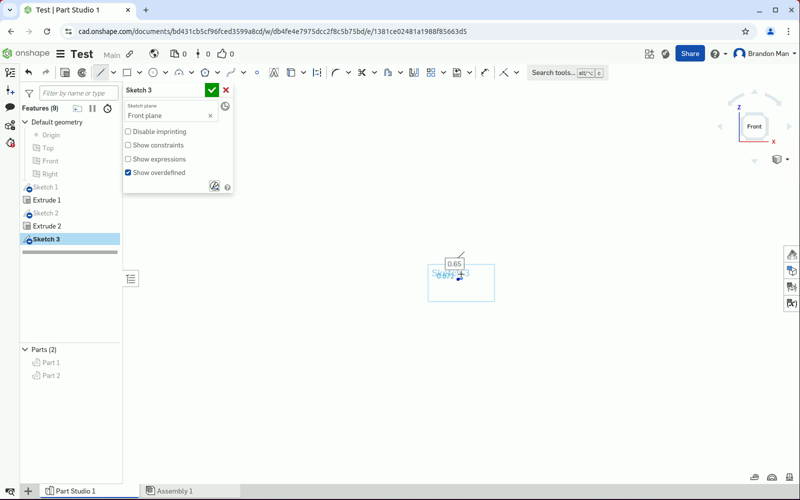
scroll(6)
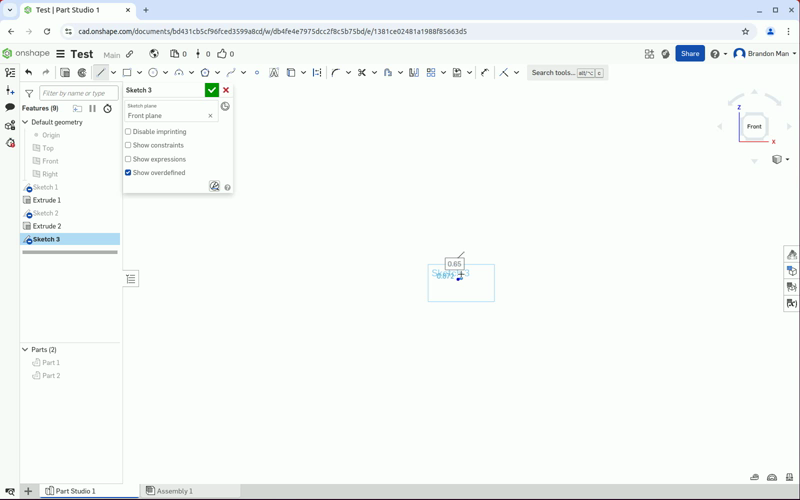
scroll(6)
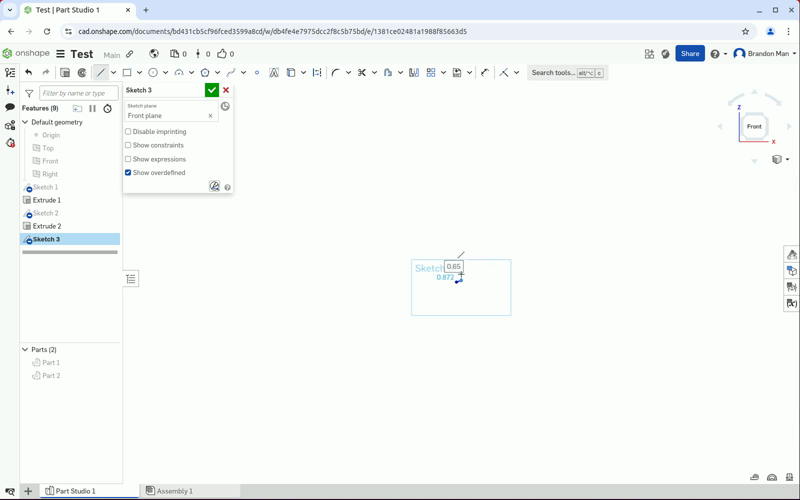
scroll(6)
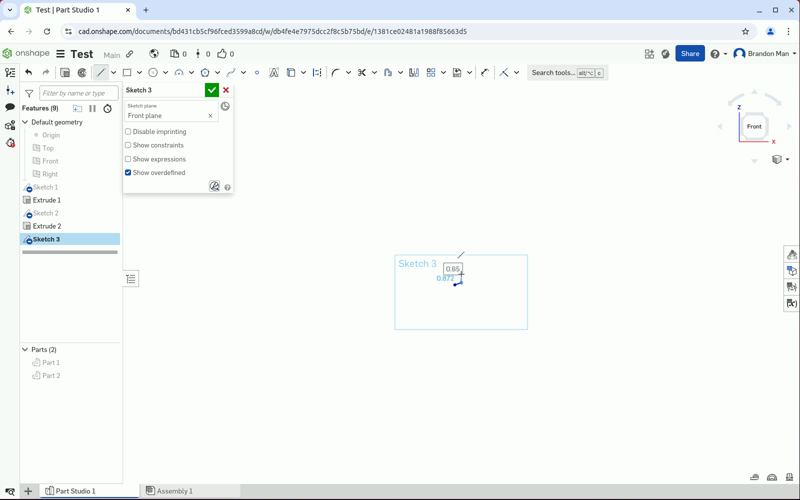
scroll(6)
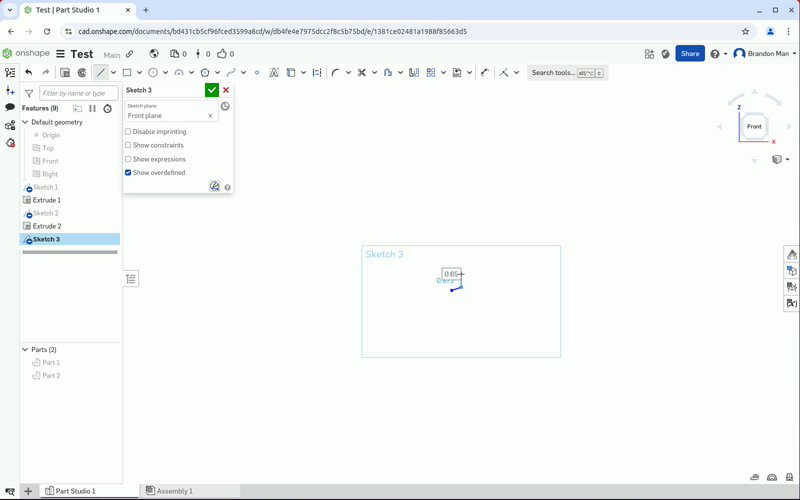
scroll(6)
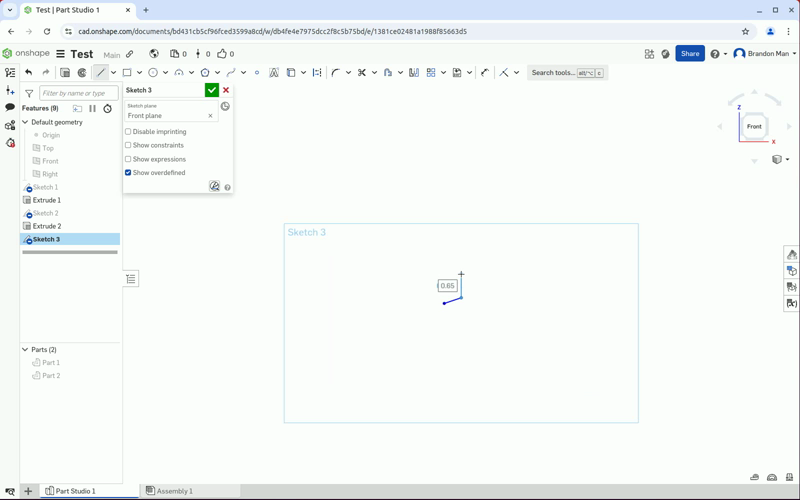
scroll(6)
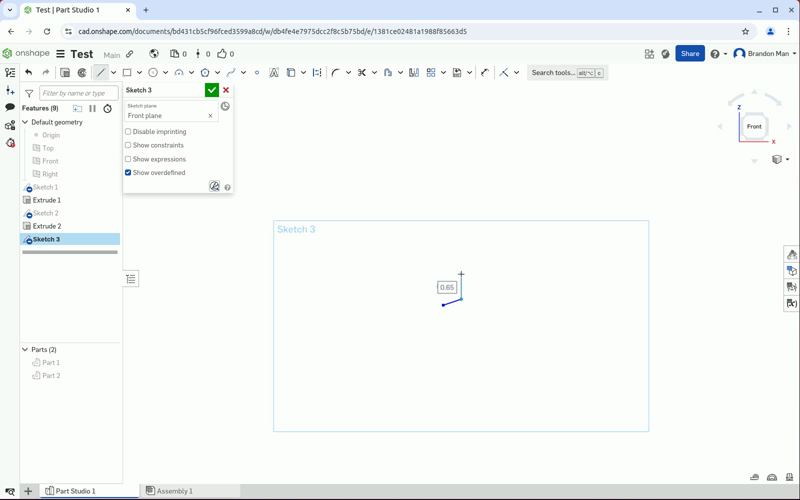
scroll(6)
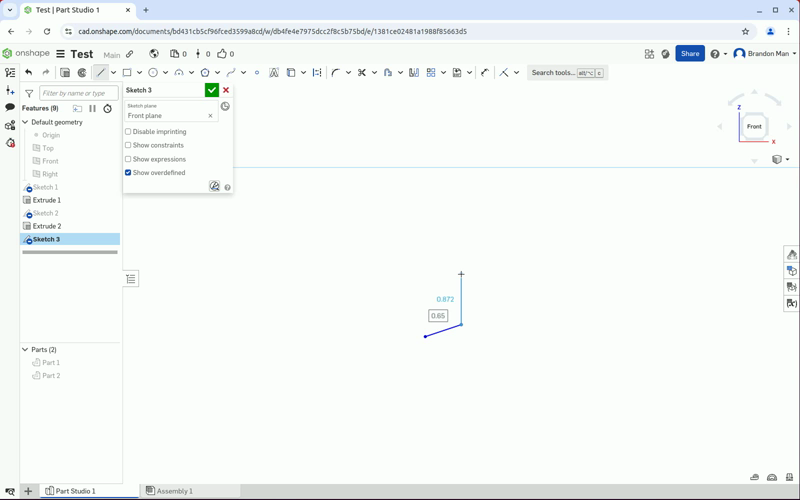
click(461, 273)
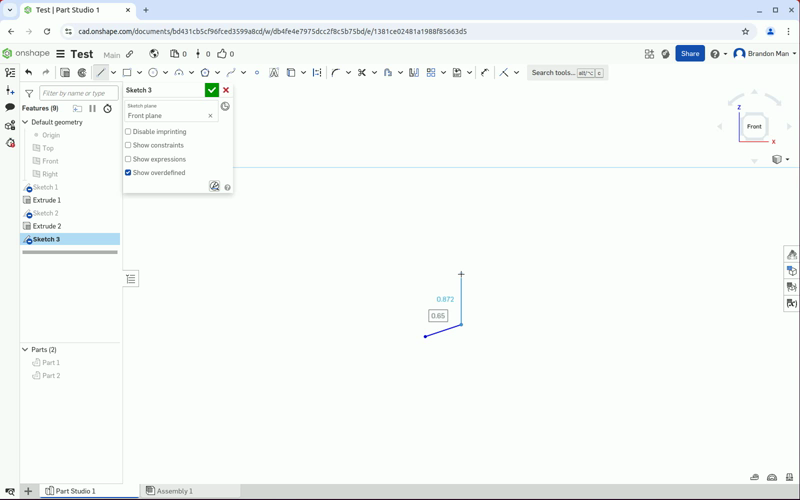
scroll(-6)
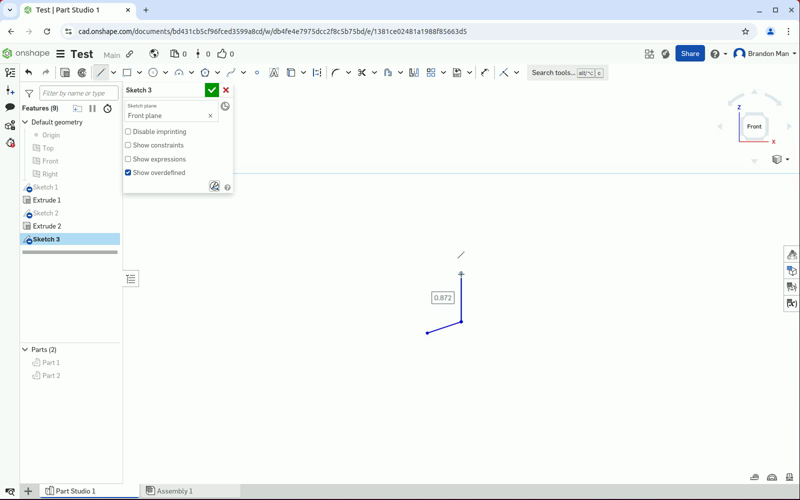
scroll(-6)
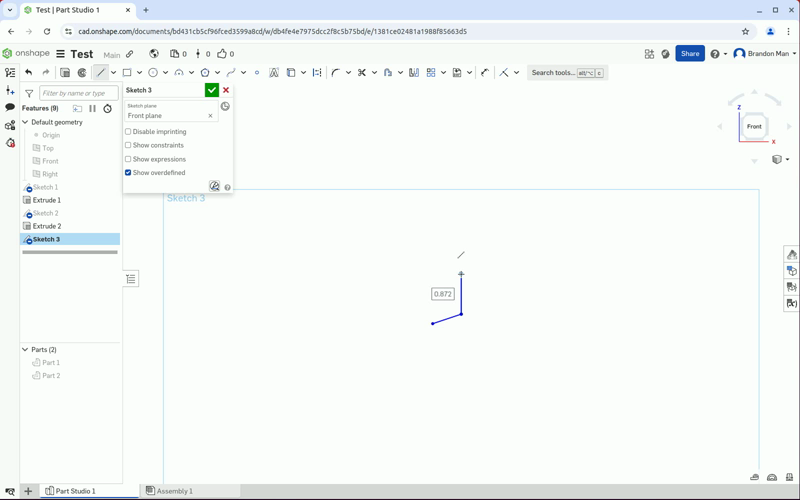
scroll(-6)
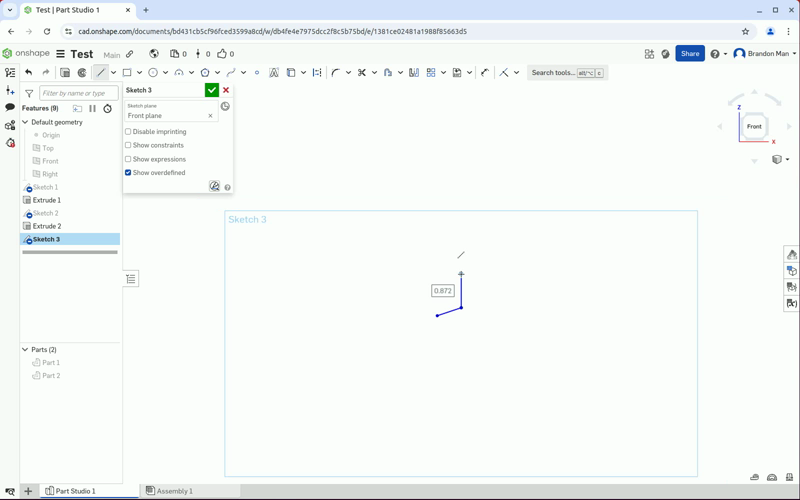
scroll(-6)
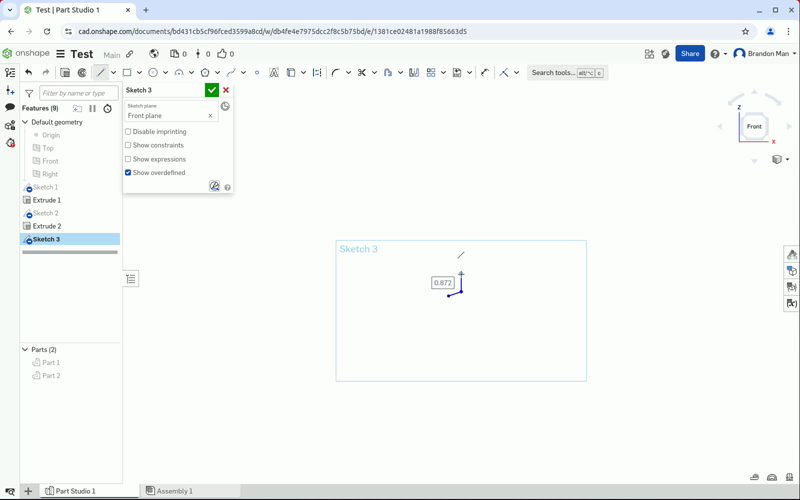
scroll(-6)
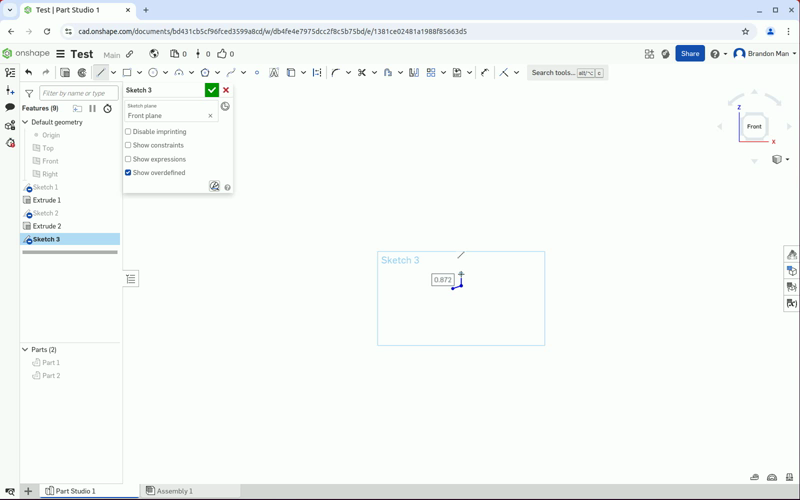
scroll(-6)
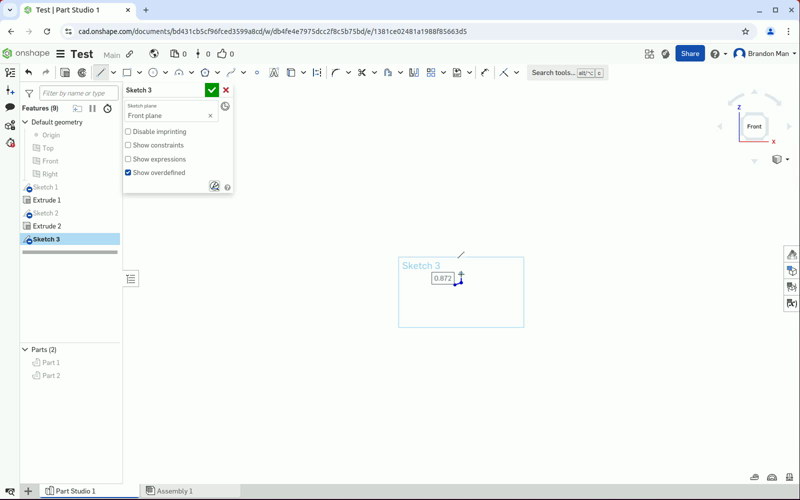
scroll(-6)
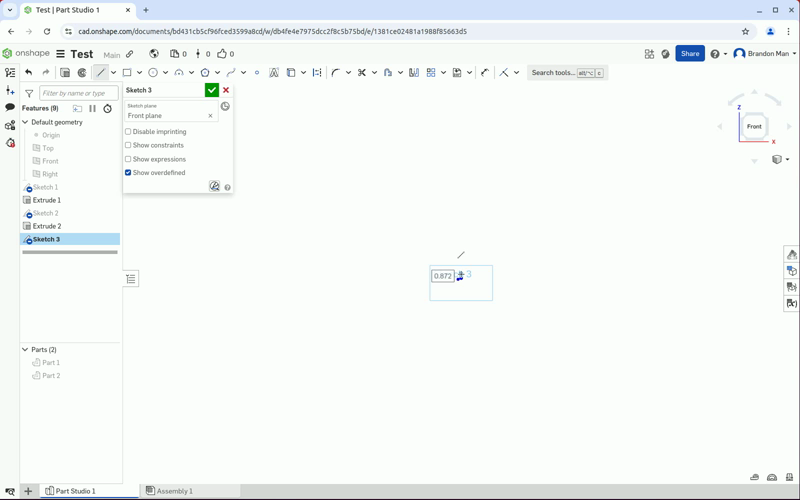
key_up(shift)
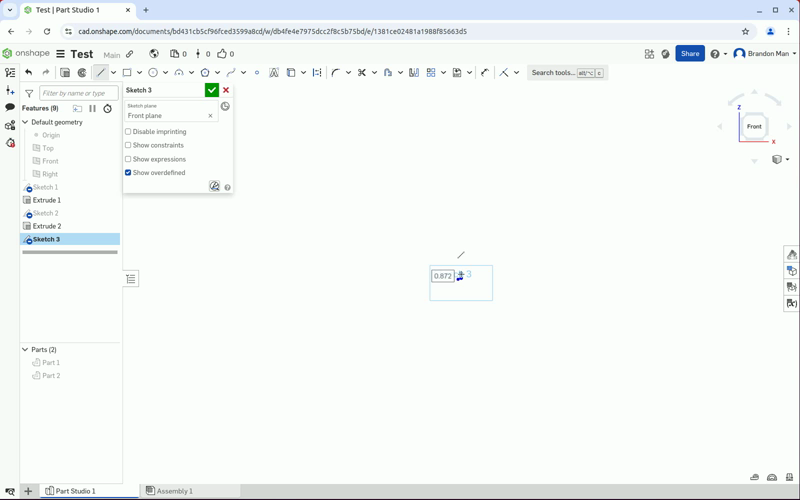
key_down(shift)
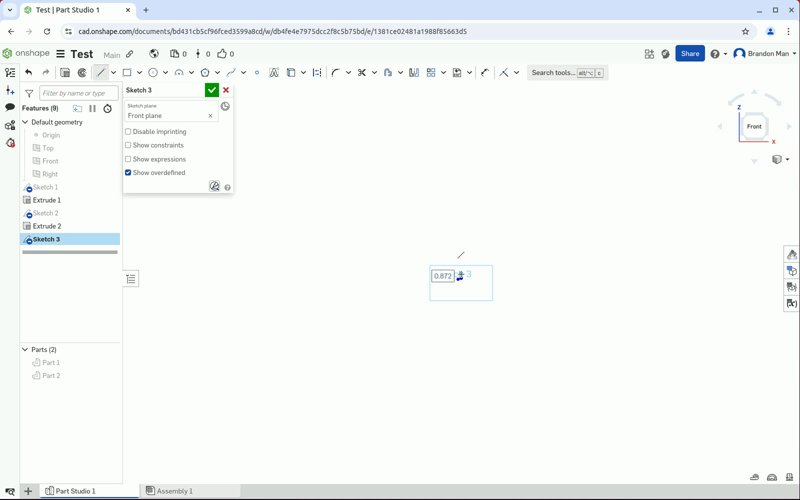
mouse_move(491, 273)
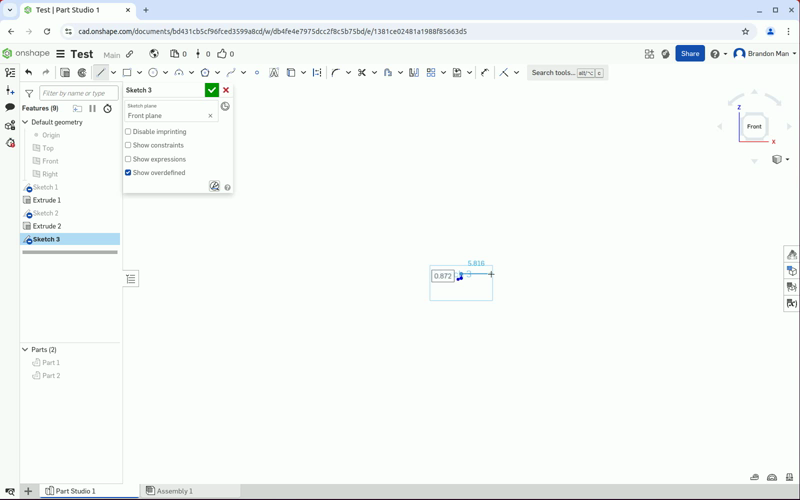
mouse_move(458, 272)
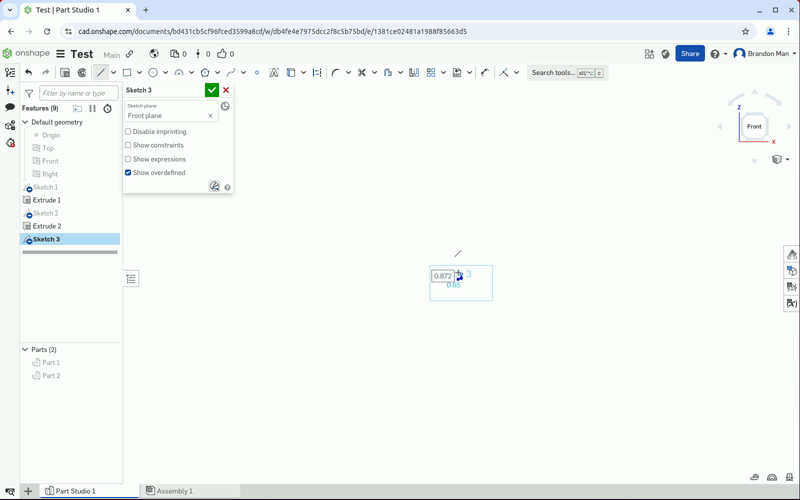
scroll(6)
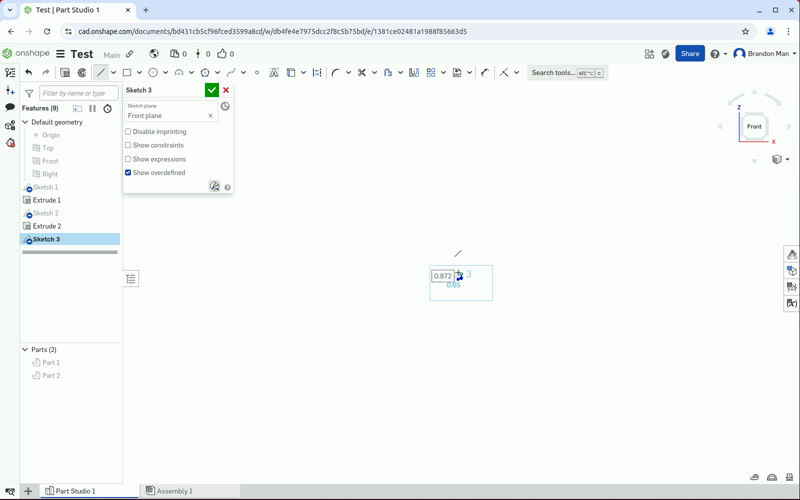
scroll(6)
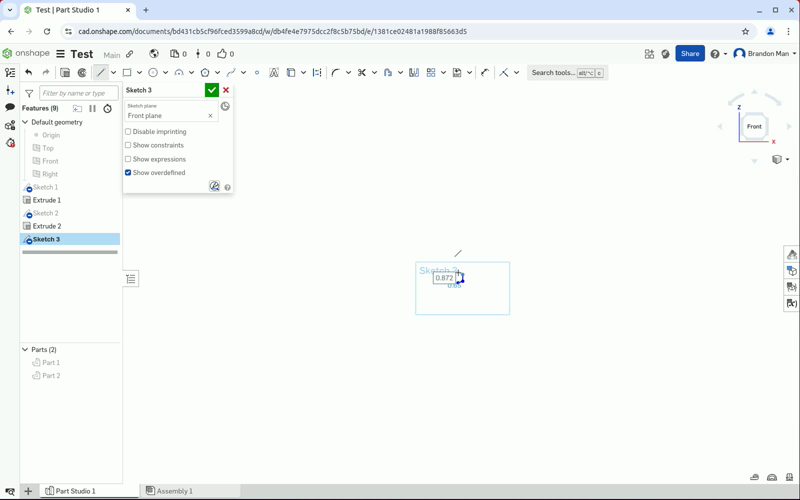
scroll(6)
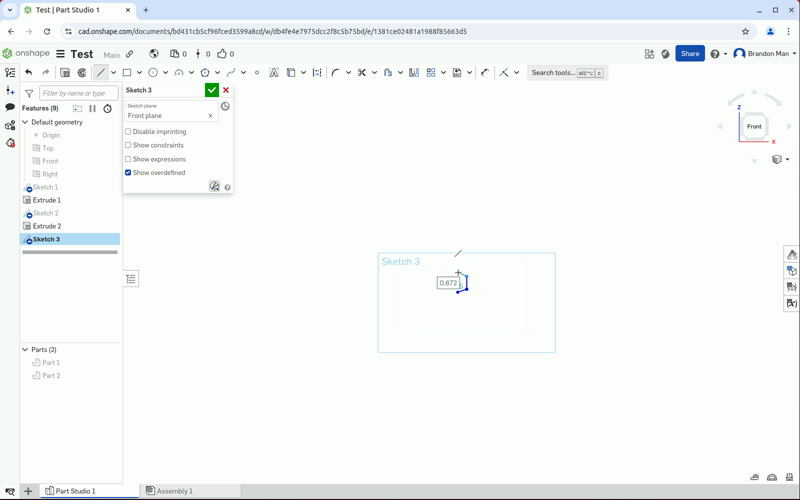
scroll(6)
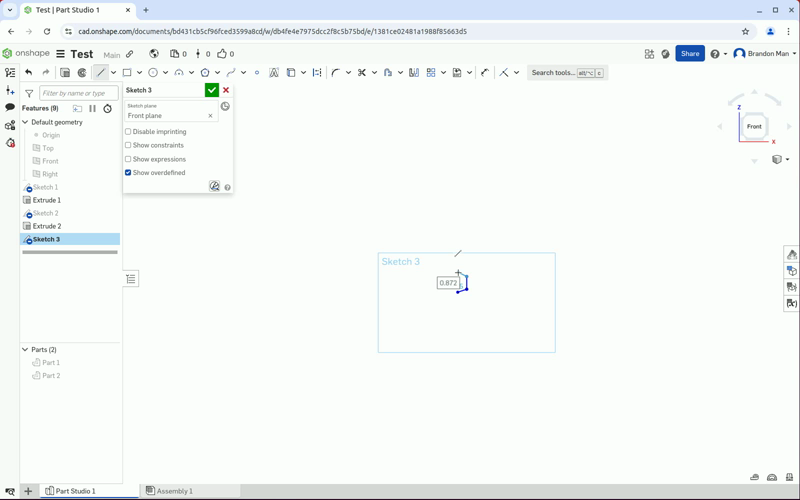
scroll(6)
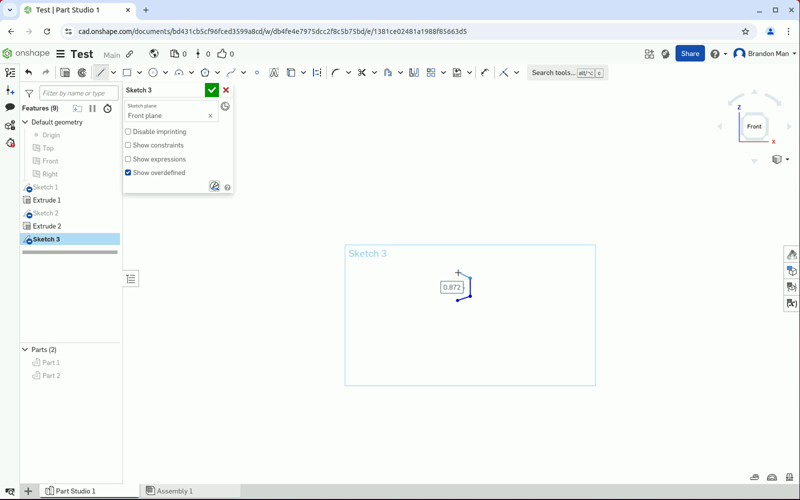
scroll(6)
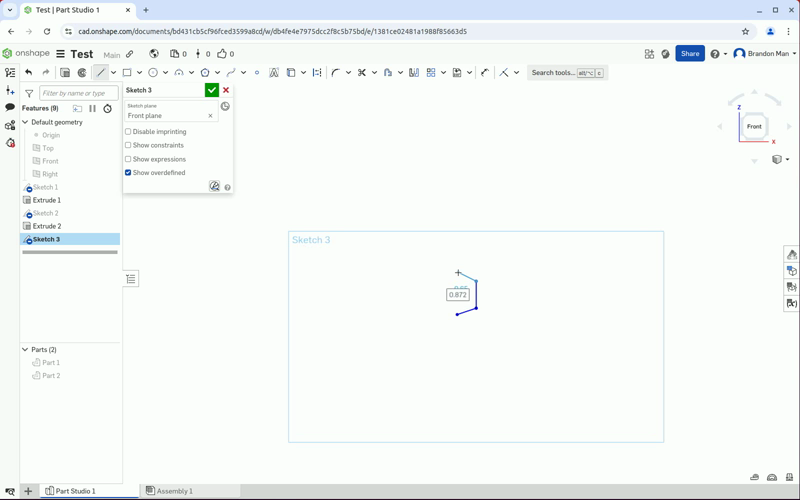
scroll(6)
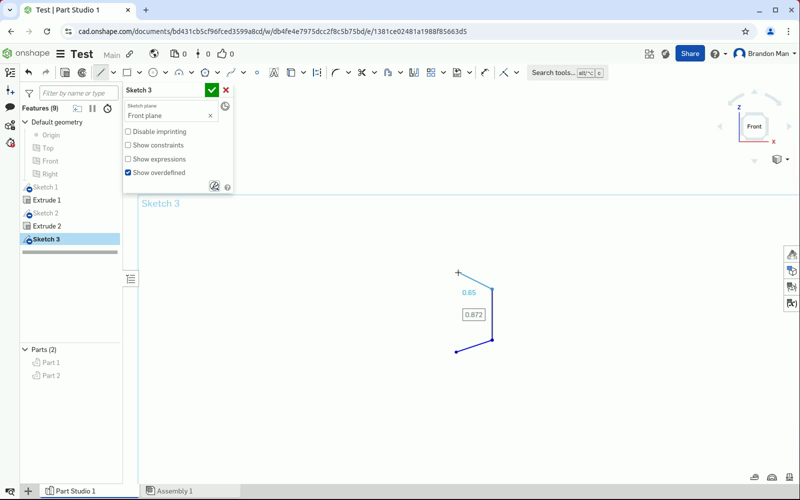
click(458, 272)
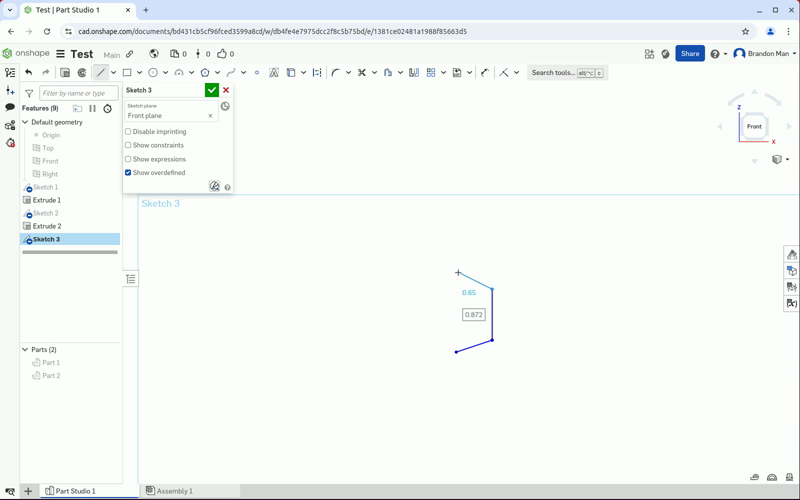
scroll(-6)
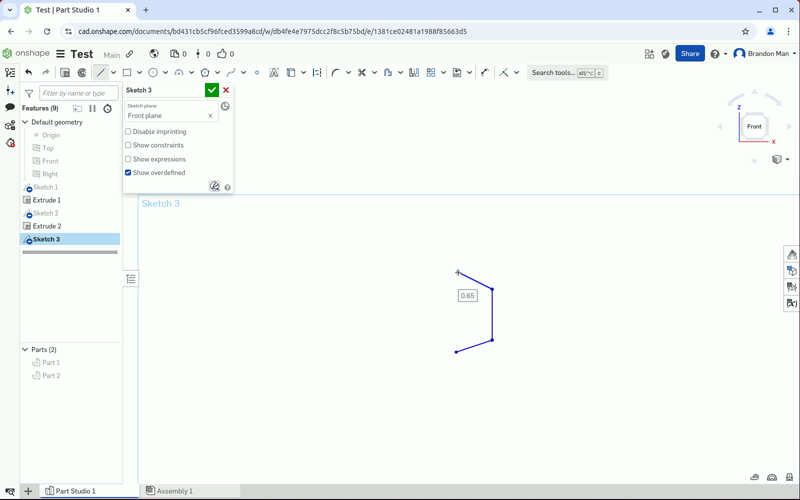
scroll(-6)
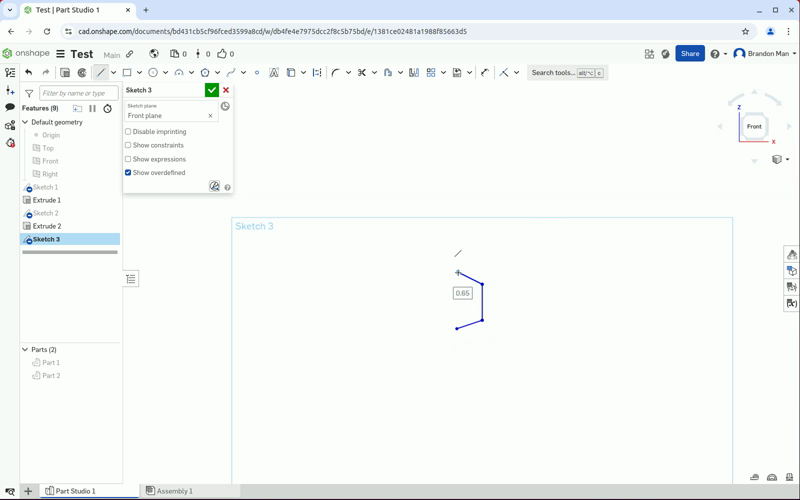
scroll(-6)
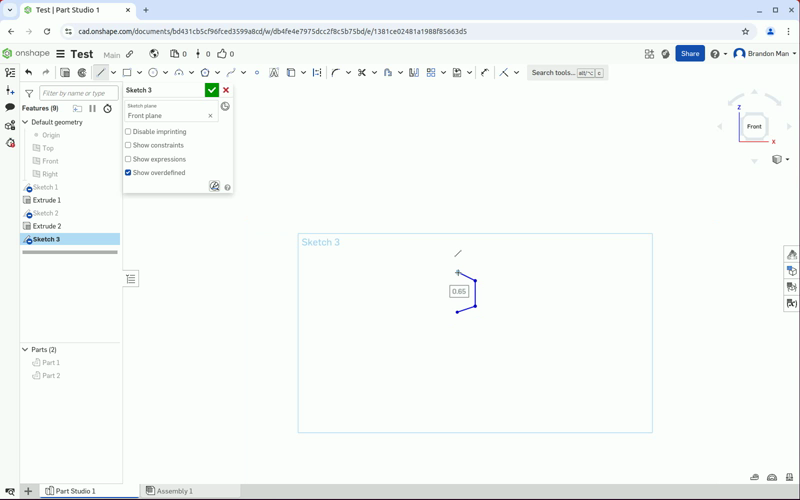
scroll(-6)
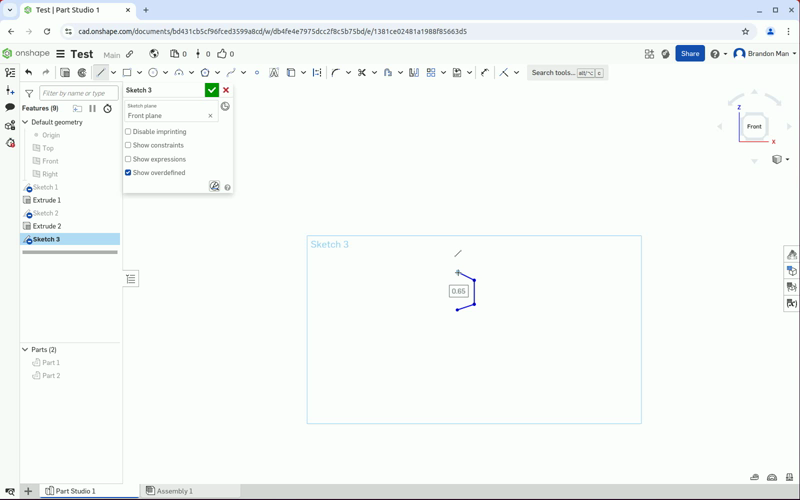
scroll(-6)
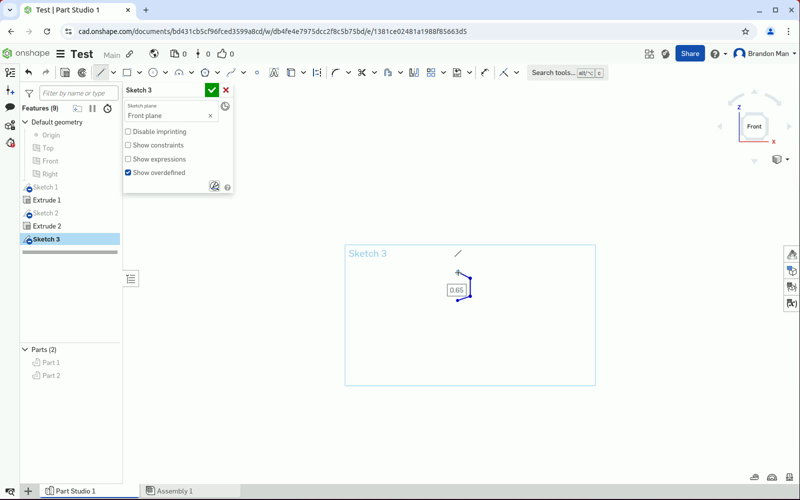
scroll(-6)
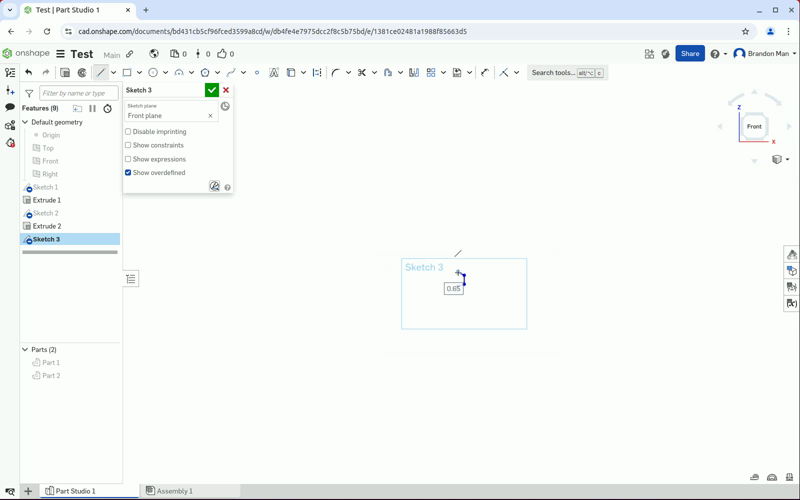
scroll(-6)
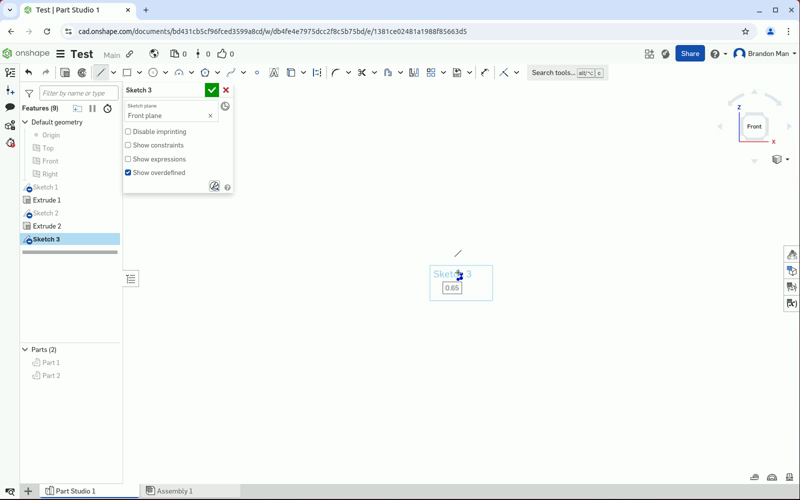
key_up(shift)
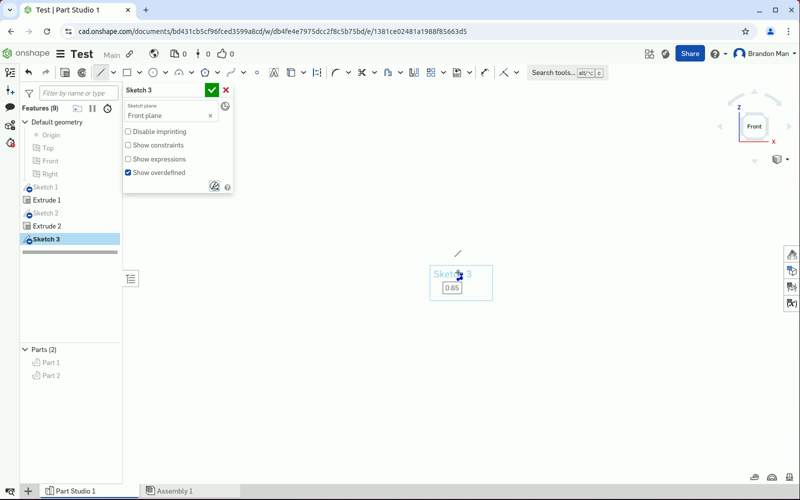
mouse_move(488, 272)
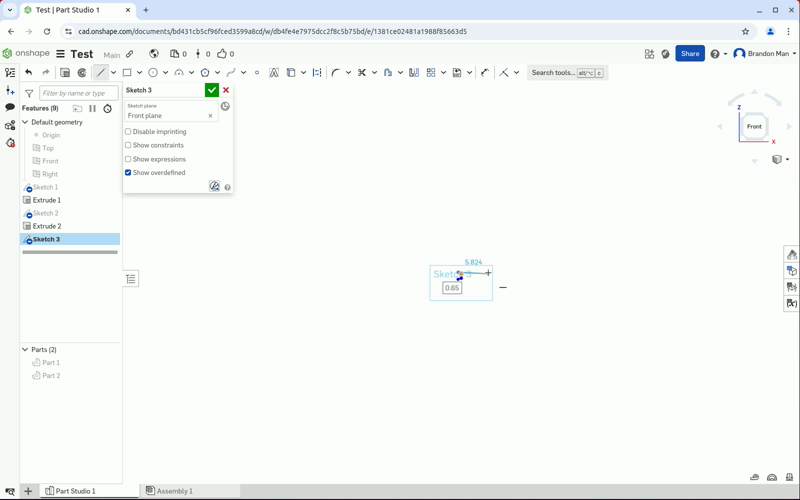
key_down(shift)
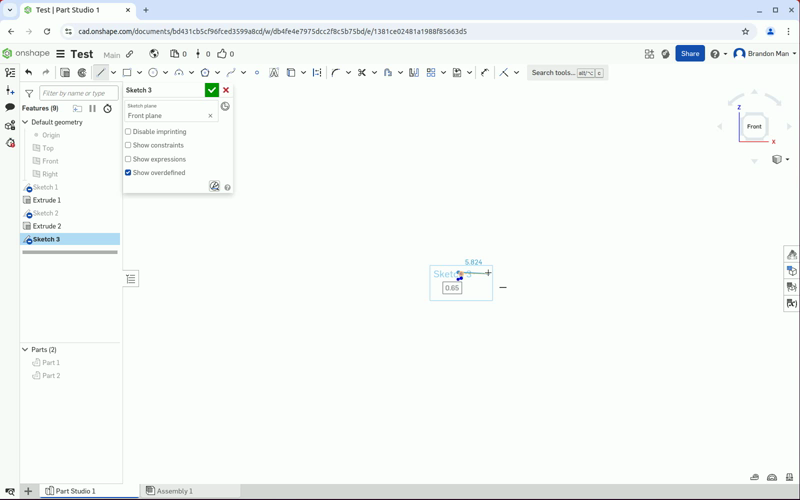
mouse_move(458, 279)
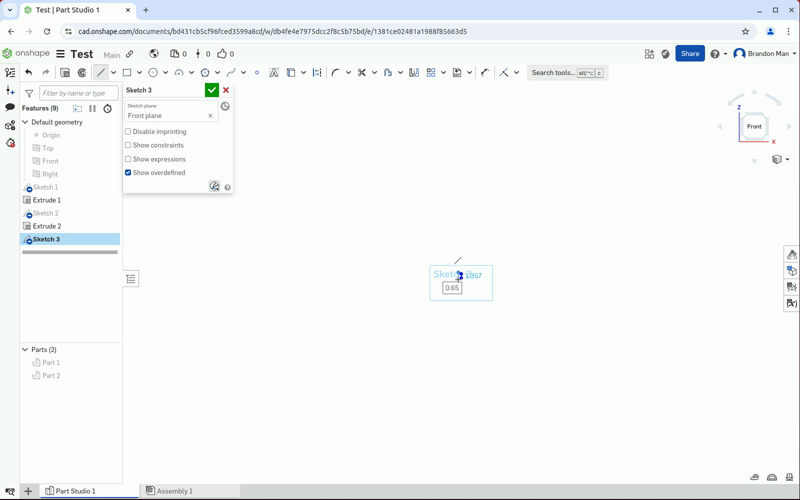
scroll(6)
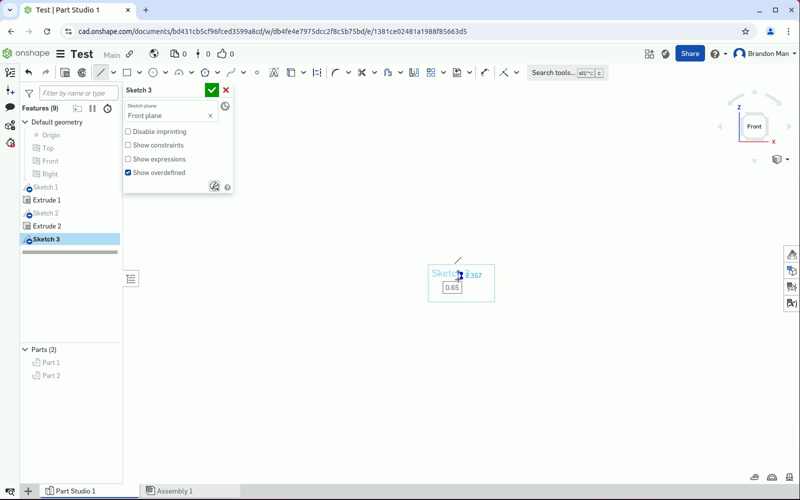
scroll(6)
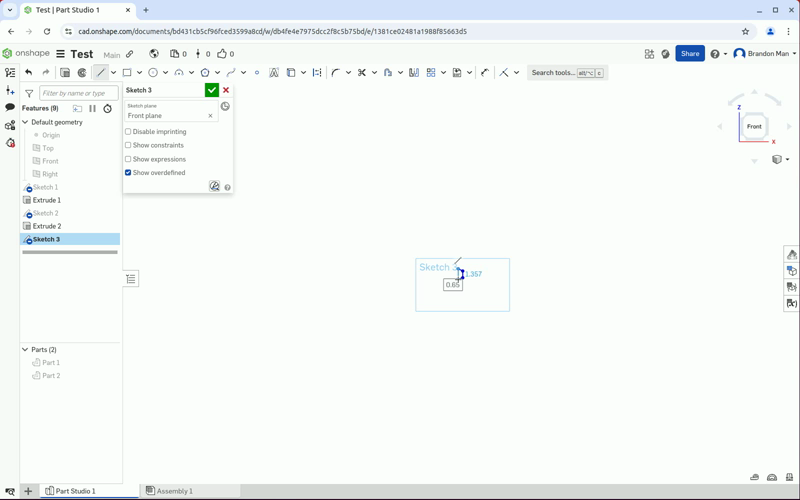
scroll(6)
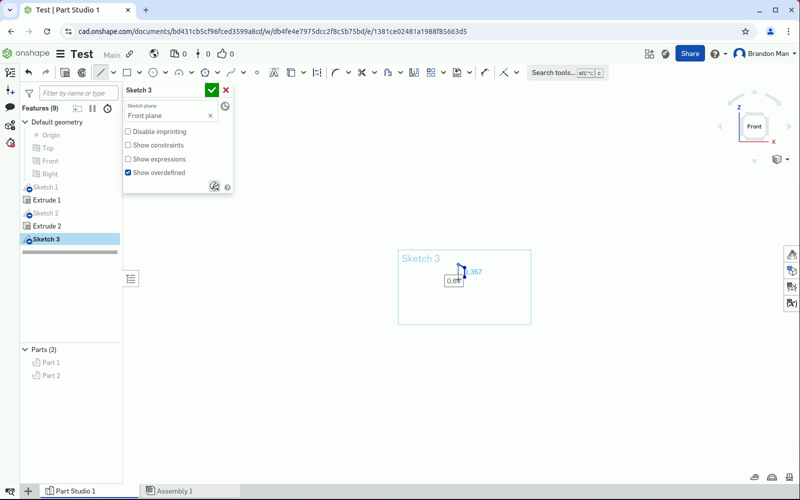
scroll(6)
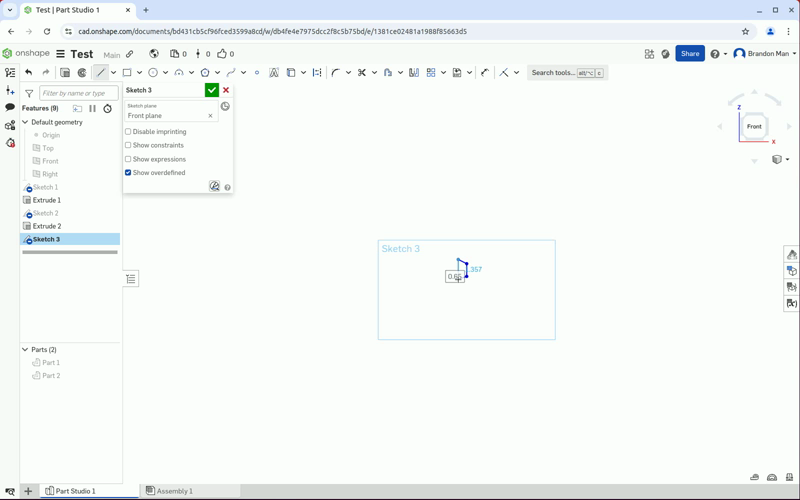
scroll(6)
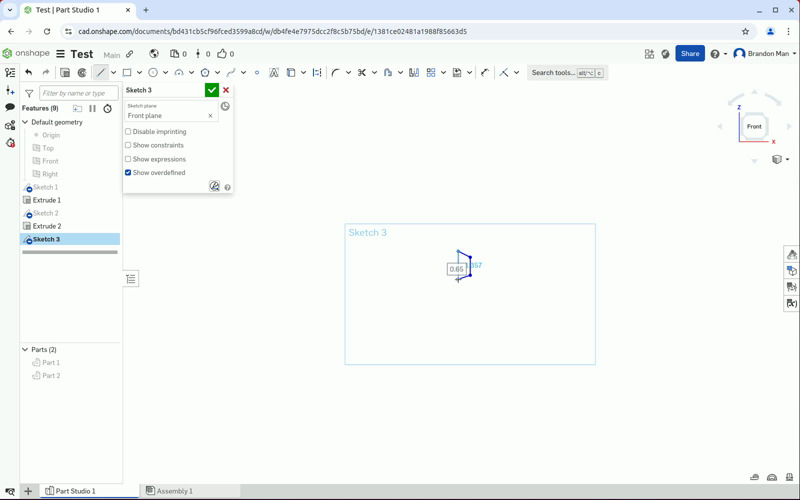
scroll(6)
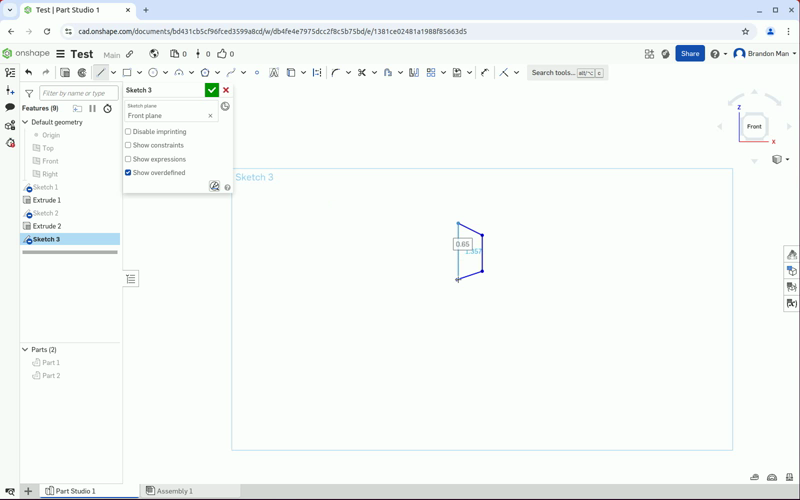
scroll(6)
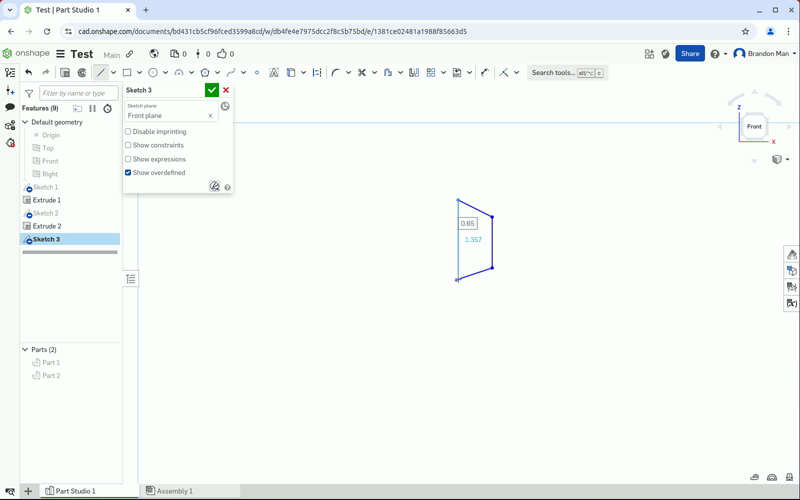
key_up(shift)
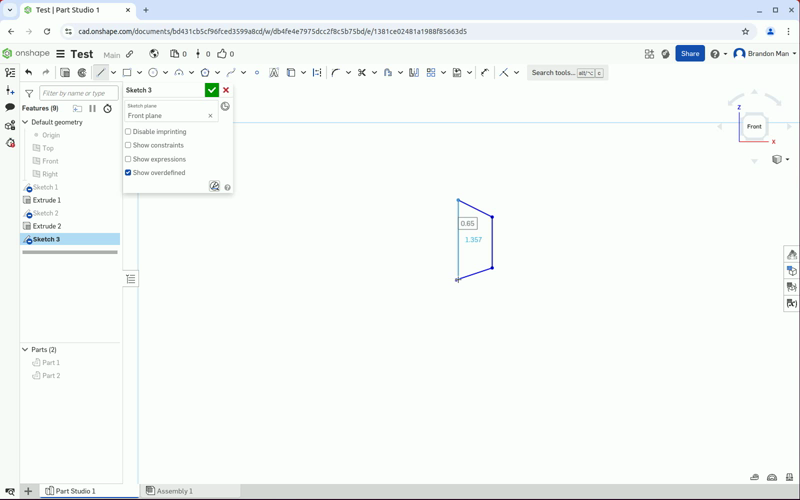
click(458, 279)
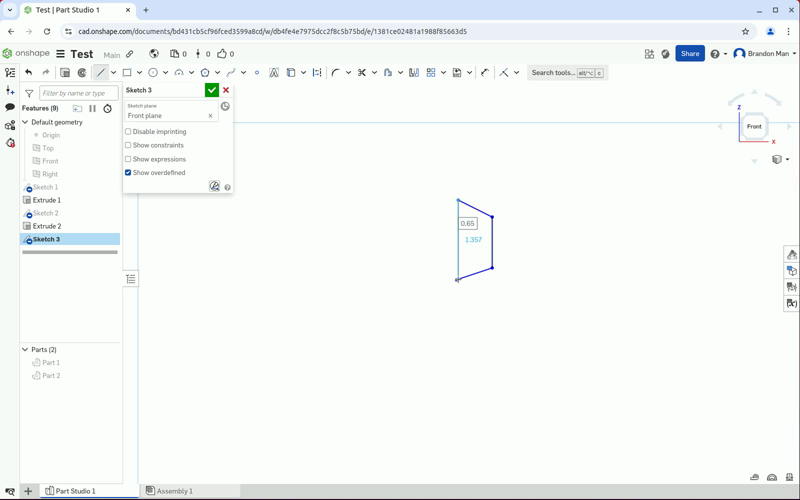
scroll(-6)
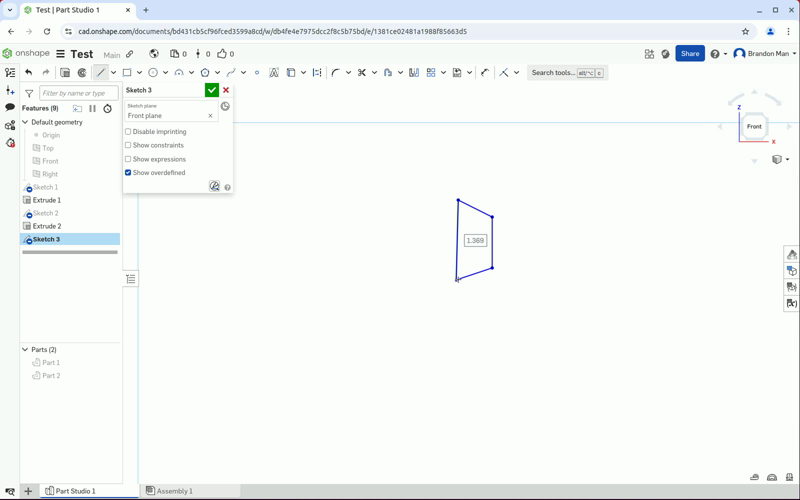
scroll(-6)
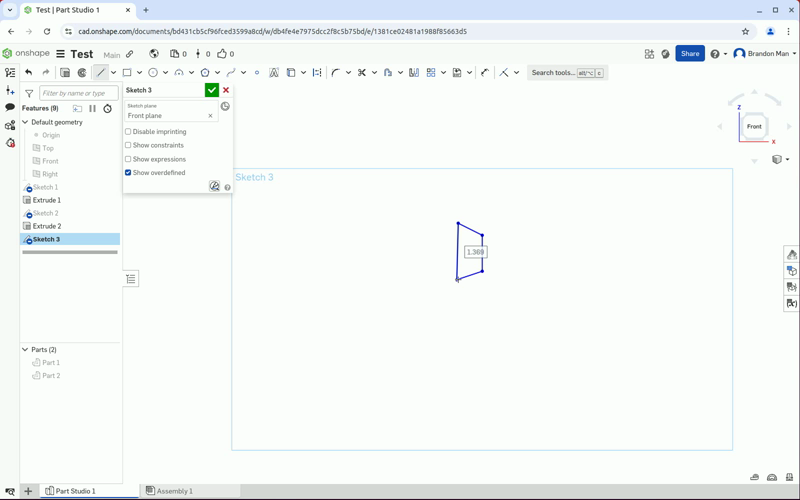
scroll(-6)
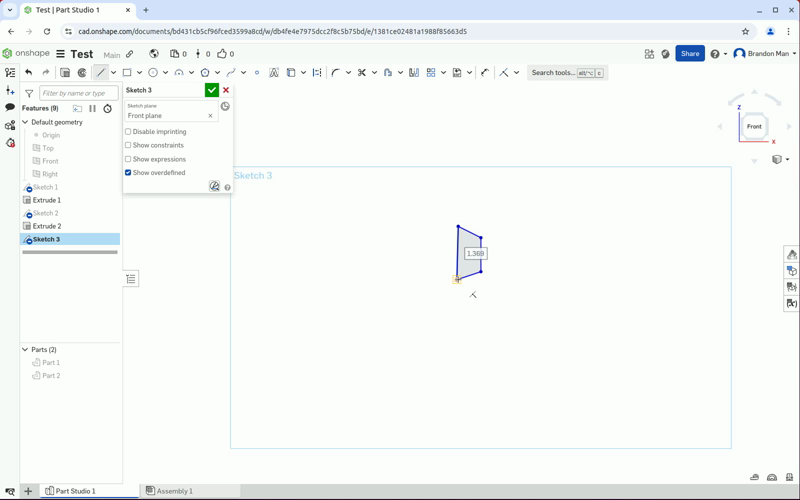
scroll(-6)
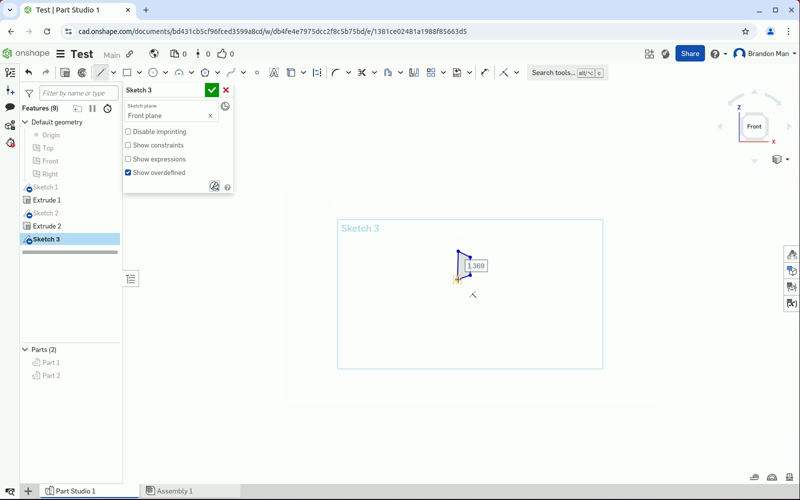
scroll(-6)
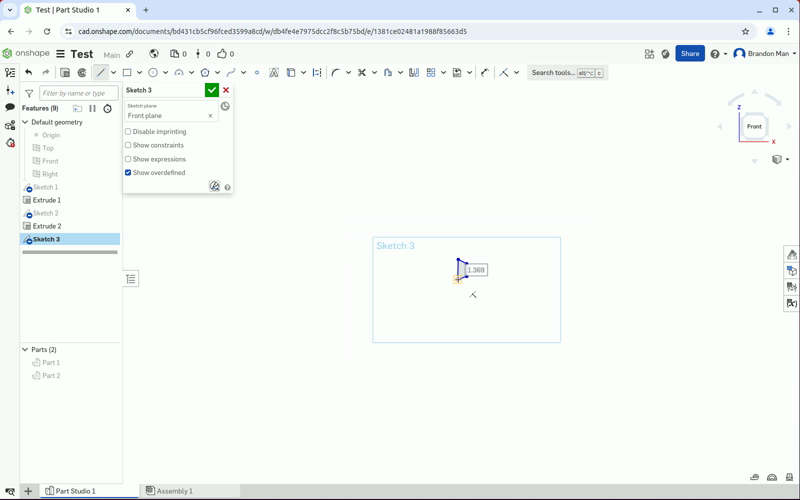
scroll(-6)
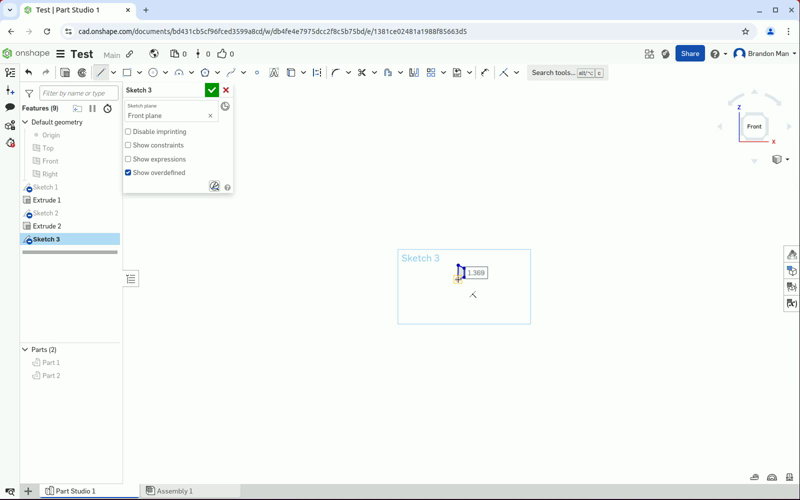
scroll(-6)
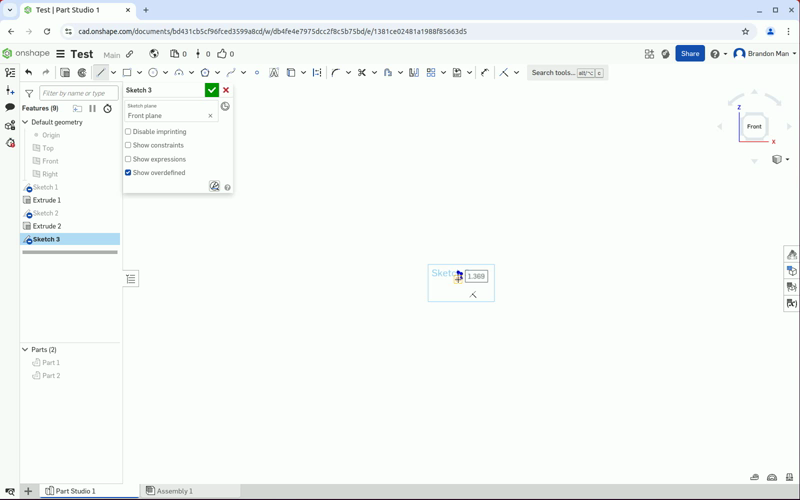
key(esc)
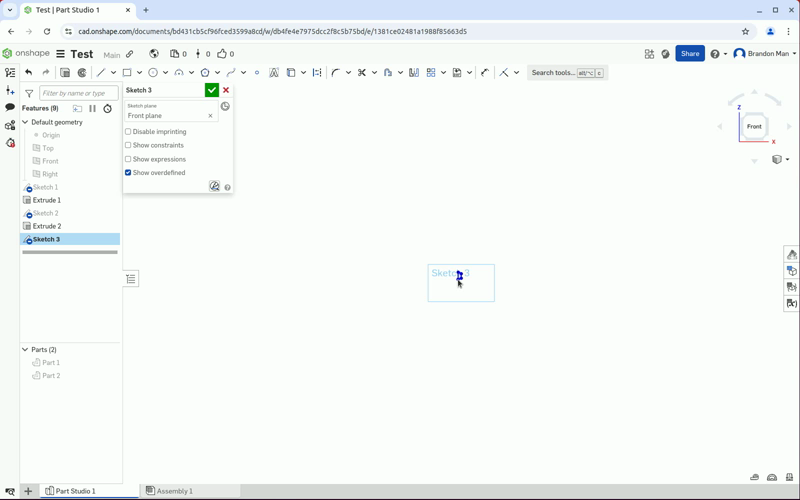
mouse_move(459, 277)
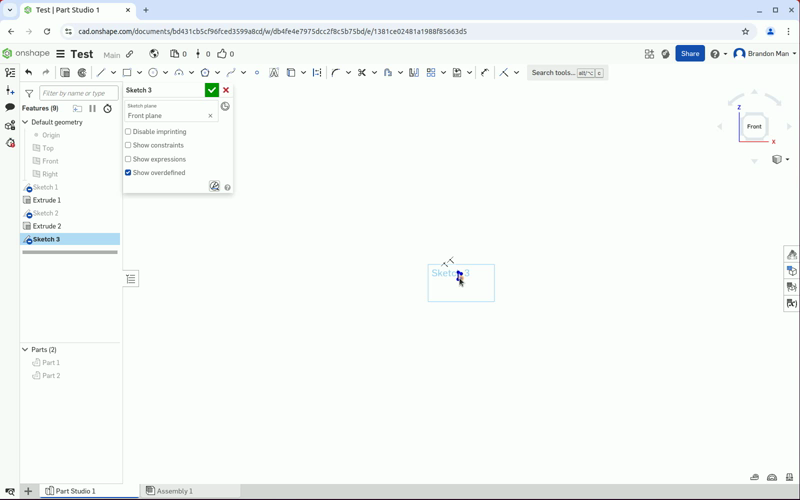
scroll(6)
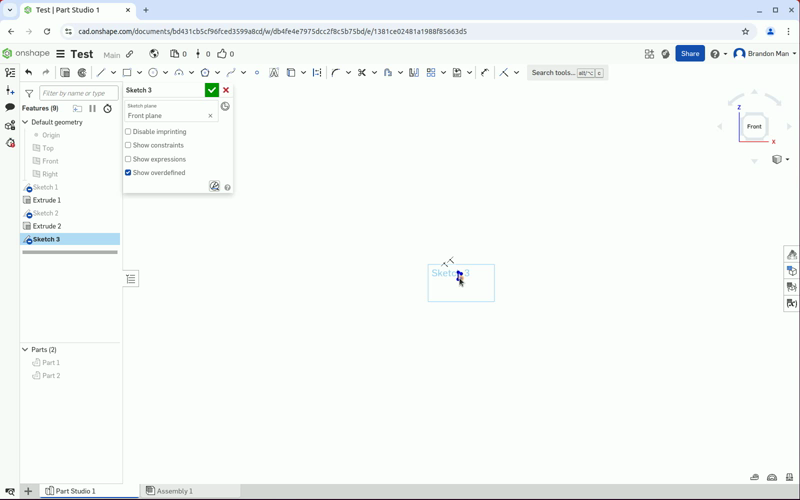
scroll(6)
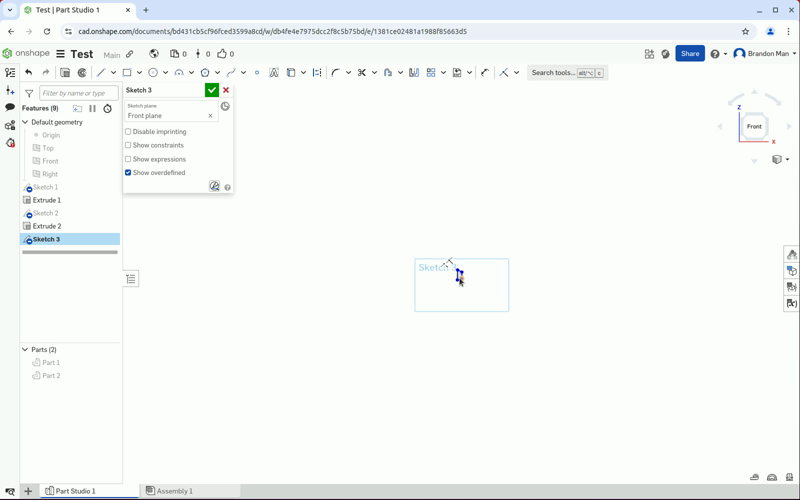
scroll(6)
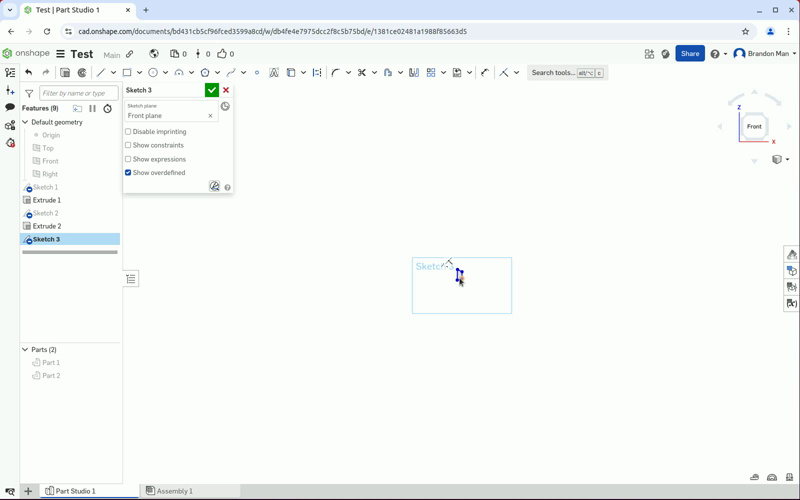
scroll(6)
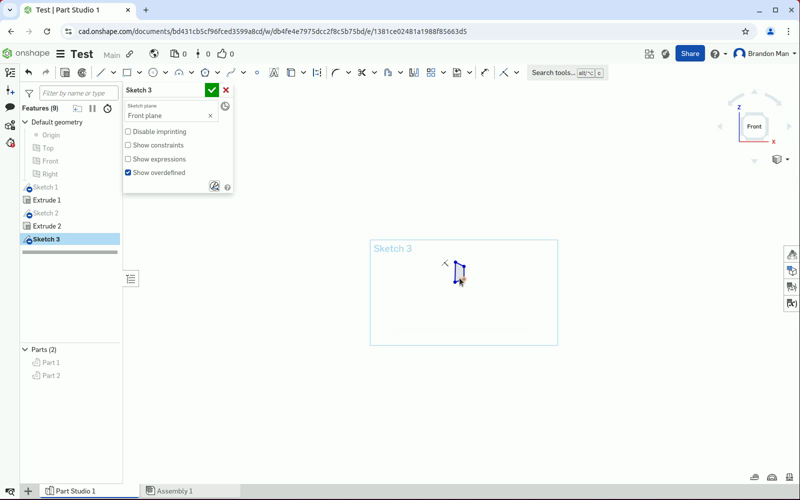
scroll(6)
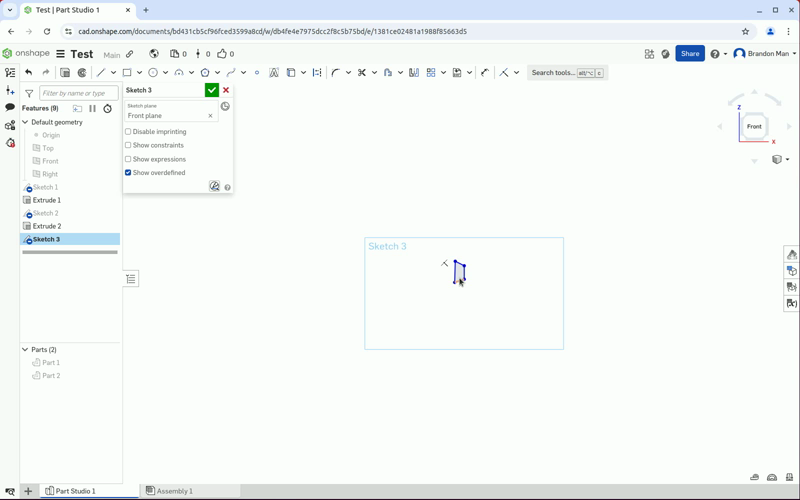
scroll(6)
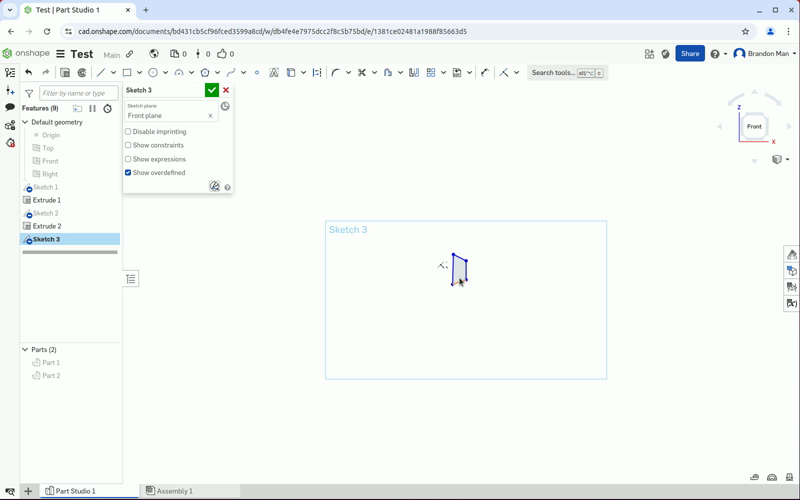
scroll(6)
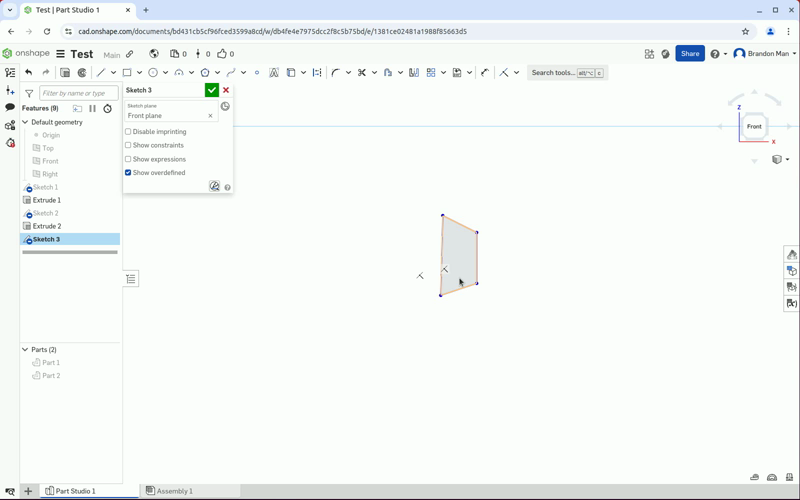
click(459, 277)
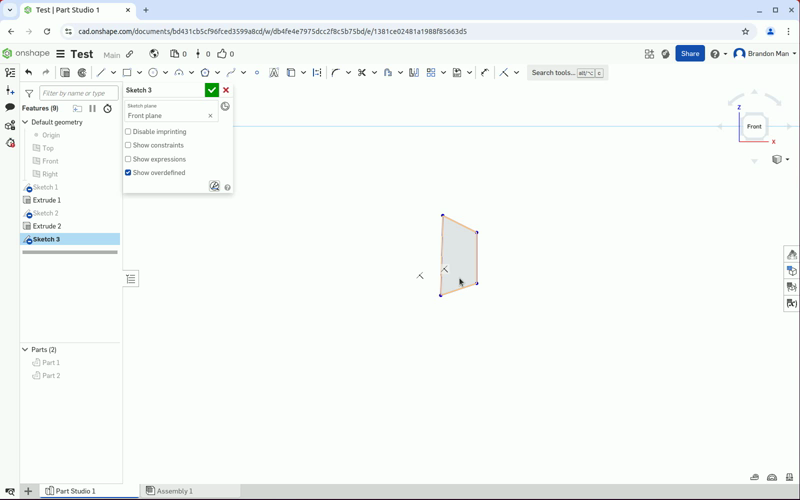
scroll(-6)
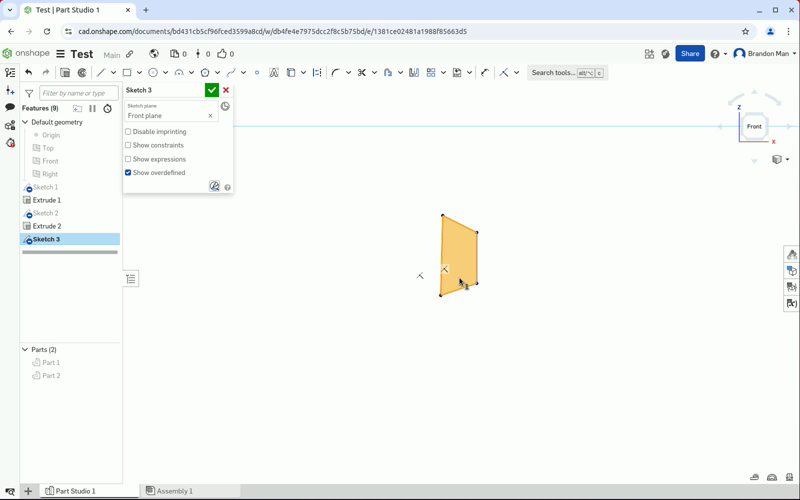
scroll(-6)
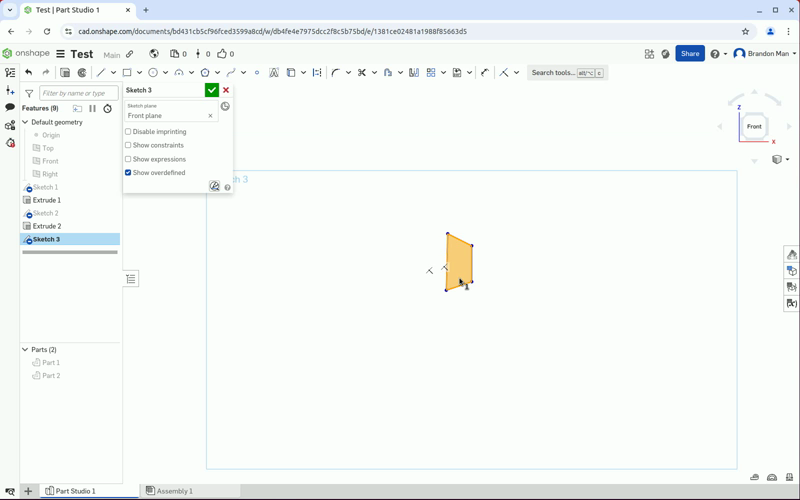
scroll(-6)
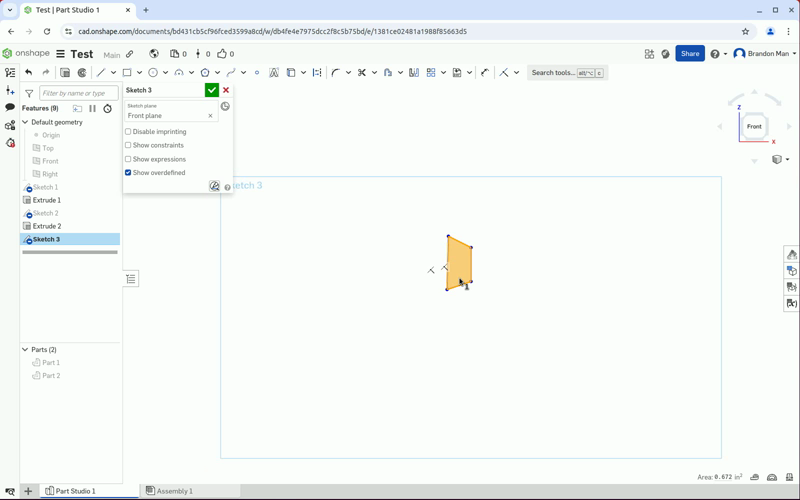
scroll(-6)
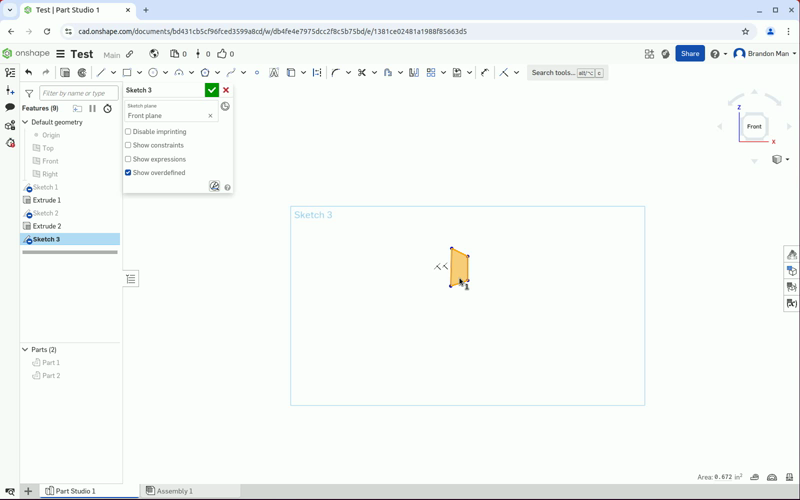
scroll(-6)
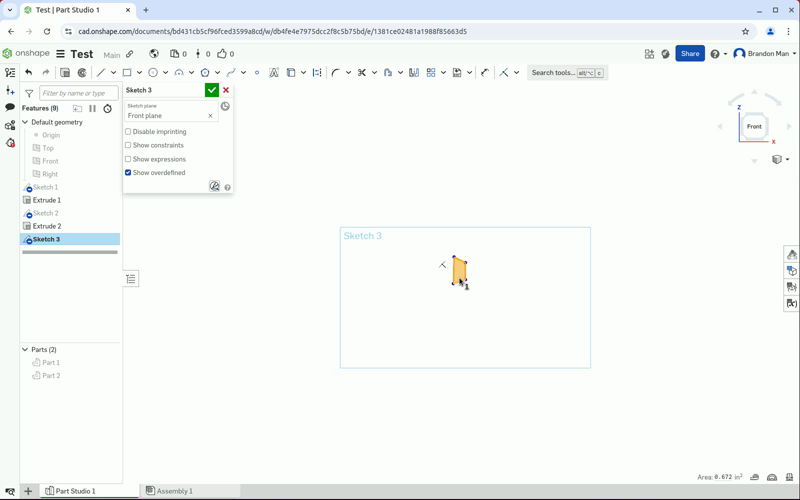
scroll(-6)
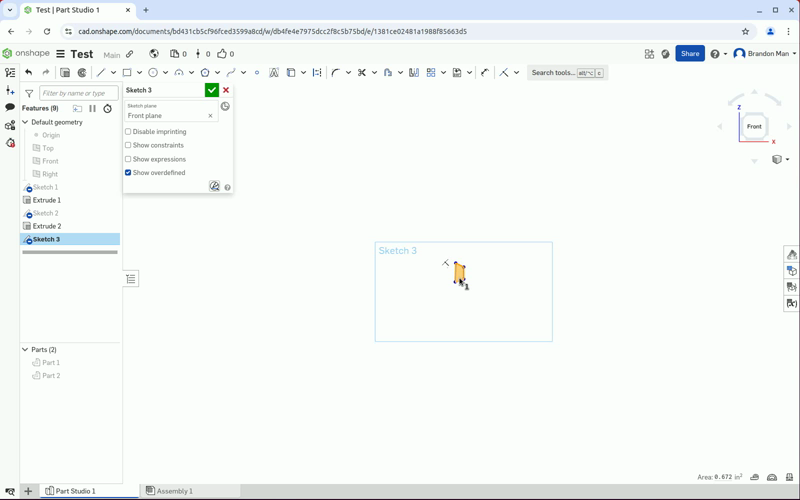
scroll(-6)
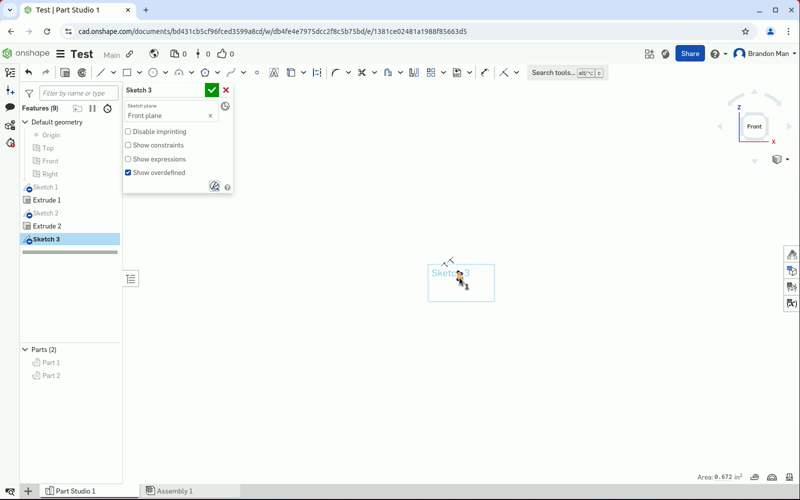
mouse_move(73, 352)
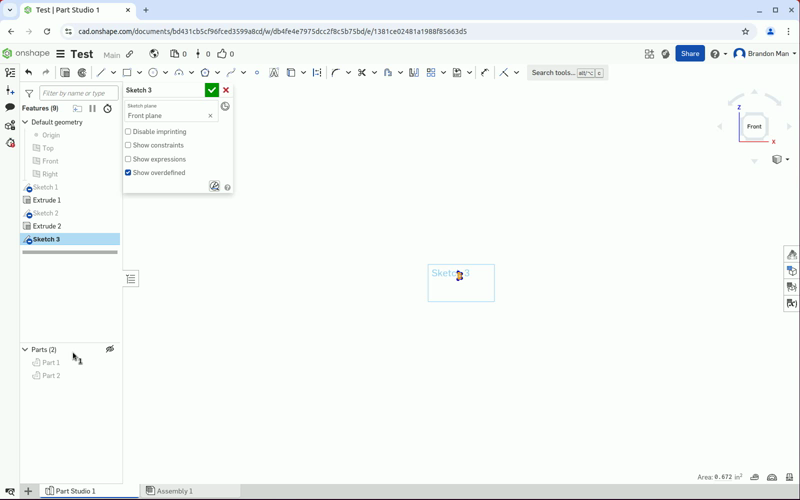
key(shift+y)
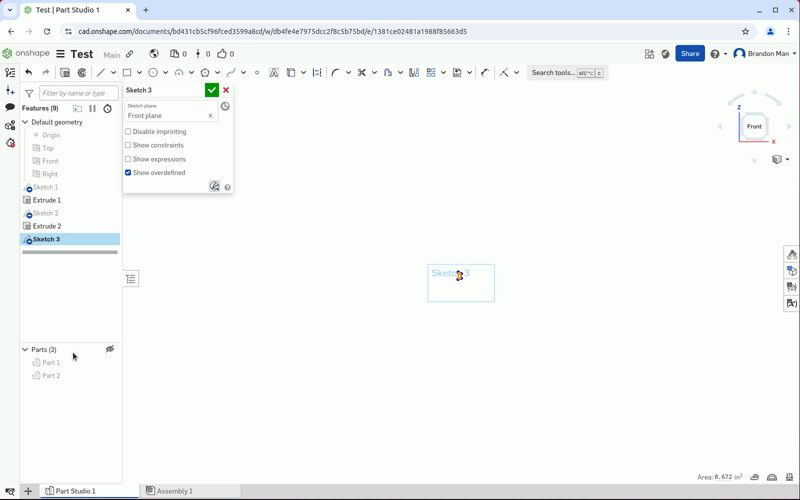
key(shift+e)
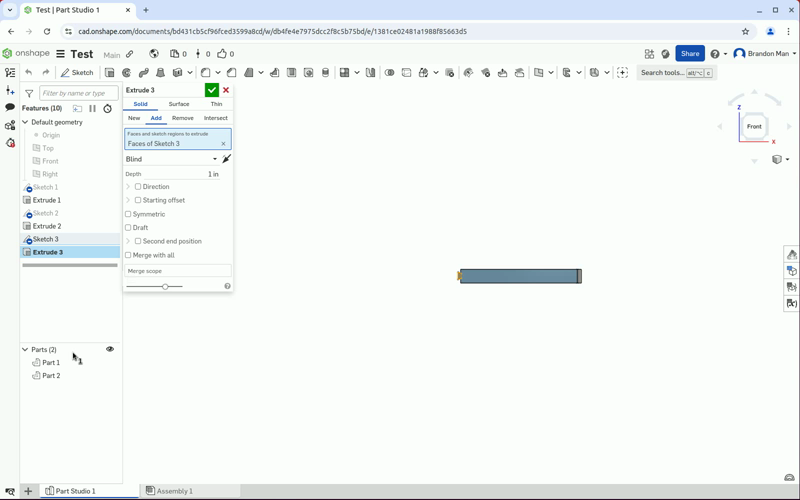
mouse_move(143, 106)
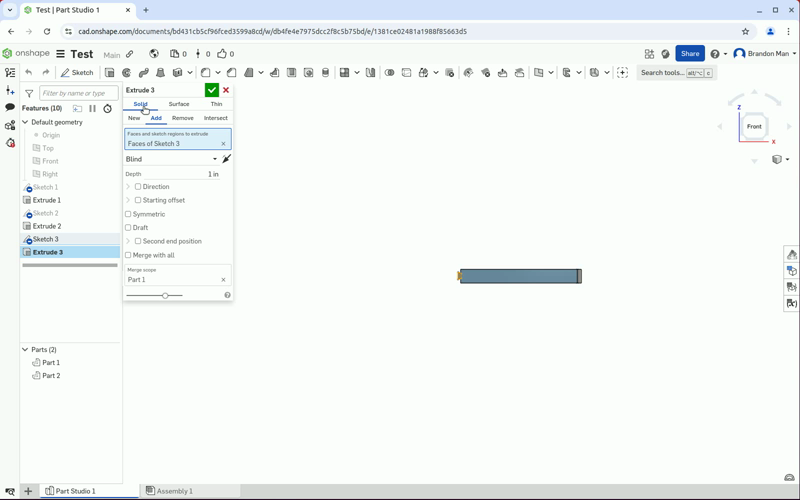
click(143, 106)
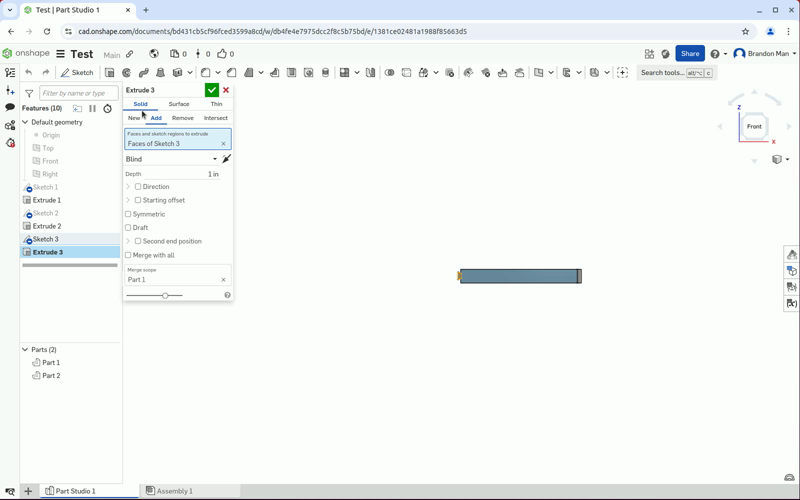
mouse_move(137, 120)
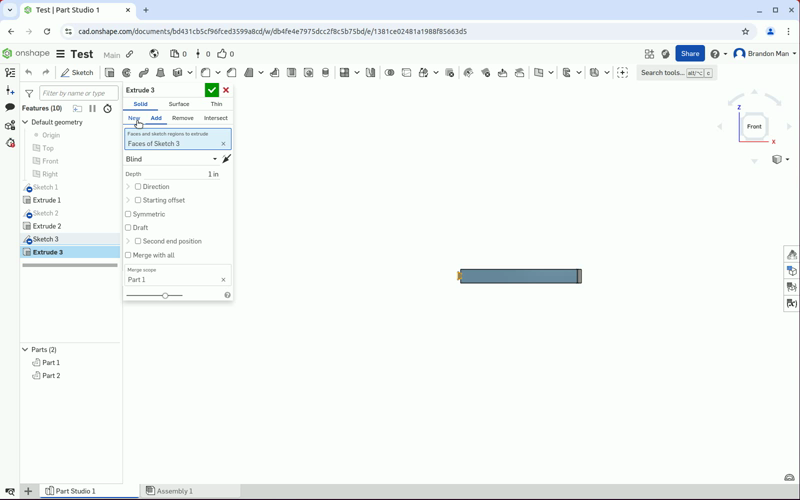
click(137, 120)
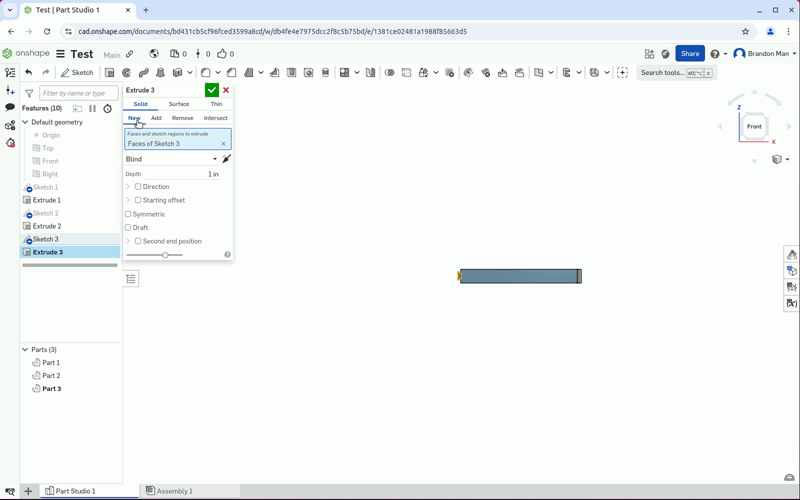
key(tab, 4)
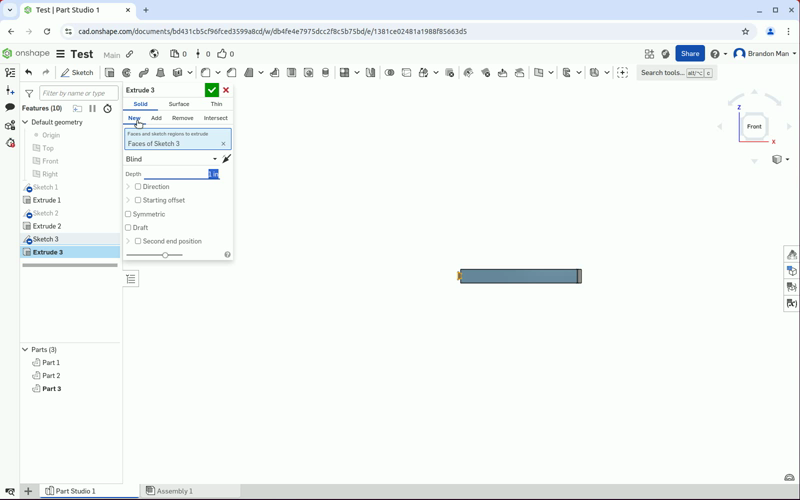
text(-3.851)
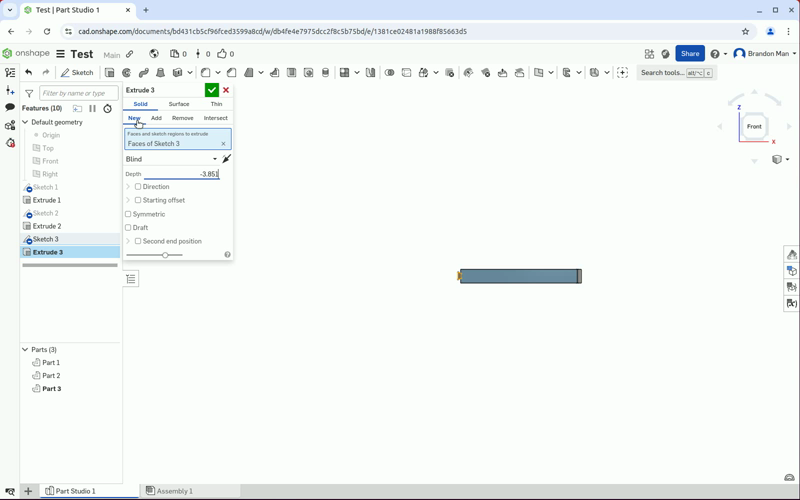
key(enter)
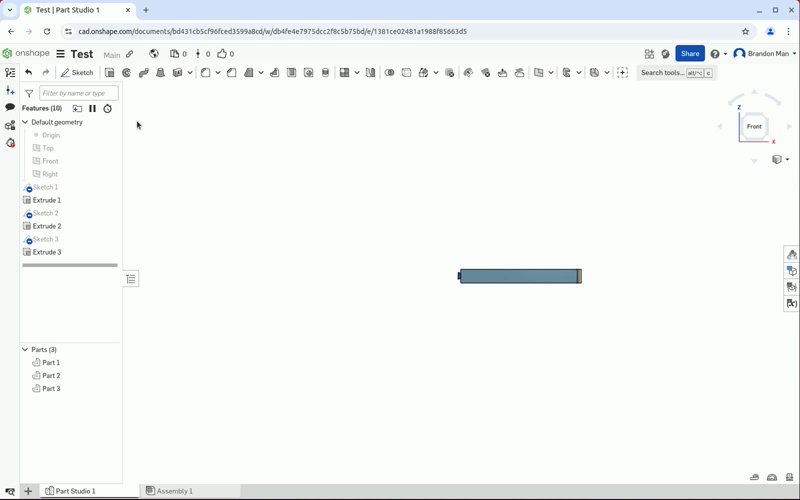
key(shift+h)
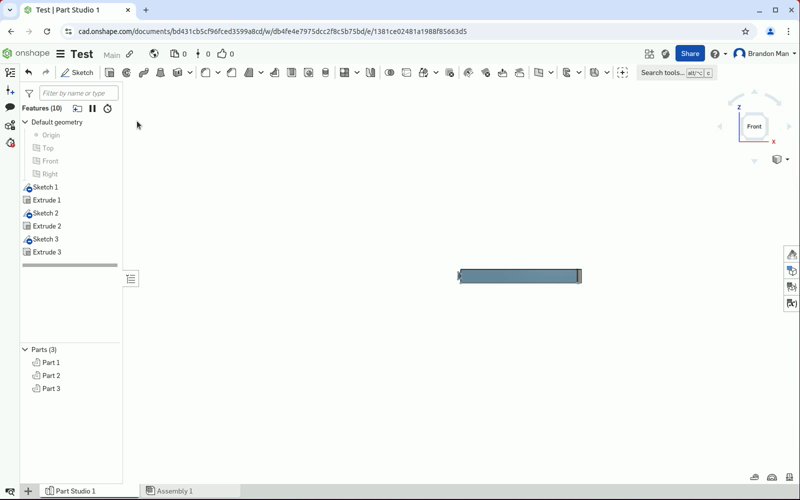
key(shift+h)
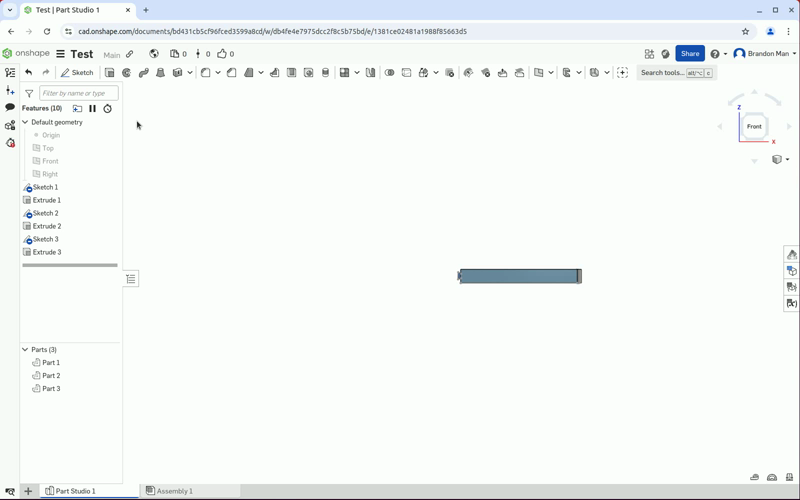
key(shift+7)
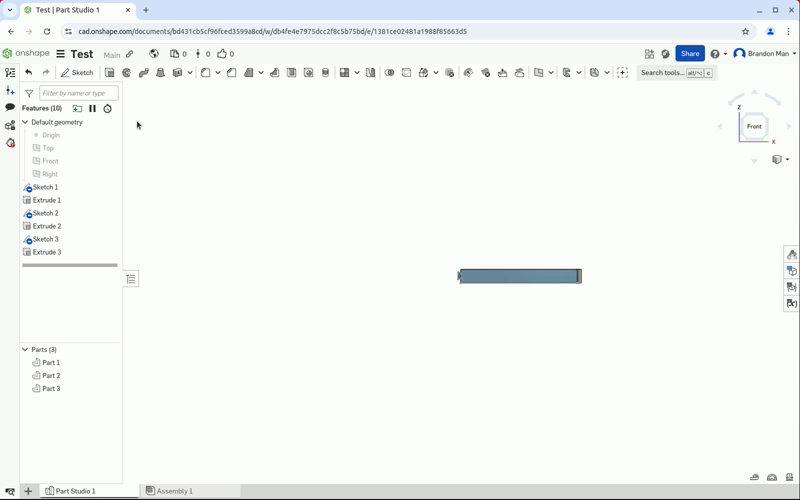
key(left, 2)
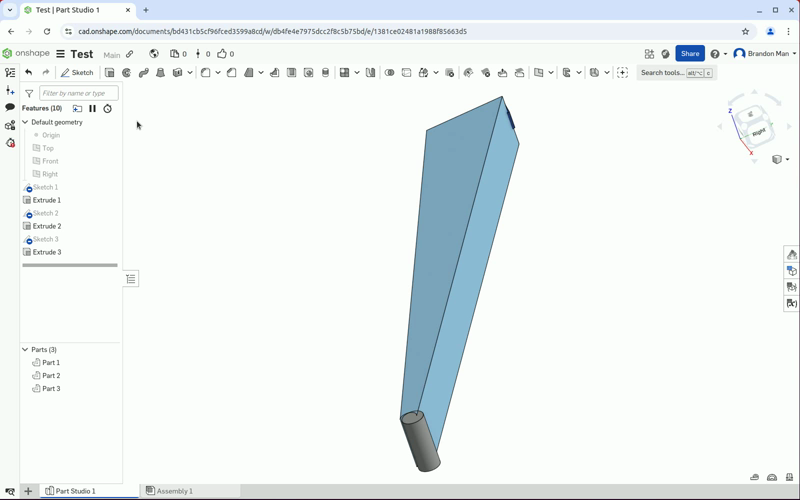
key(down, 2)
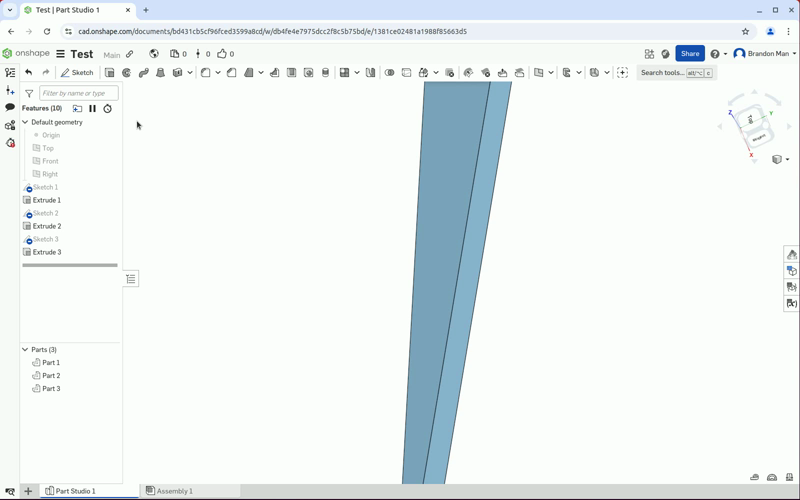
key(up, 2)
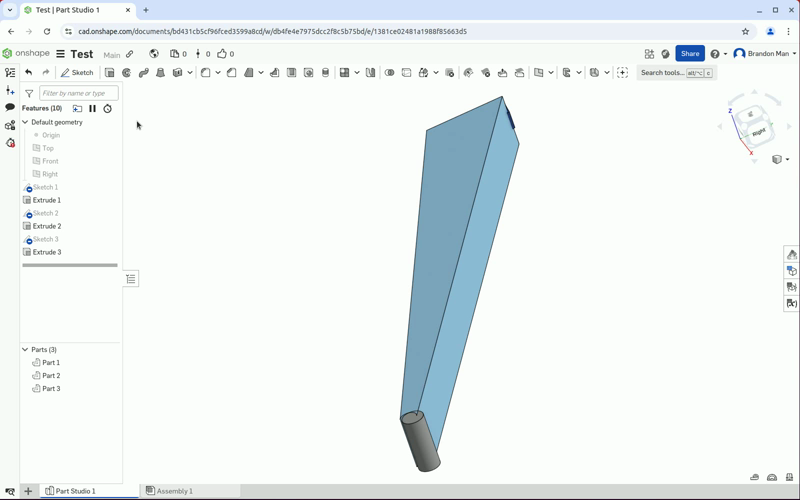
key(right, 2)
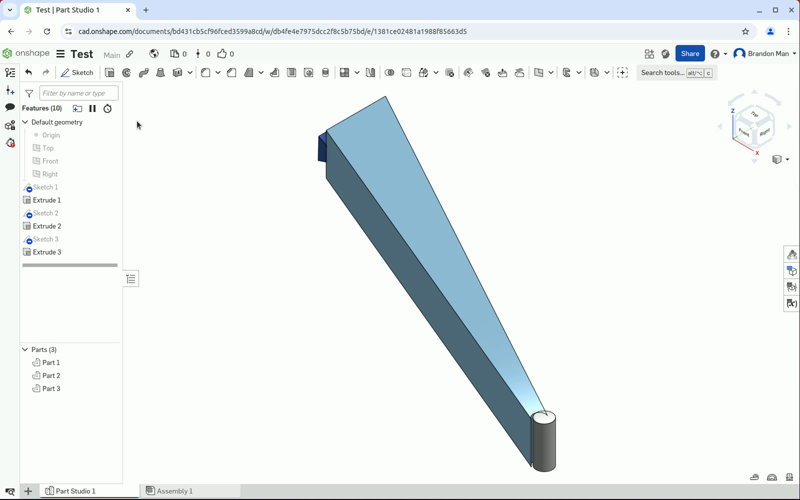
mouse_move(73, 189)
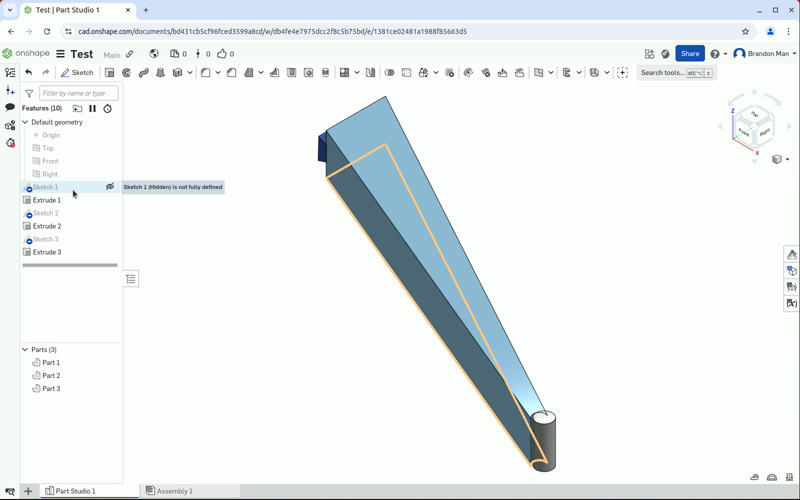
click(73, 189)